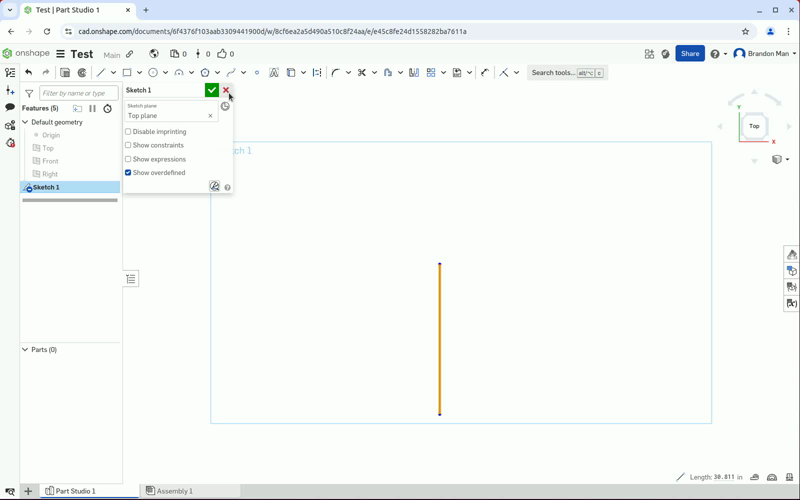
key(shift+h)
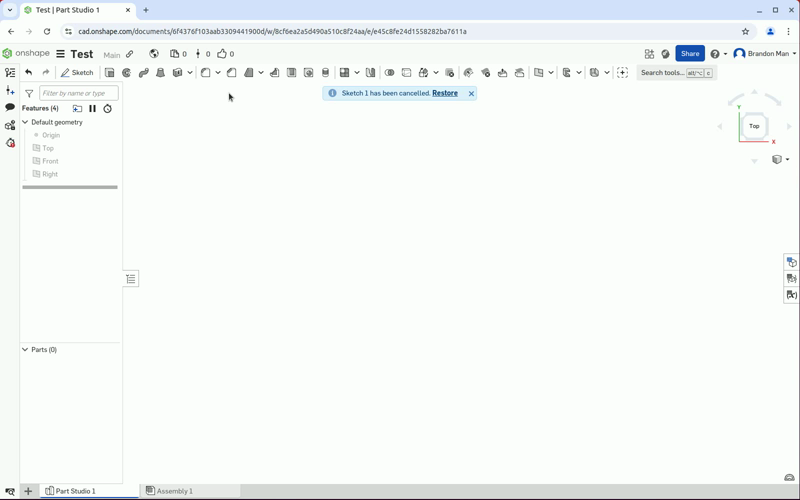
mouse_move(73, 352)
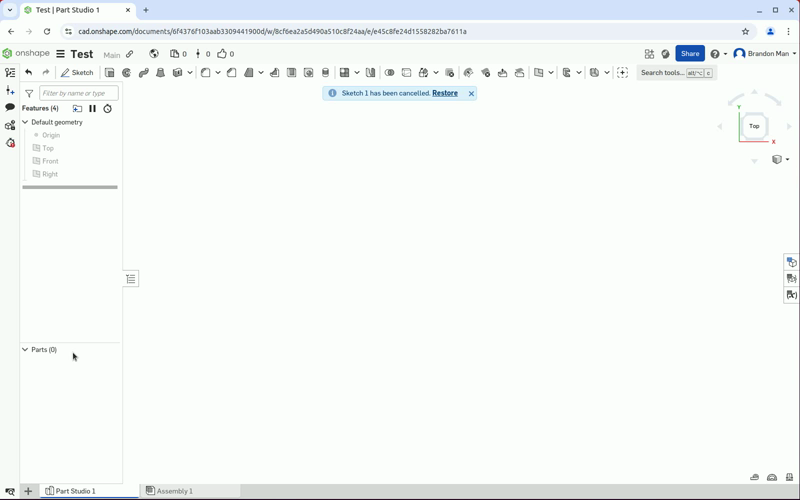
key(y)
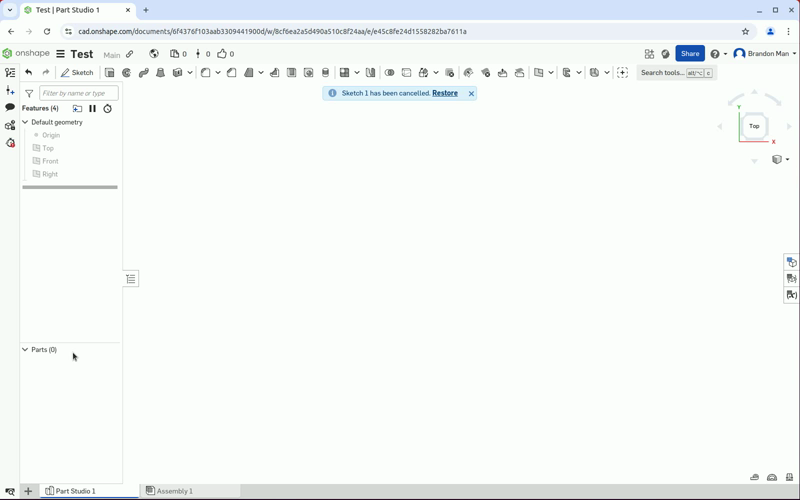
key(shift+p)
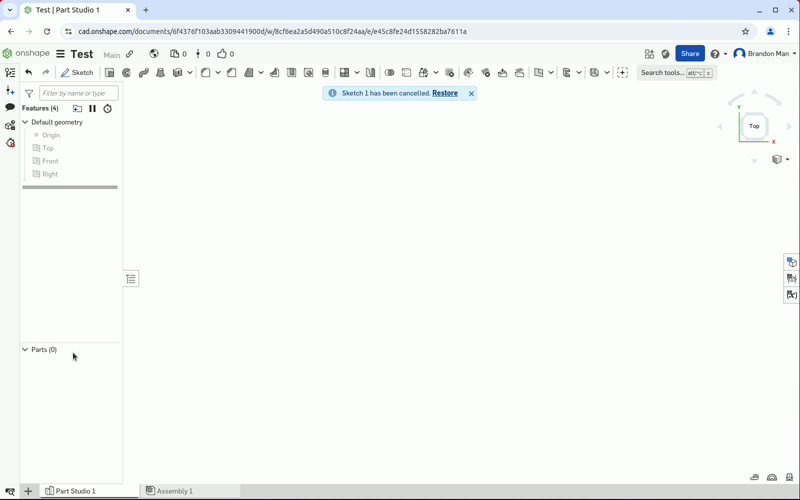
key(space)
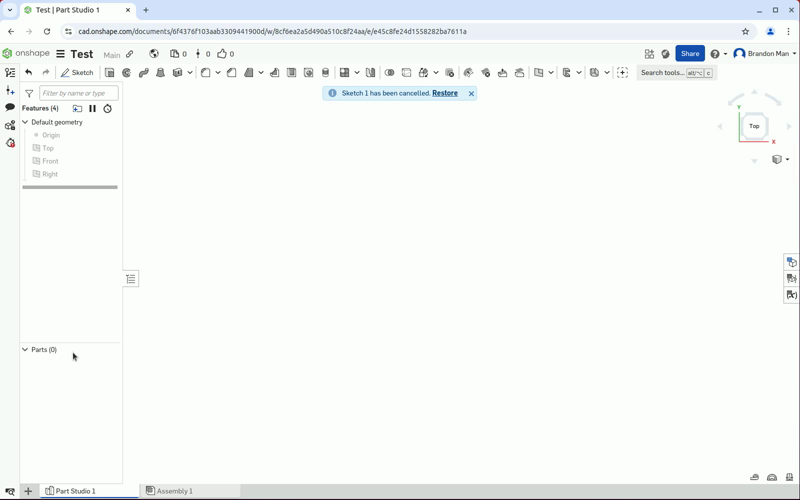
key_down(shift)
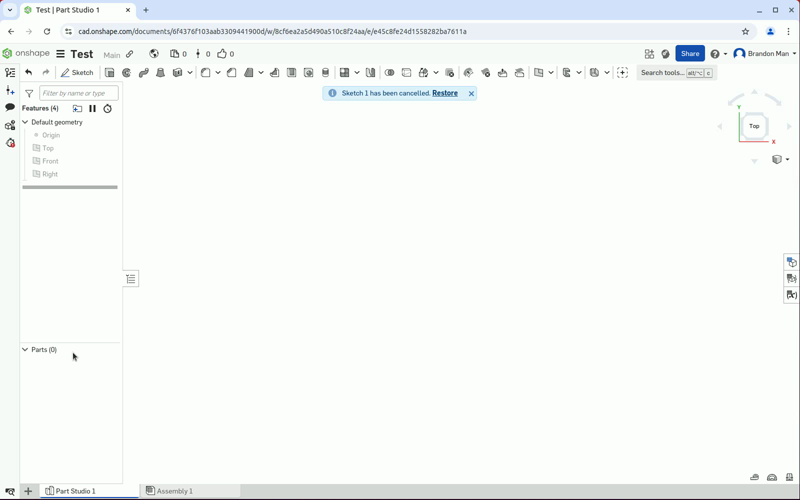
key(up)
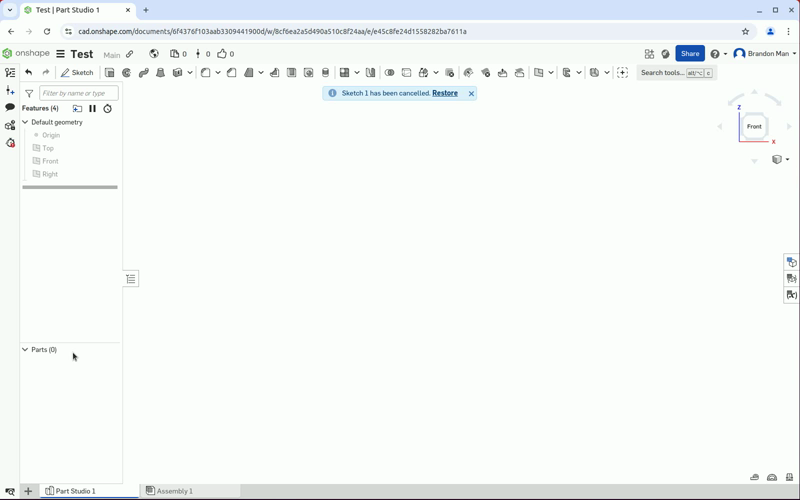
key_up(shift)
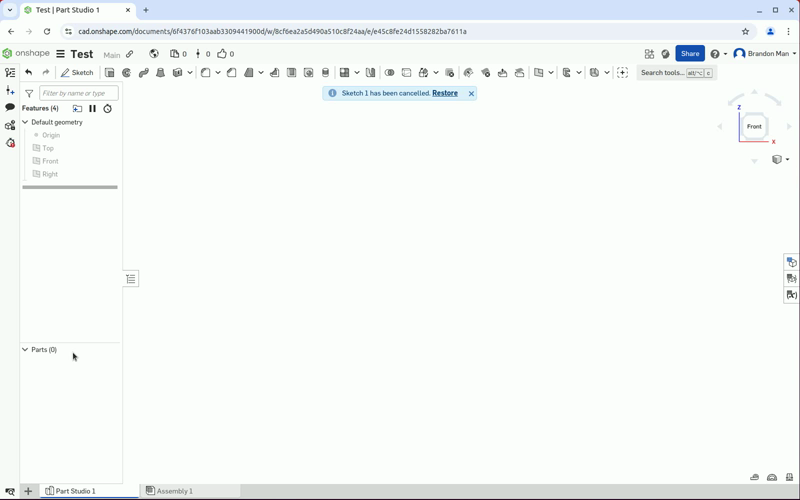
mouse_move(73, 352)
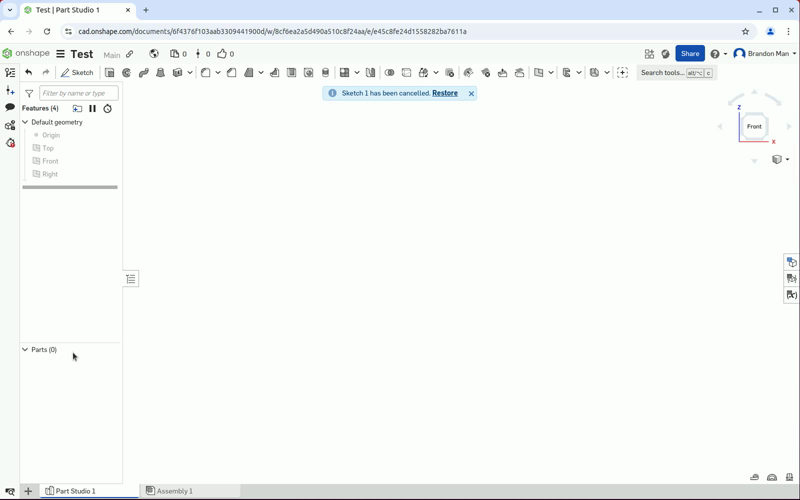
key(shift+y)
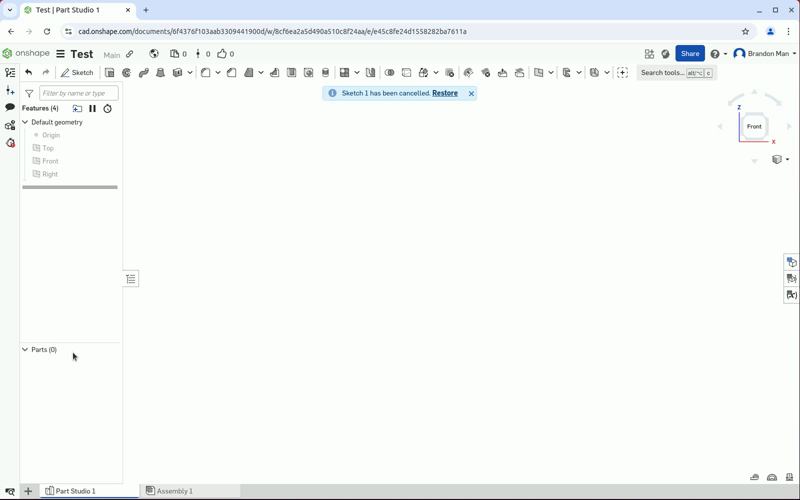
key(shift+s)
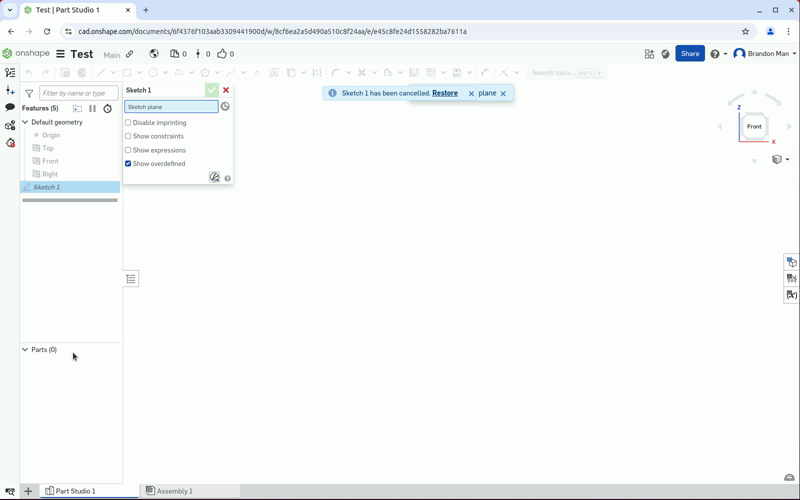
mouse_move(73, 163)
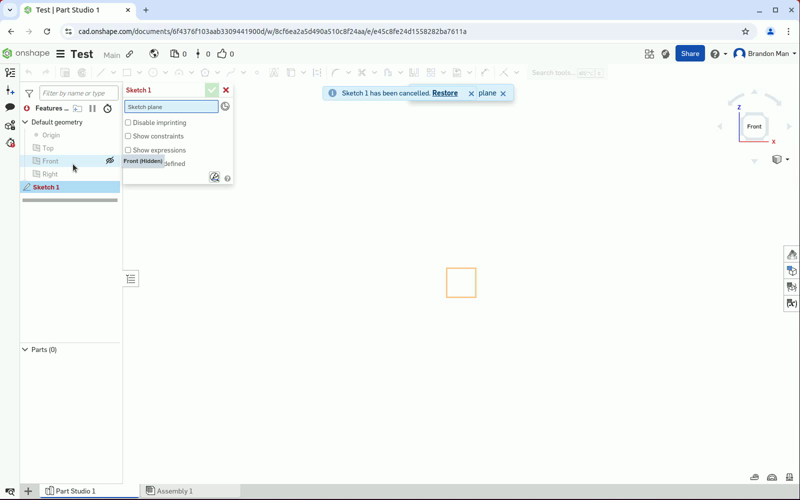
click(73, 163)
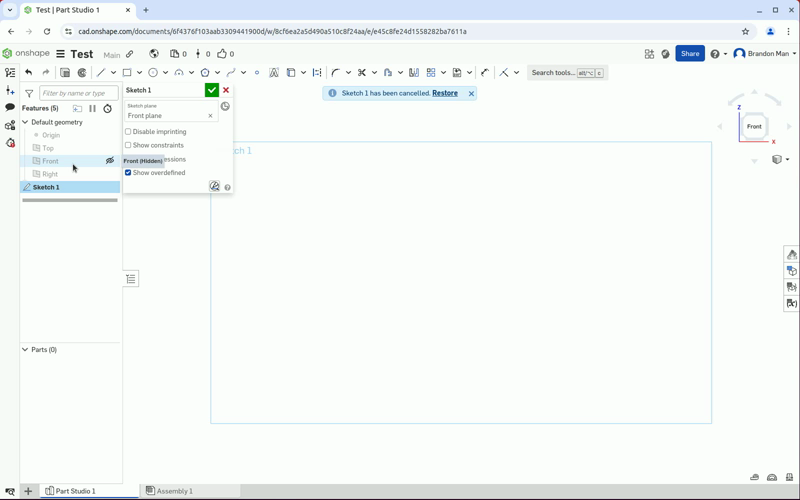
mouse_move(73, 352)
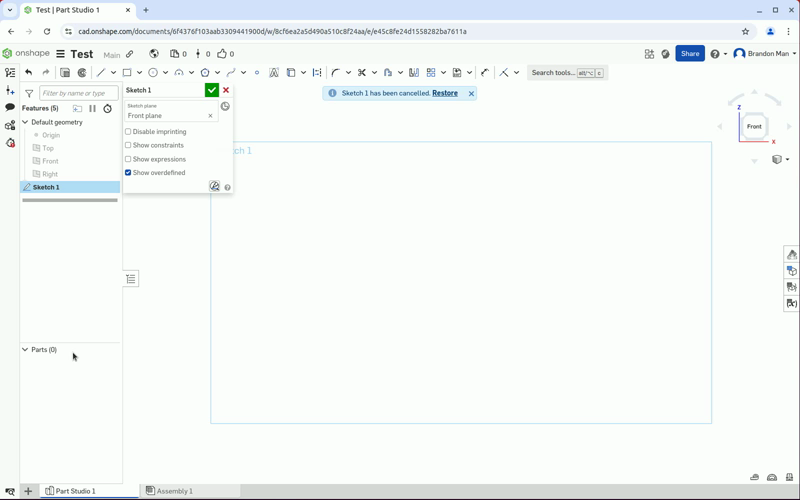
key(y)
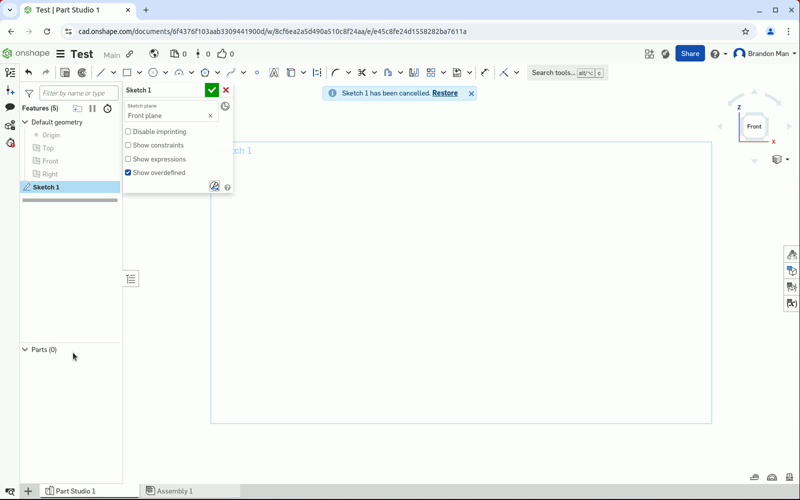
key(l)
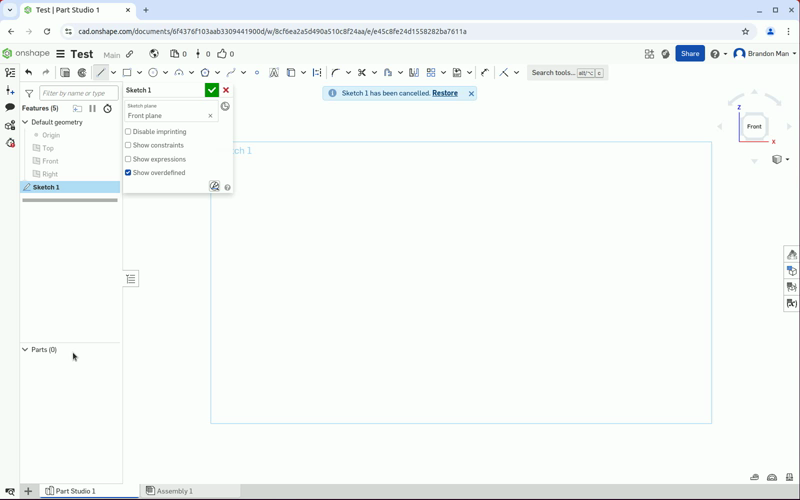
key_down(shift)
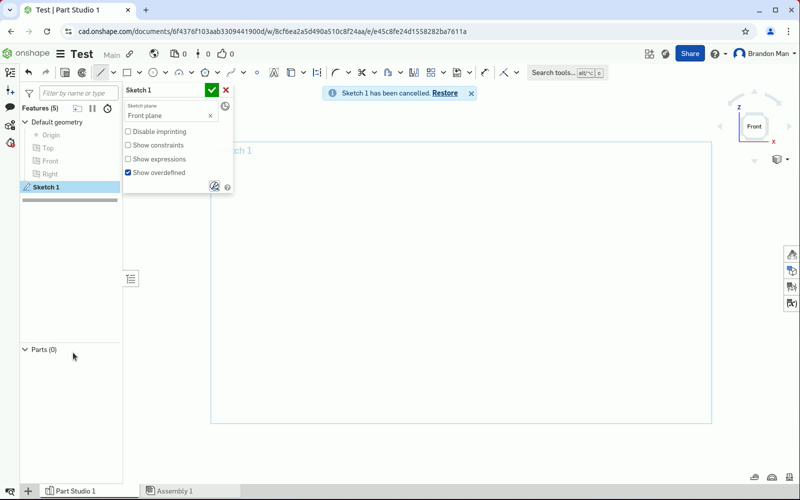
mouse_move(348, 330)
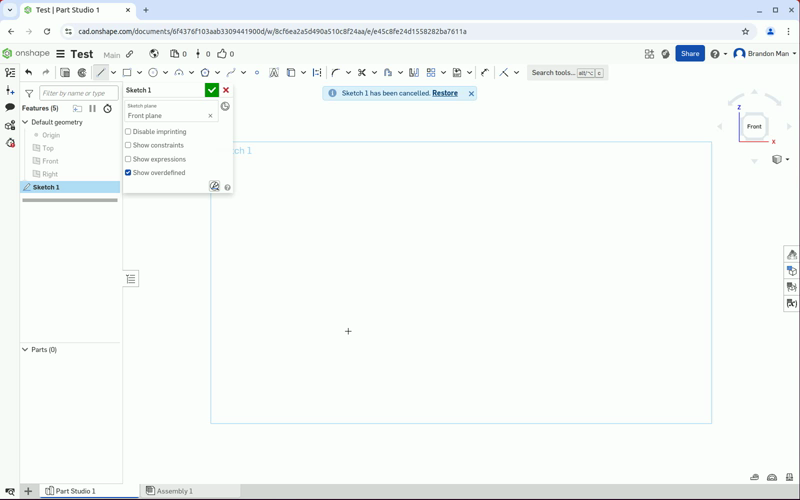
click(348, 330)
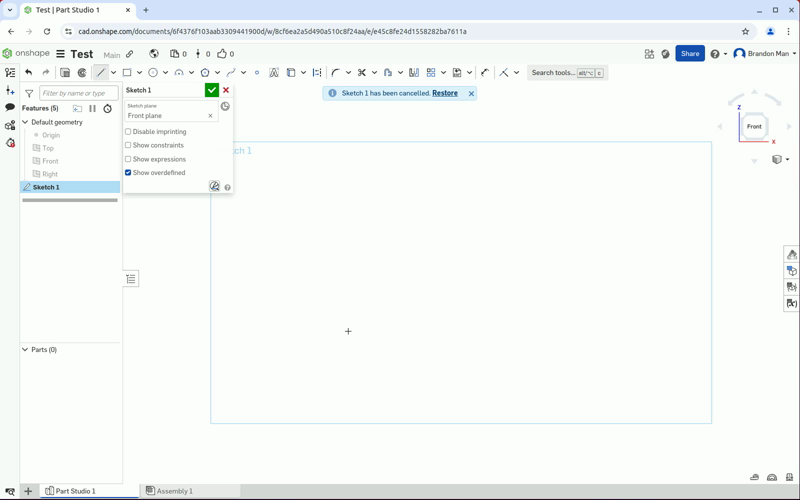
key_up(shift)
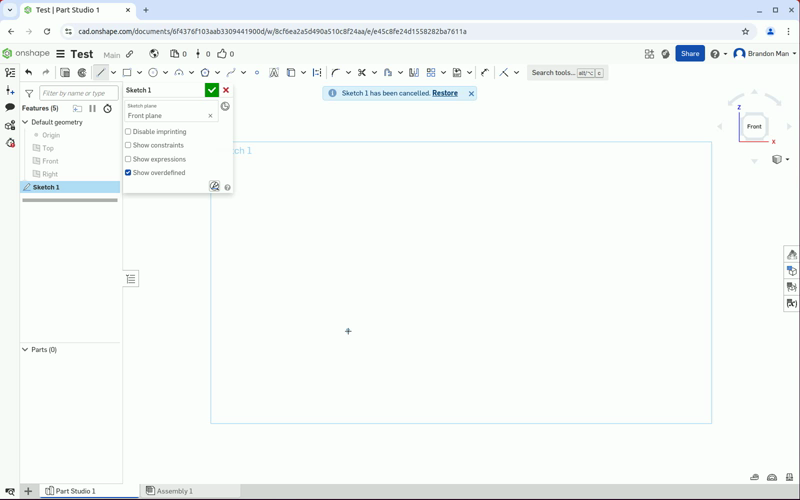
key_down(shift)
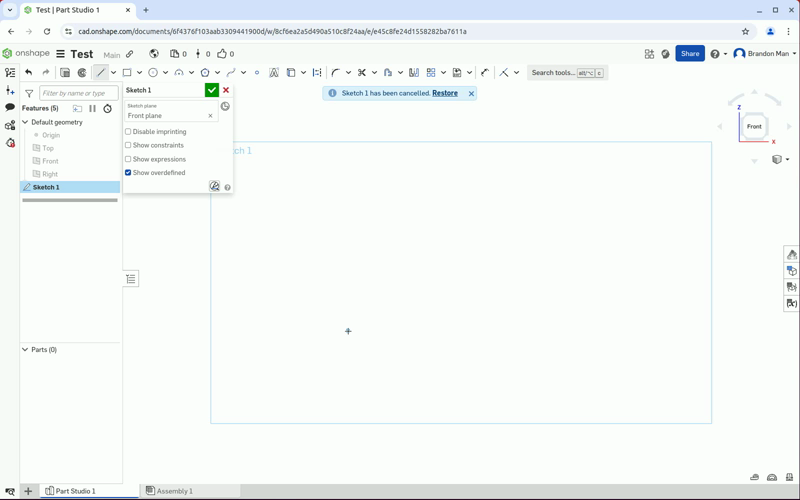
mouse_move(572, 330)
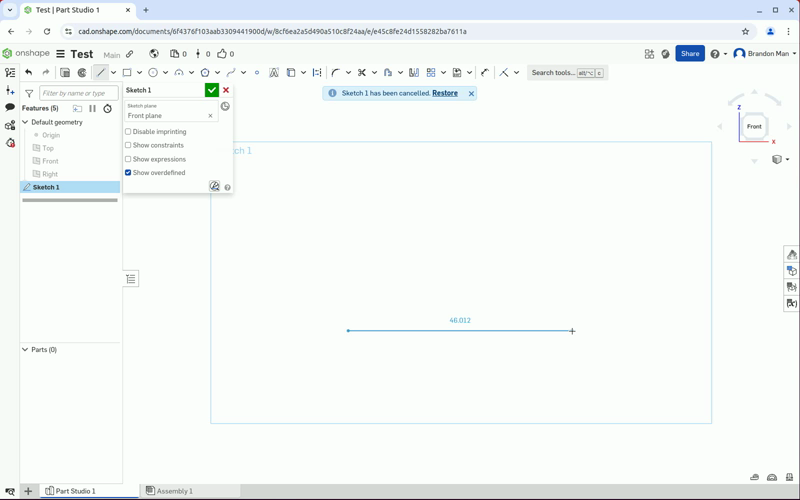
click(572, 330)
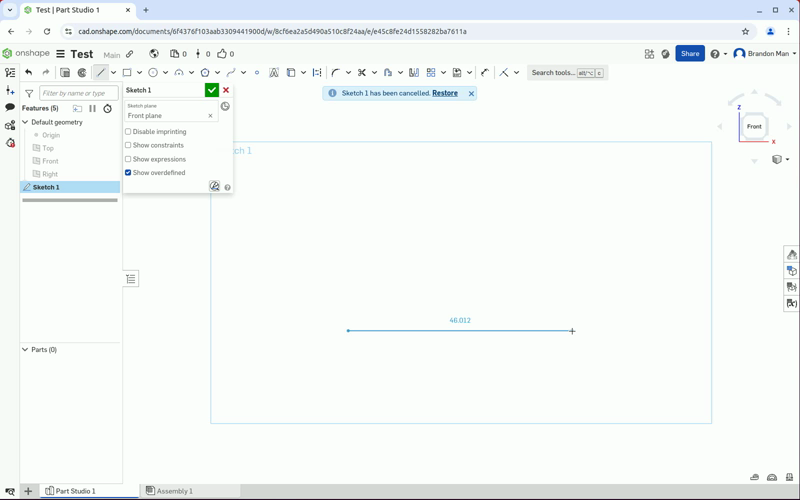
key_up(shift)
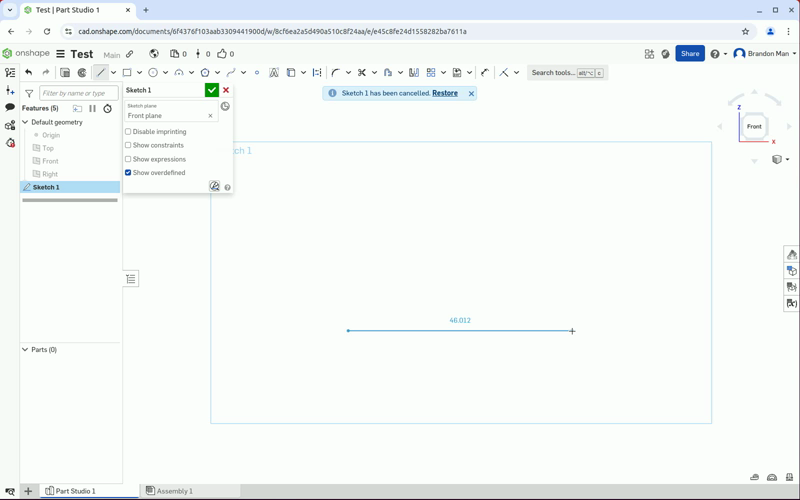
key_down(shift)
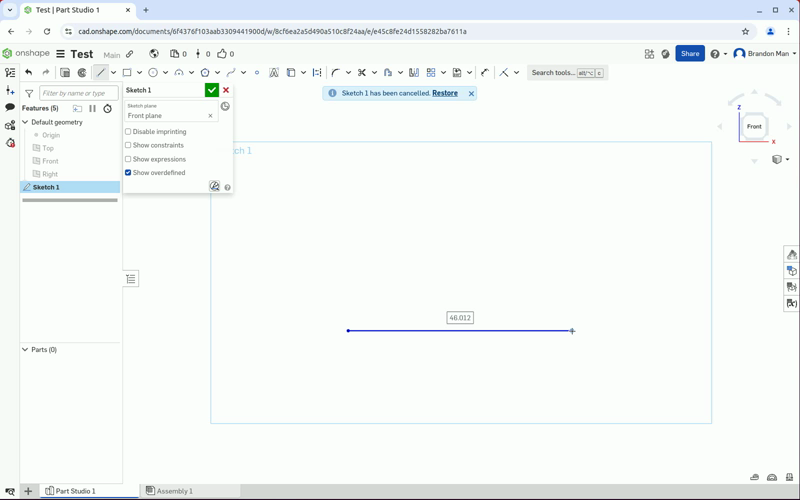
mouse_move(572, 234)
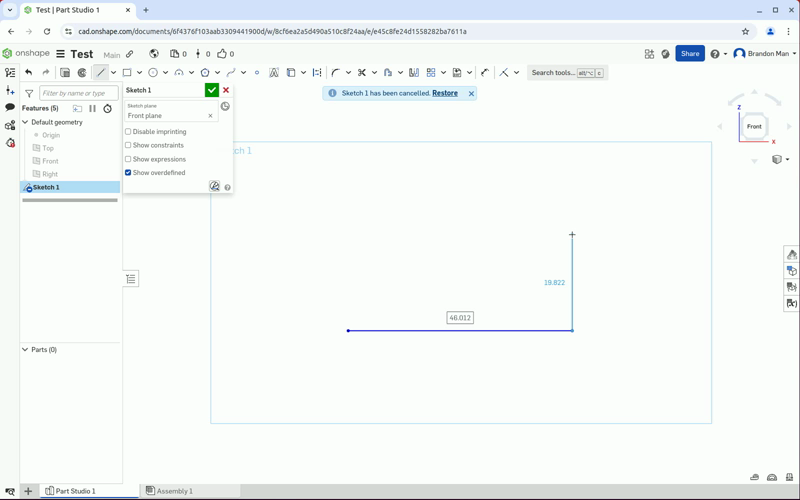
click(572, 234)
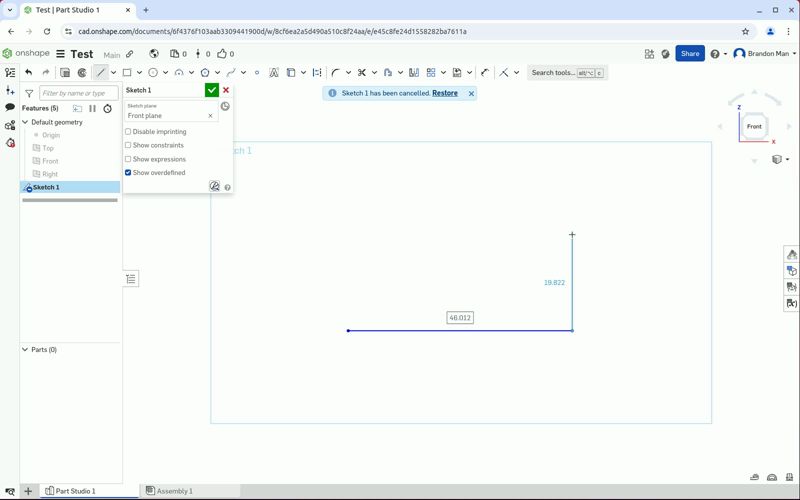
key_up(shift)
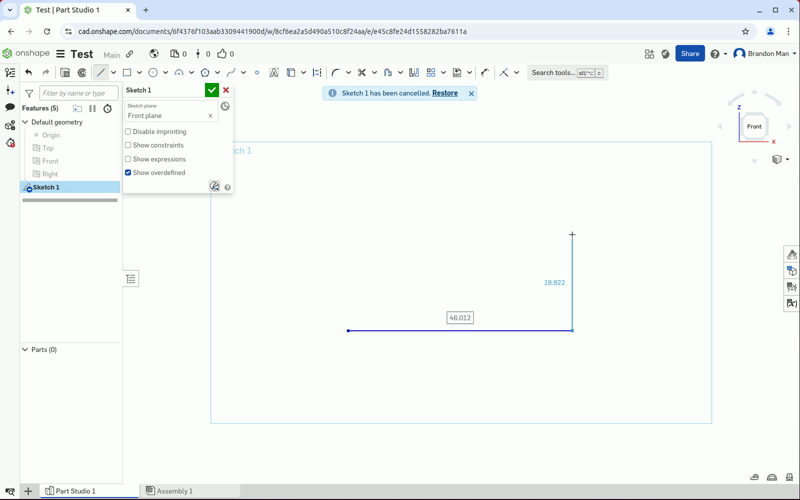
key_down(shift)
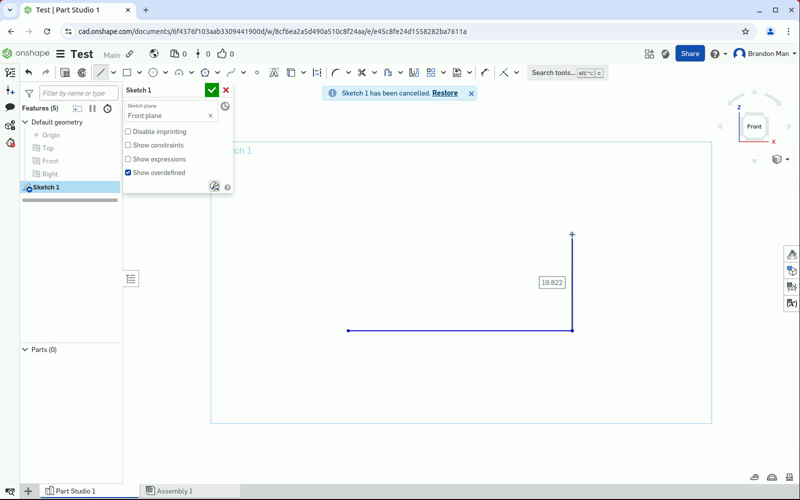
mouse_move(348, 234)
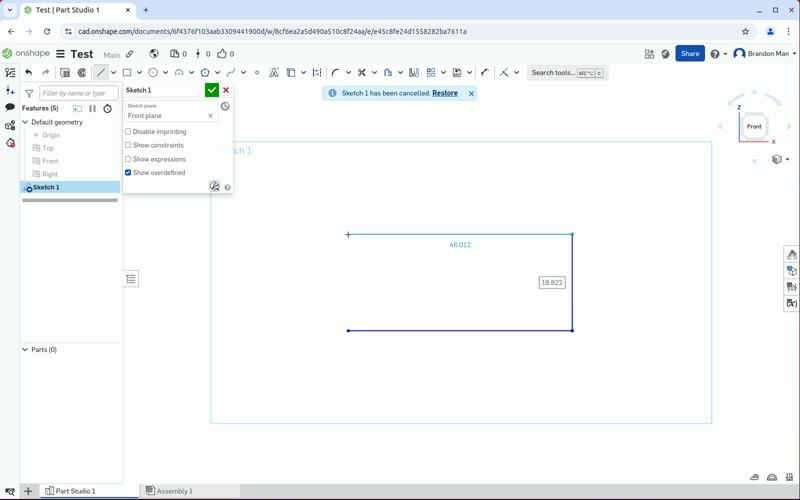
click(348, 234)
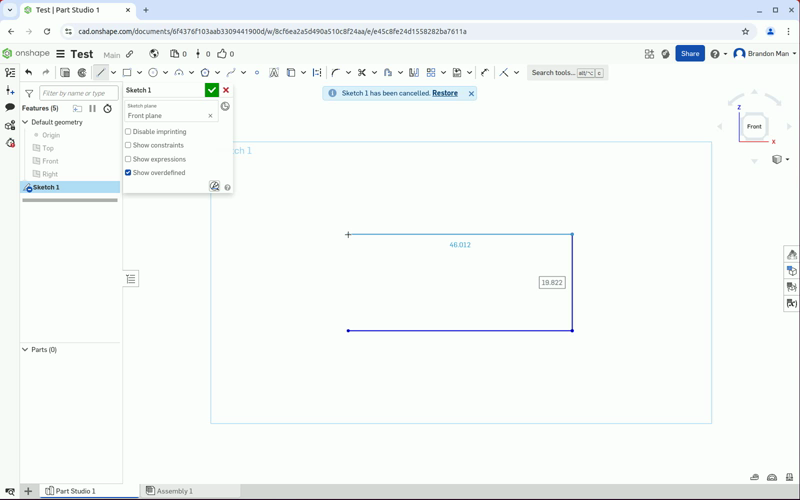
key_up(shift)
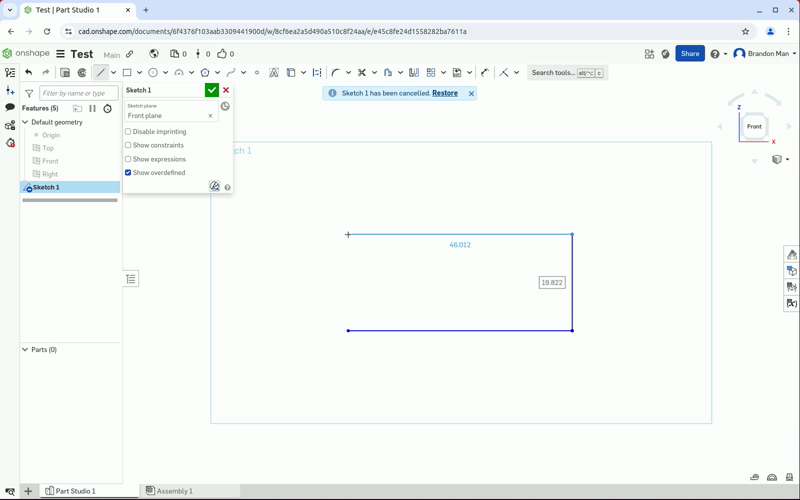
key_down(shift)
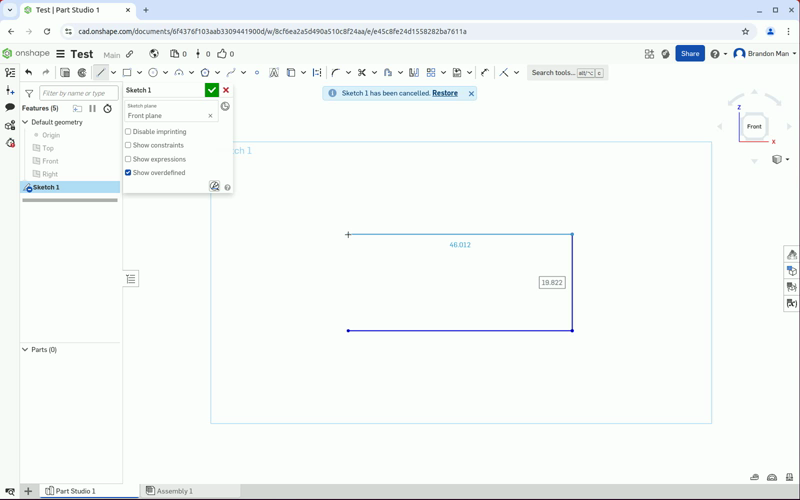
mouse_move(348, 330)
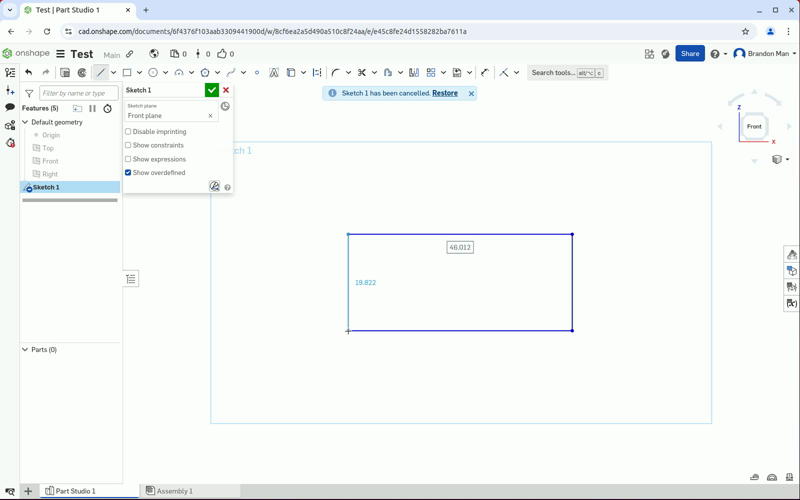
key_up(shift)
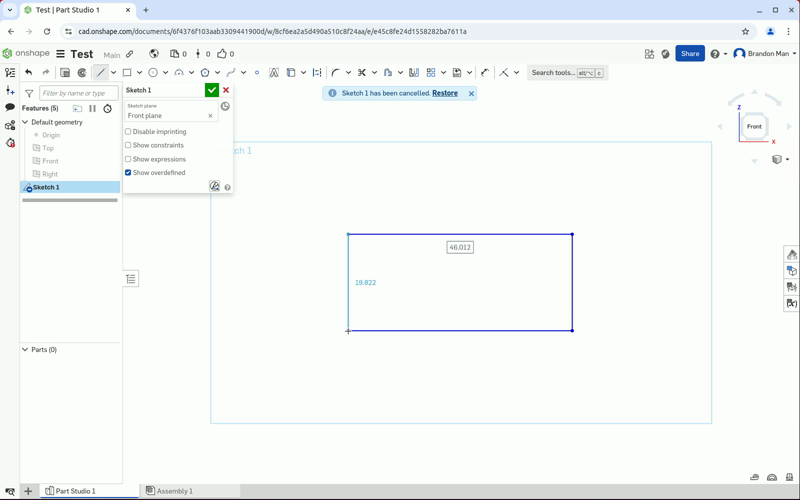
click(348, 330)
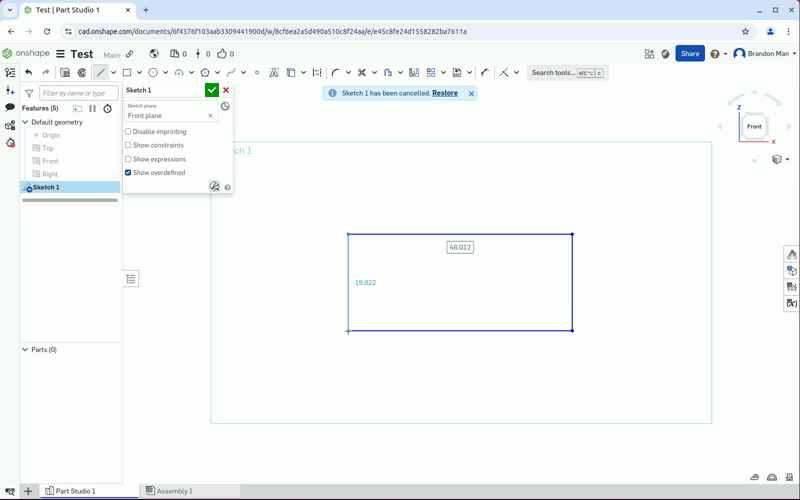
key(esc)
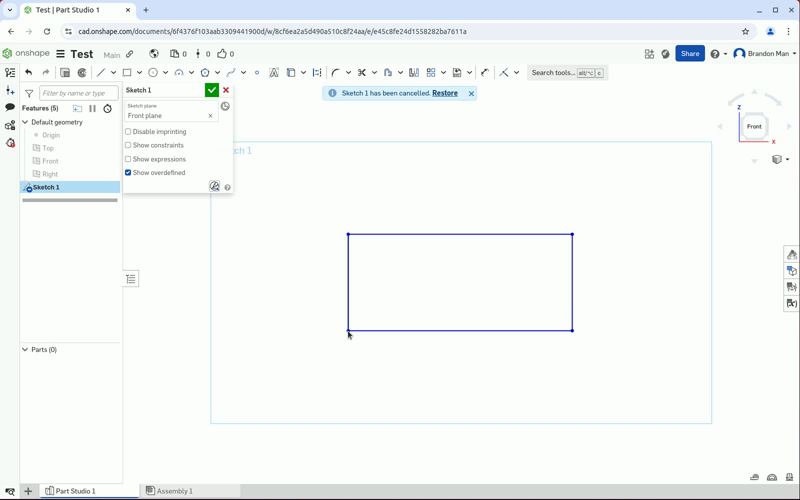
mouse_move(370, 265)
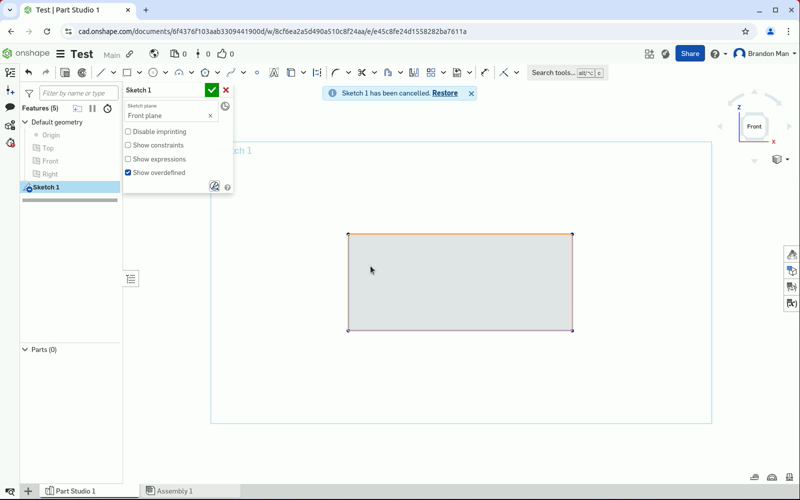
click(370, 265)
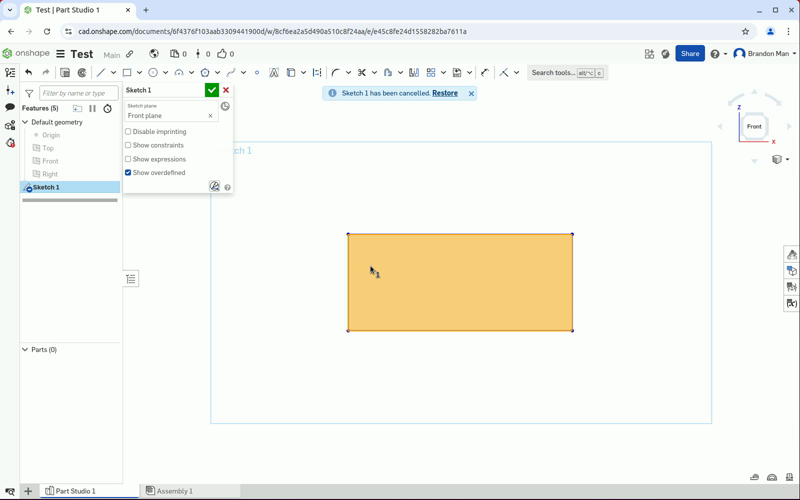
mouse_move(73, 352)
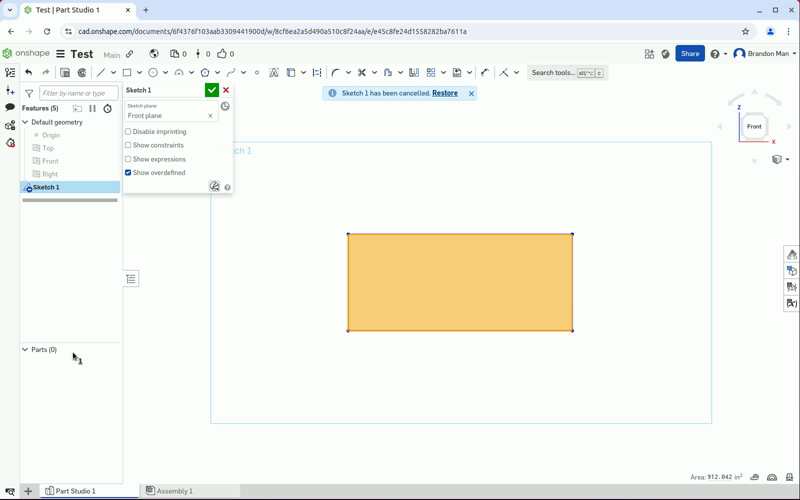
key(shift+y)
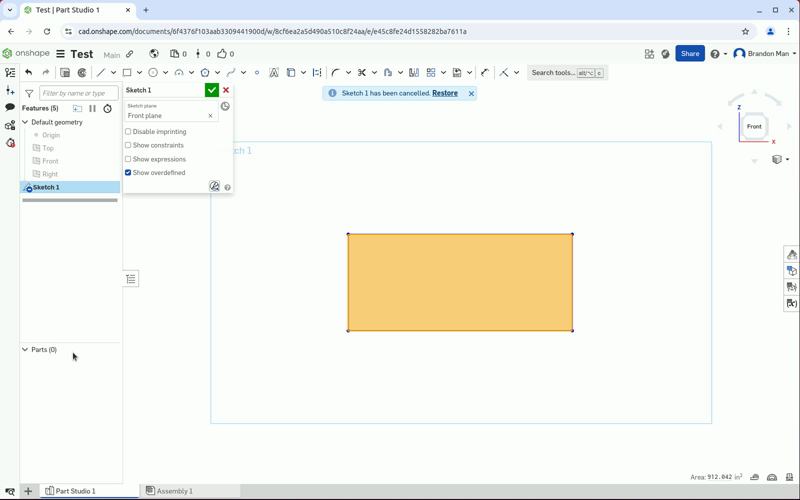
key(shift+e)
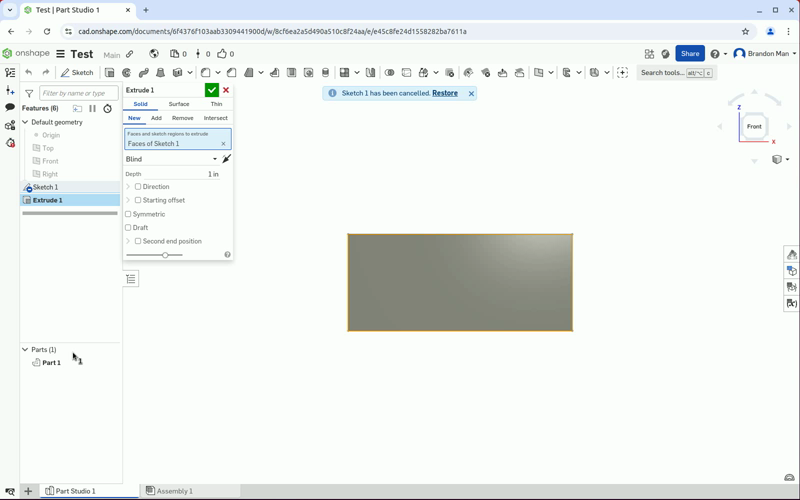
mouse_move(143, 106)
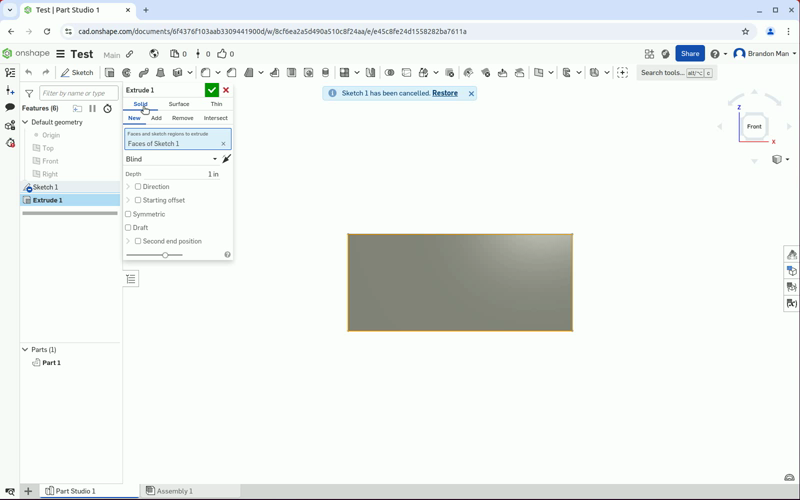
click(143, 106)
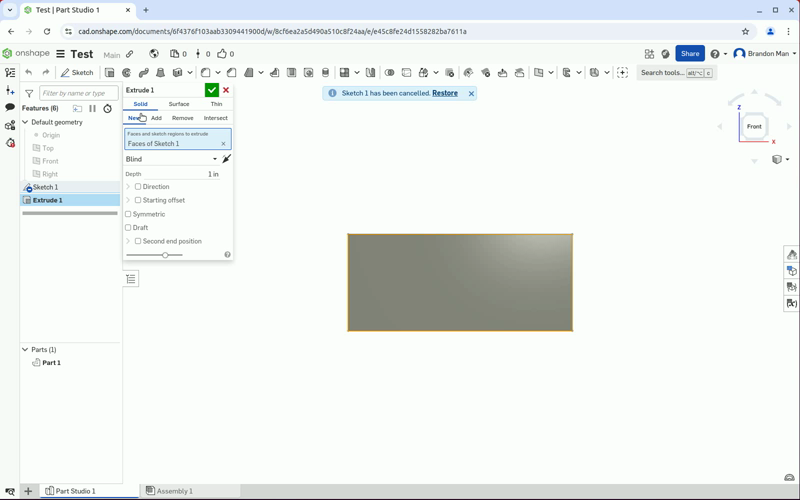
mouse_move(137, 120)
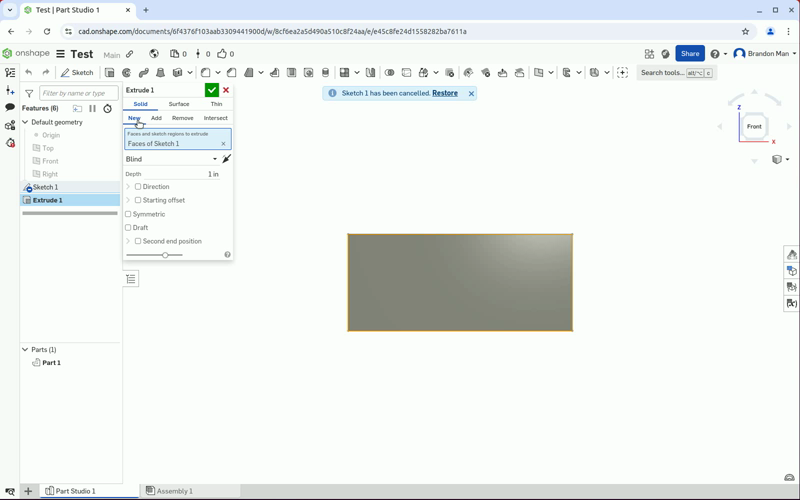
click(137, 120)
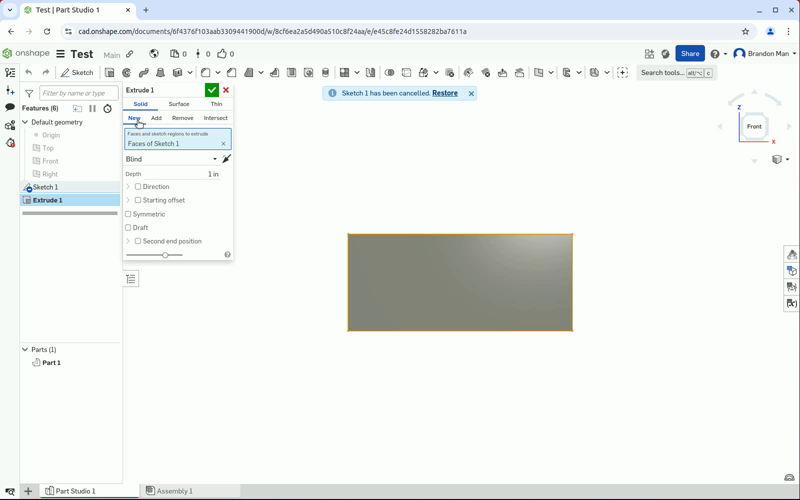
key(tab, 4)
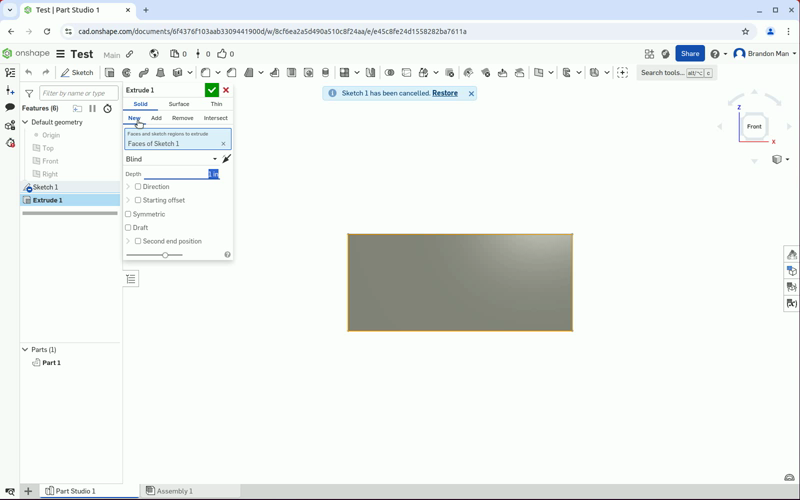
text(19.738)
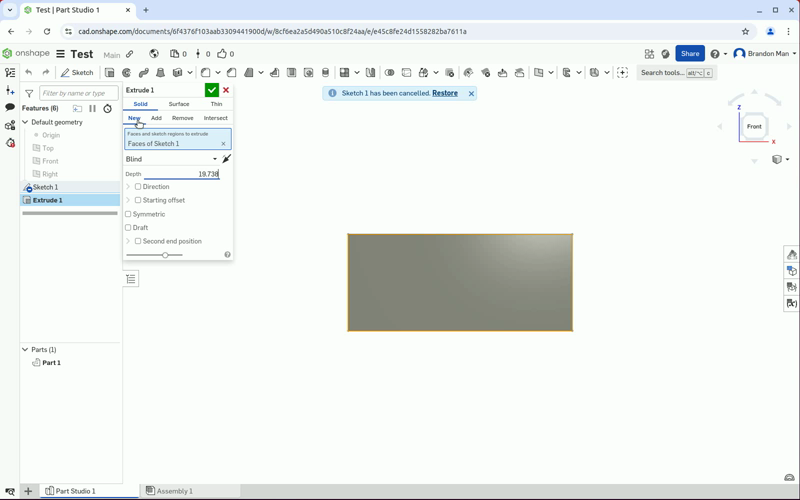
key(enter)
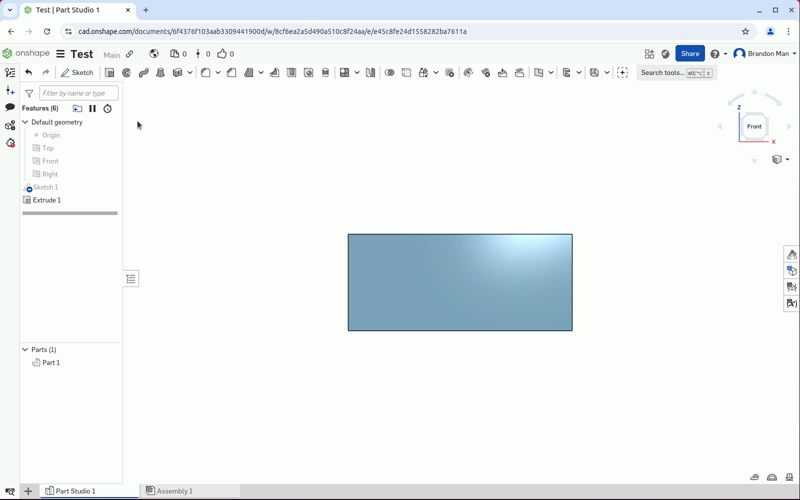
key(shift+h)
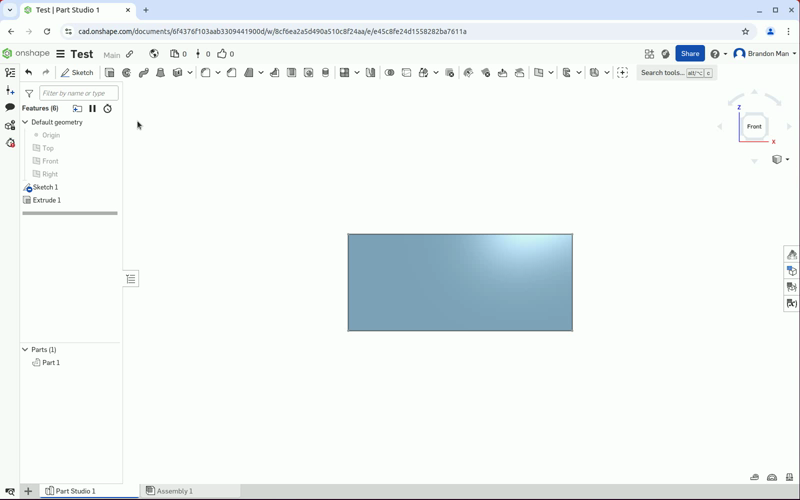
key(shift+h)
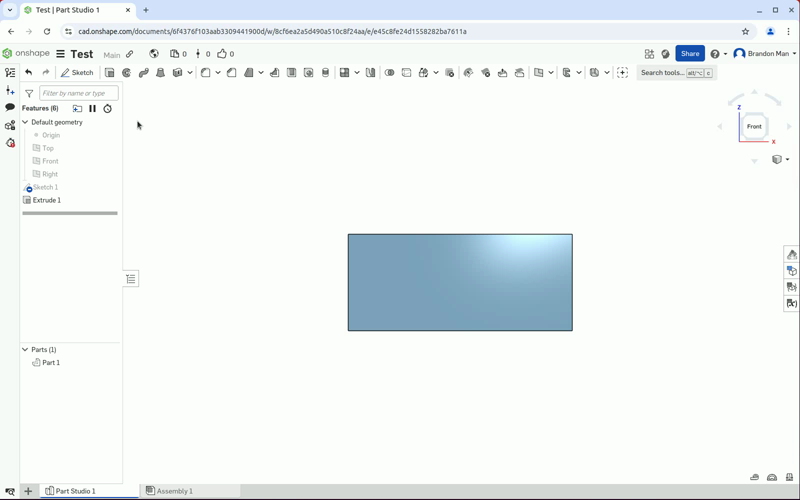
mouse_move(73, 189)
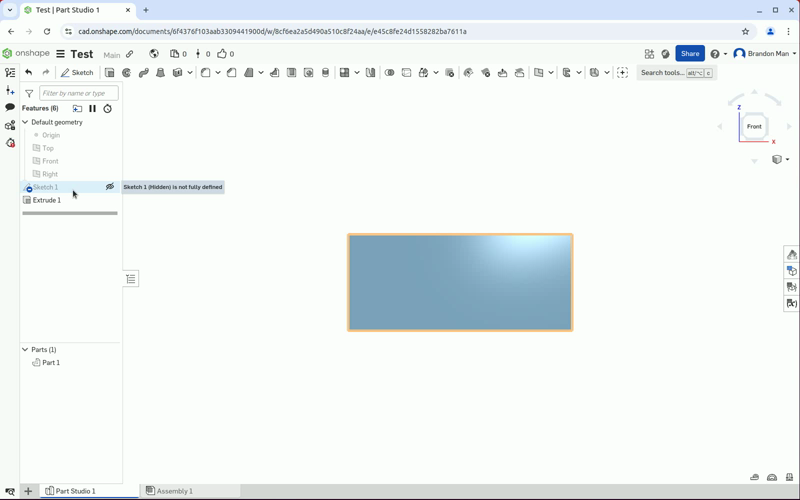
click(73, 189)
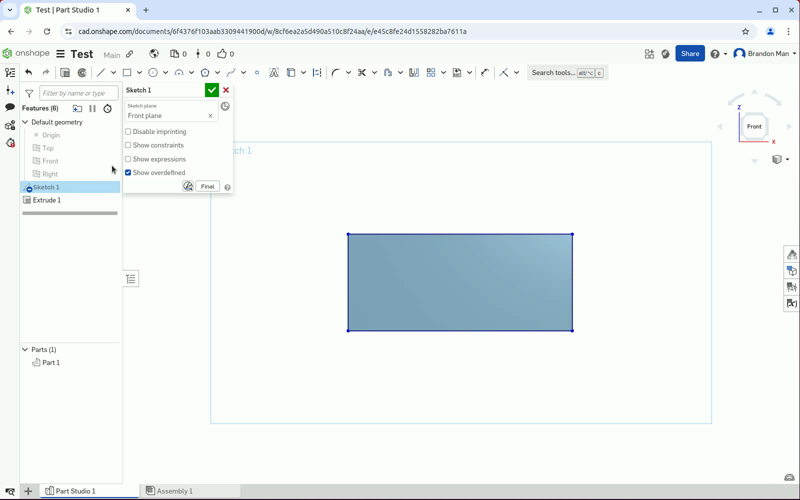
mouse_move(229, 92)
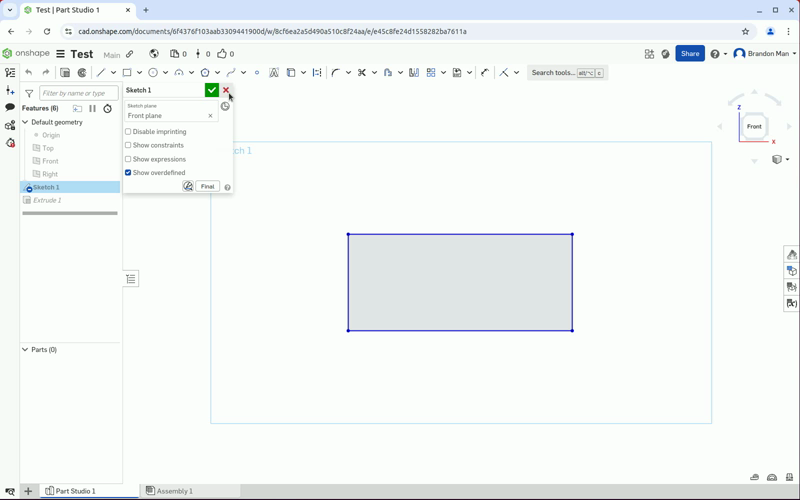
click(229, 92)
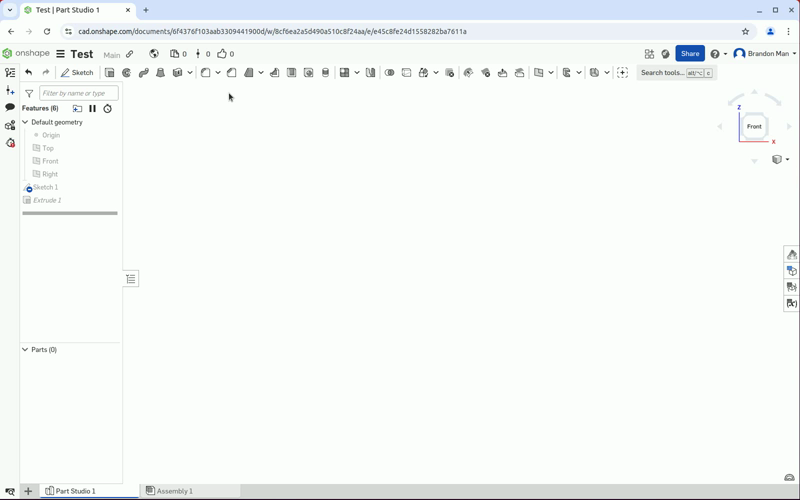
mouse_move(73, 352)
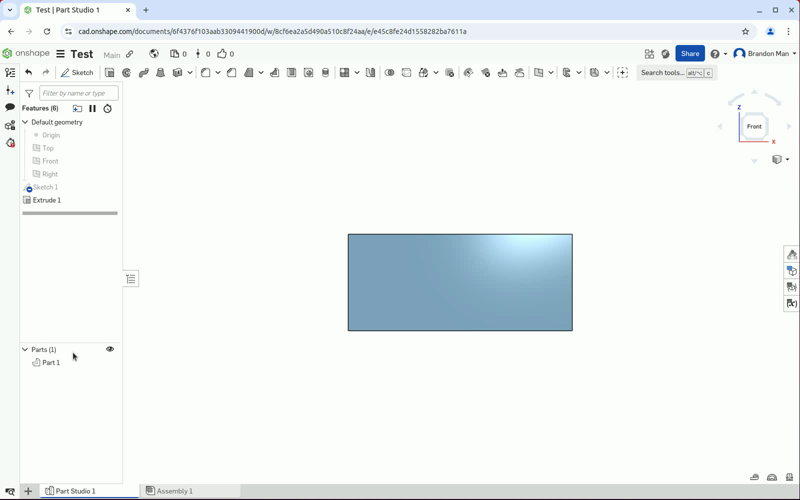
key(y)
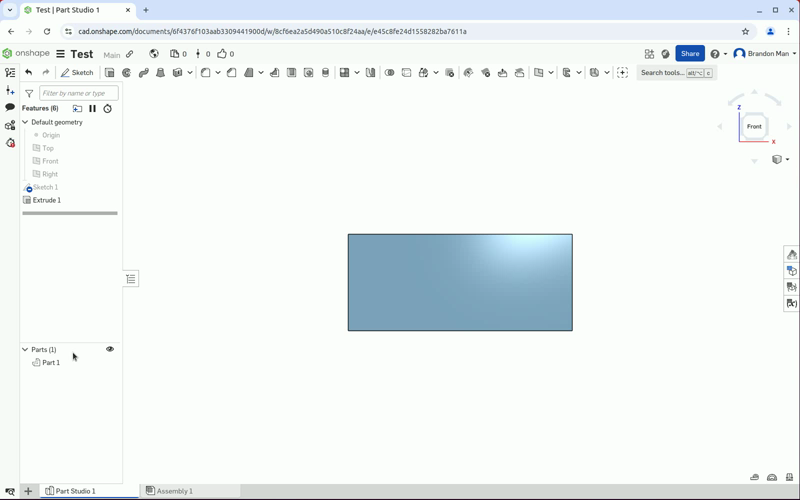
key(shift+p)
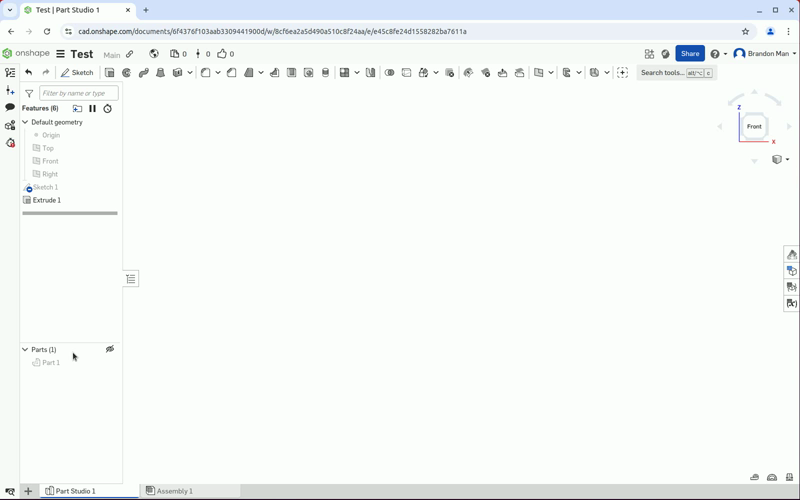
key(space)
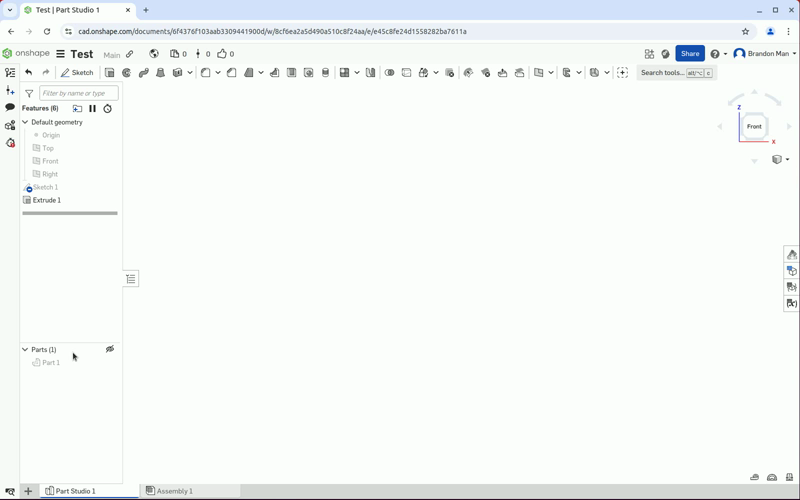
key_down(shift)
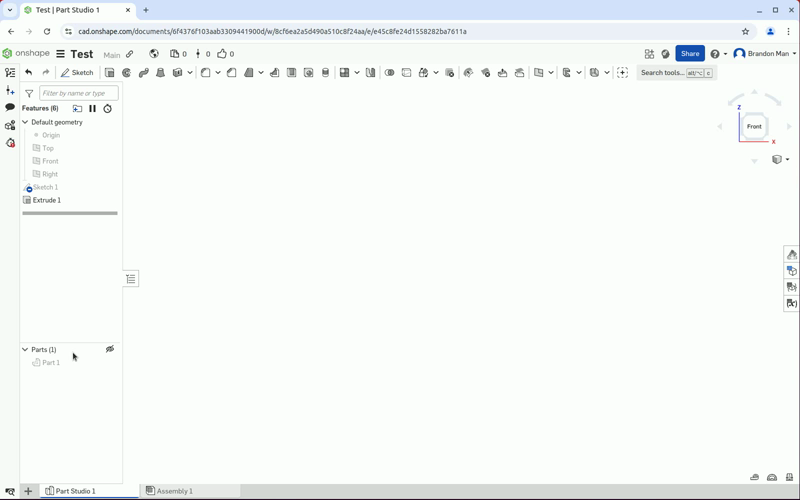
key(down)
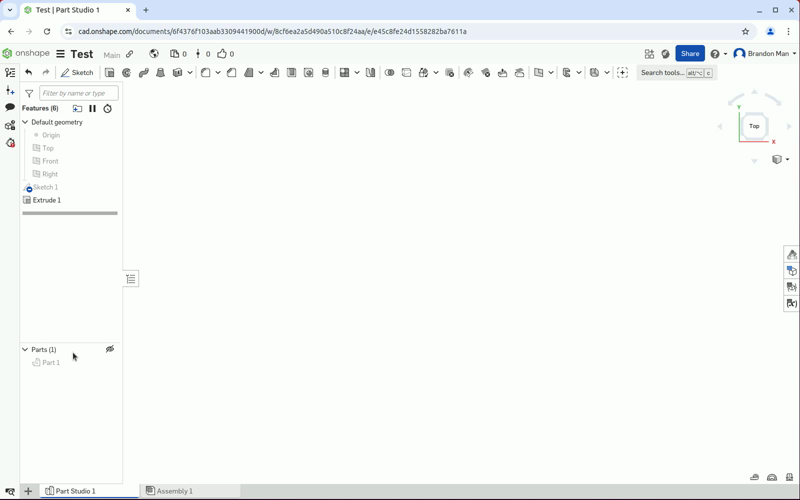
key_up(shift)
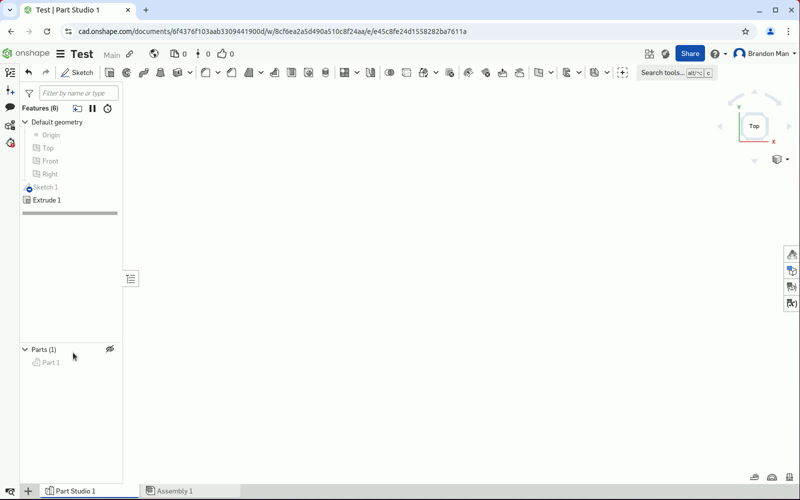
mouse_move(73, 352)
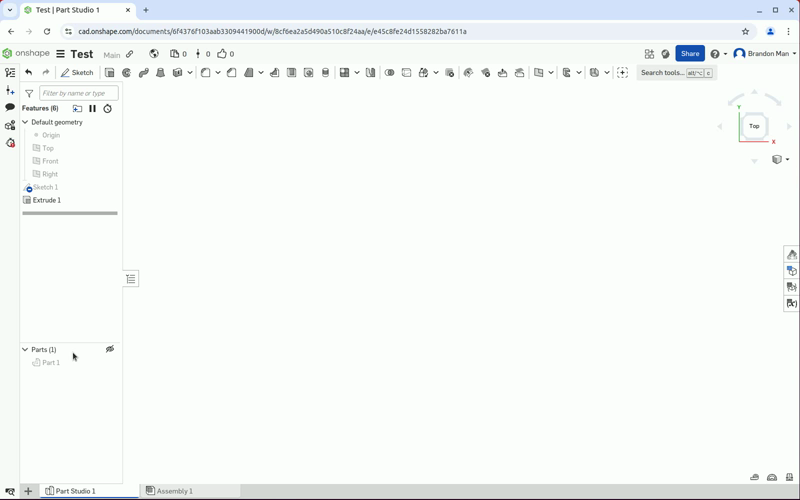
key(shift+y)
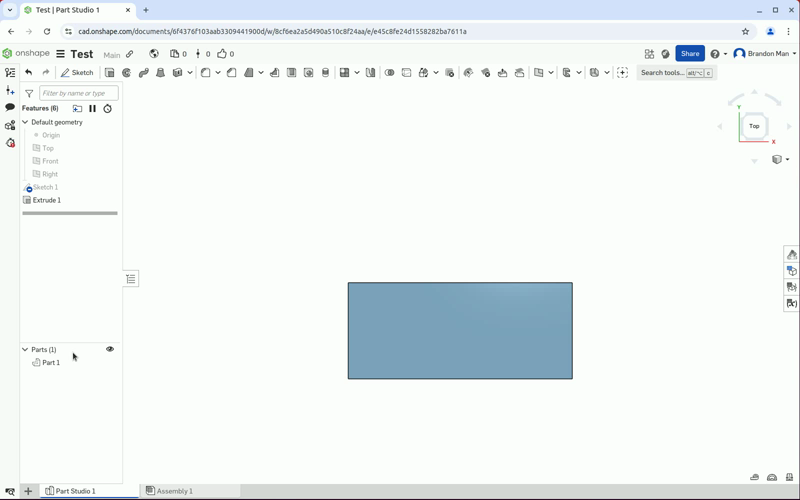
mouse_move(541, 75)
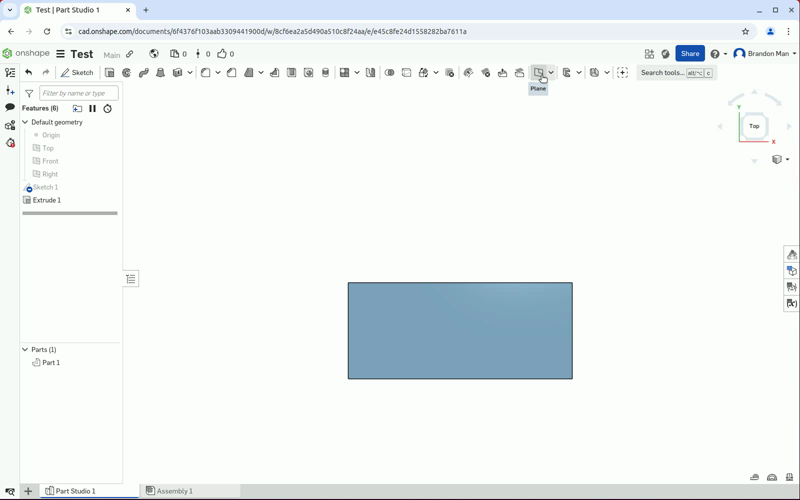
click(541, 75)
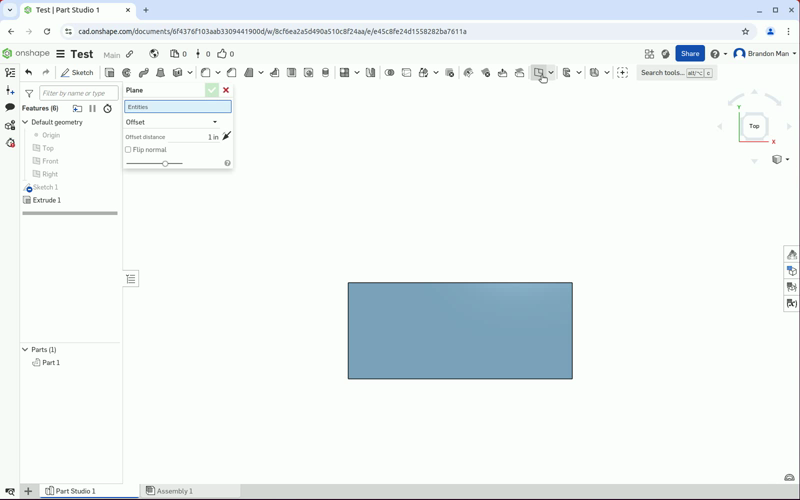
mouse_move(73, 150)
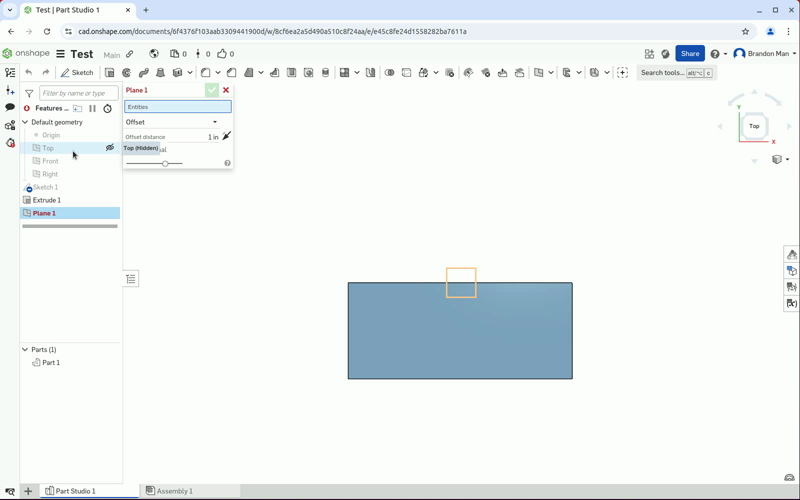
click(73, 150)
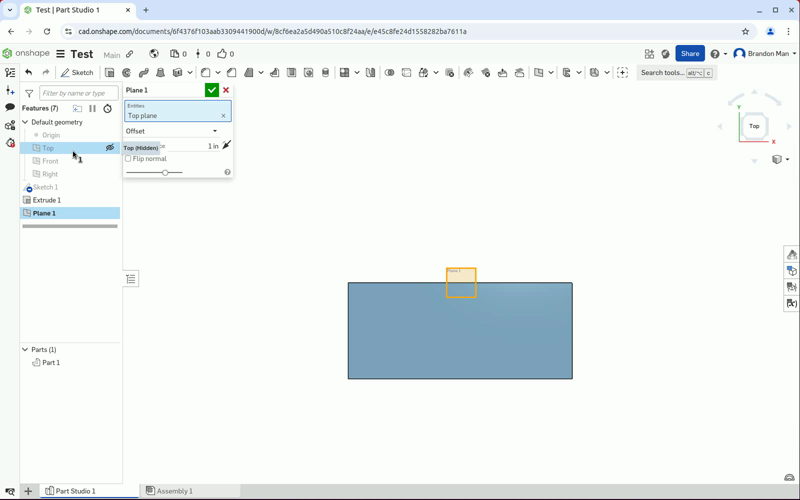
key(tab, 2)
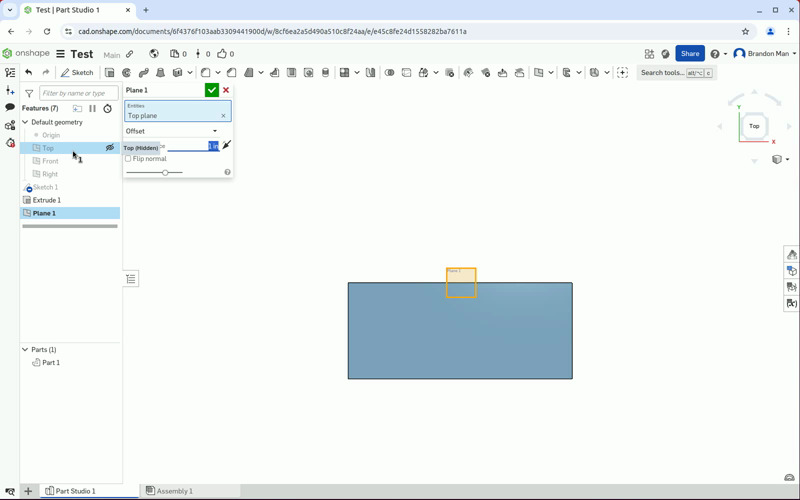
text(9.86)
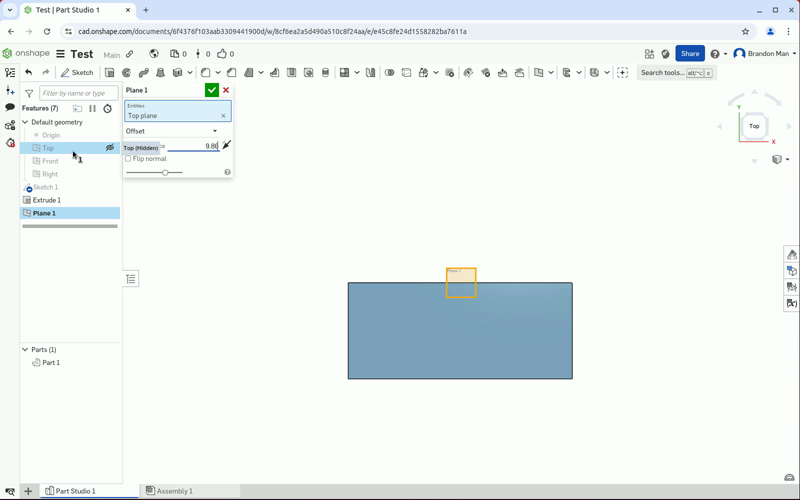
key(enter, 2)
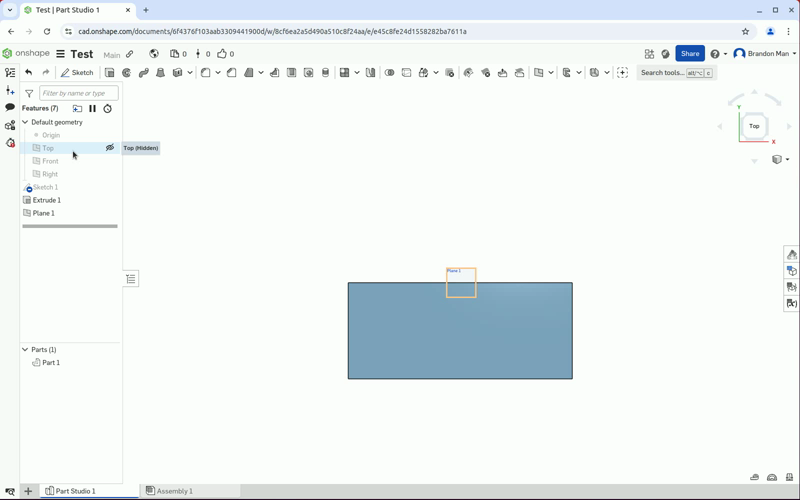
key(shift+s)
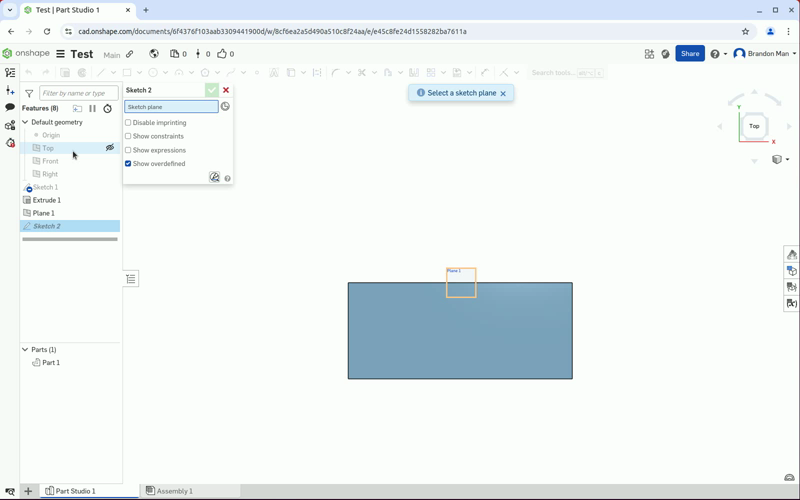
mouse_move(73, 215)
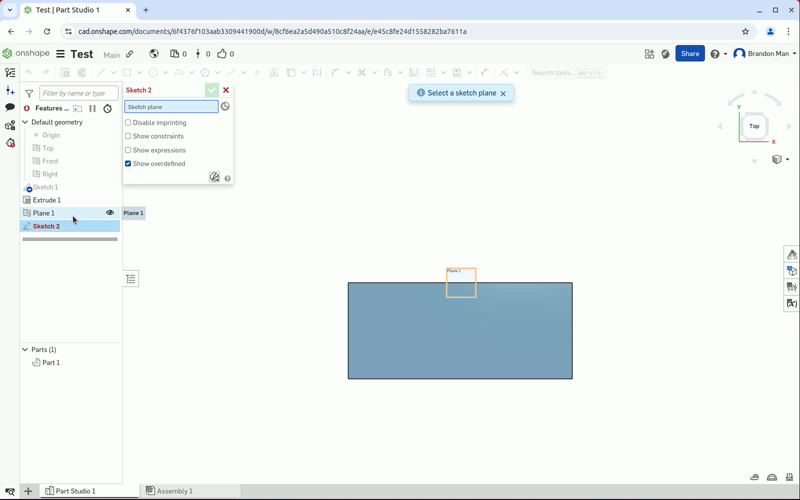
click(73, 215)
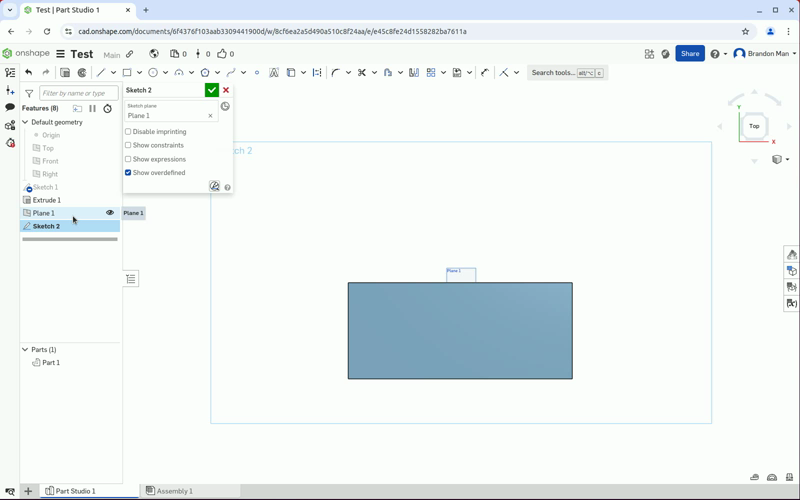
mouse_move(73, 352)
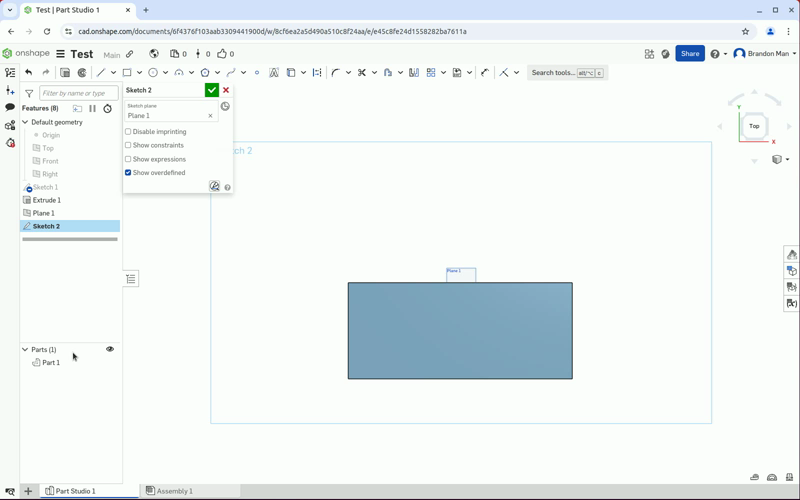
key(y)
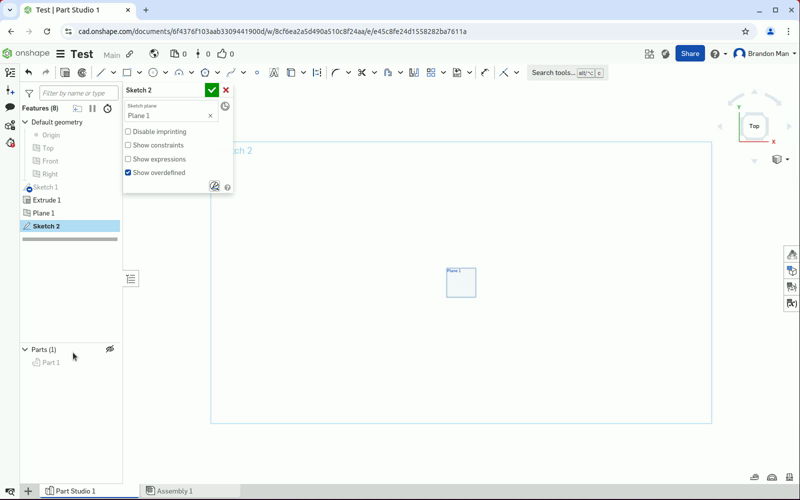
key(c)
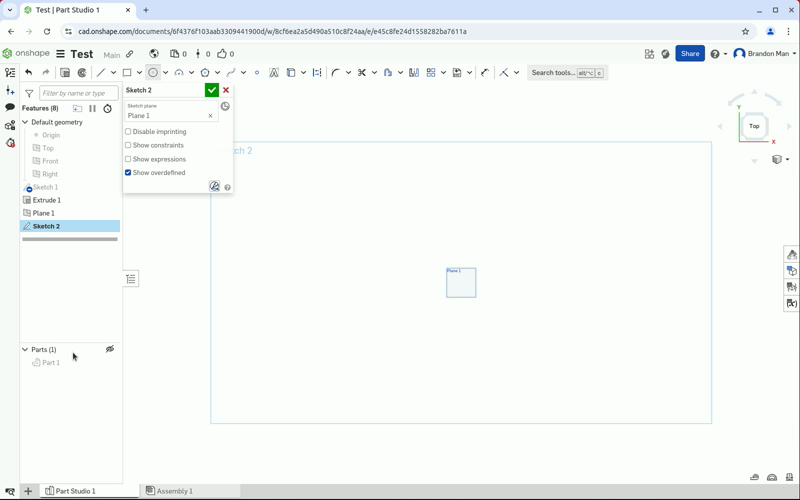
key_down(shift)
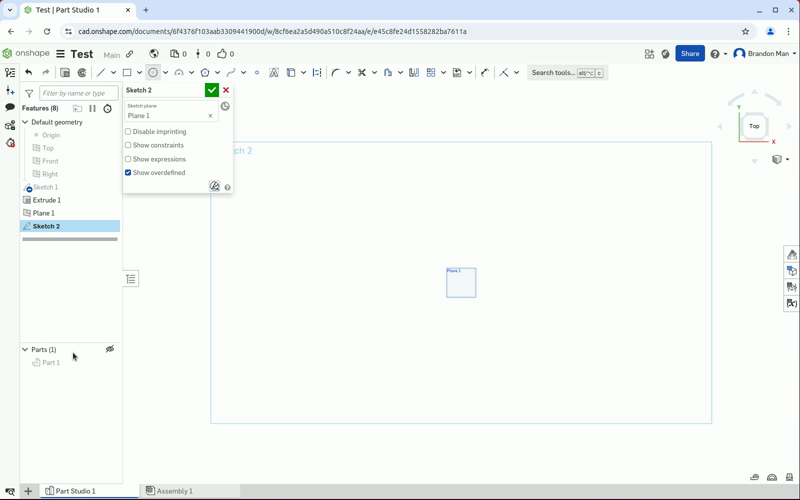
mouse_move(396, 330)
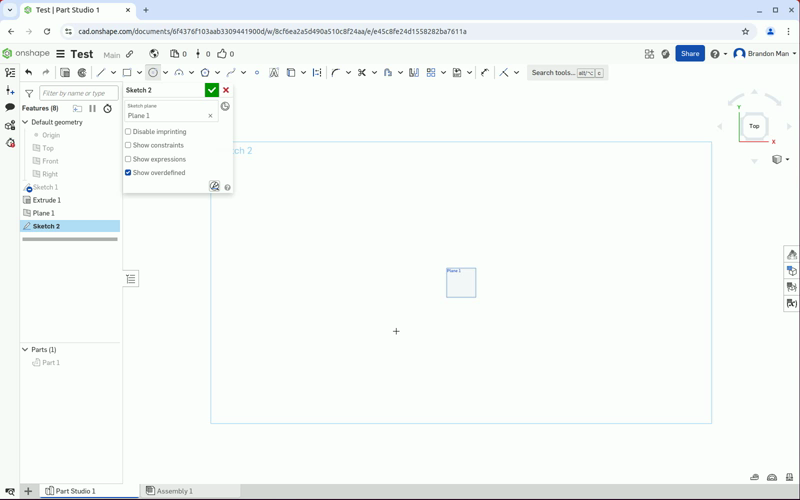
click(396, 330)
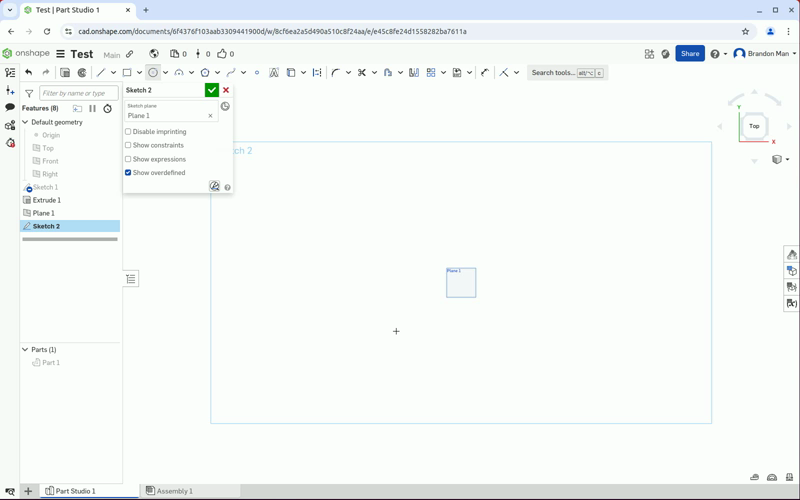
key_up(shift)
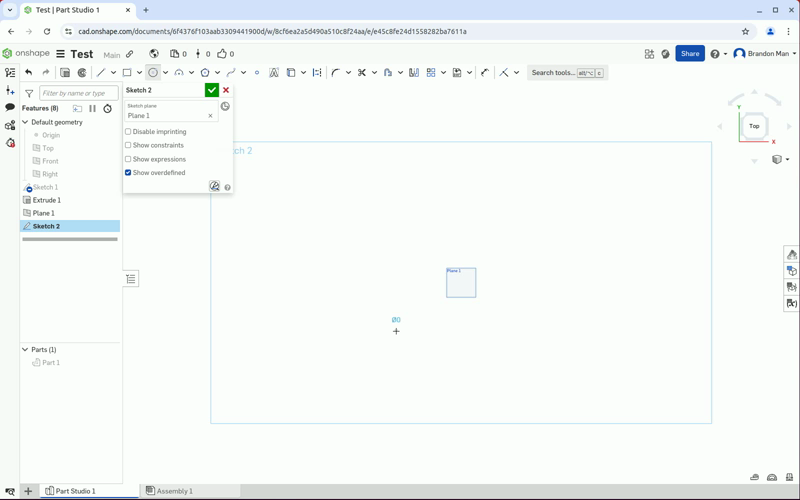
mouse_move(412, 330)
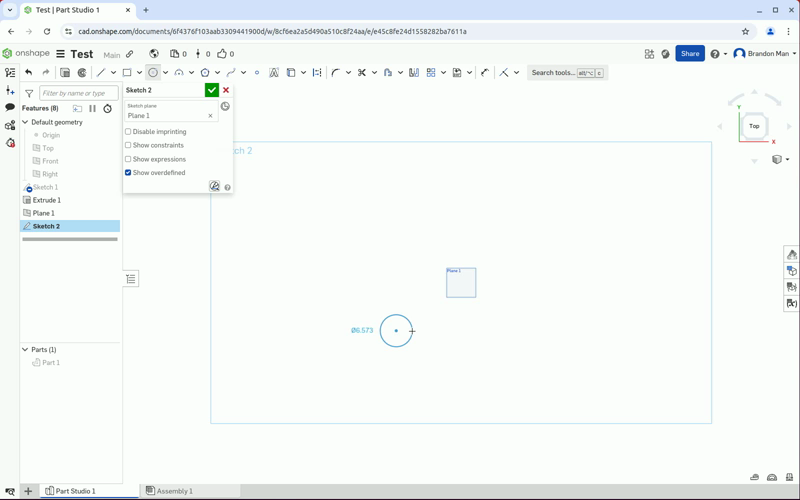
click(412, 330)
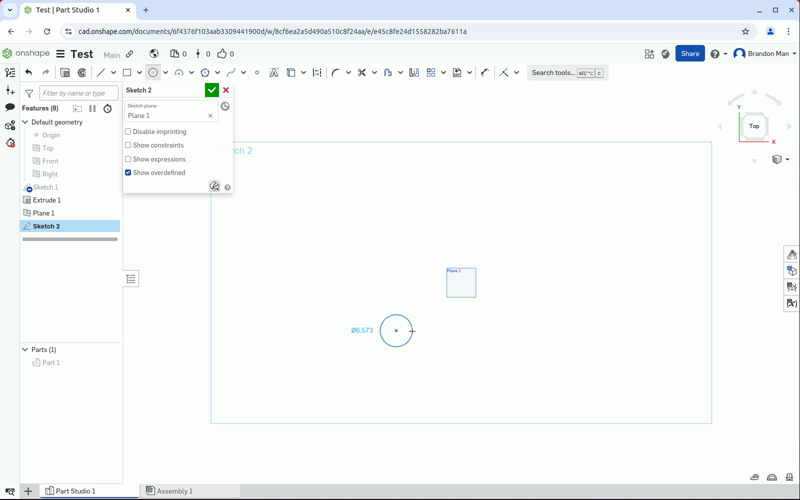
key(esc)
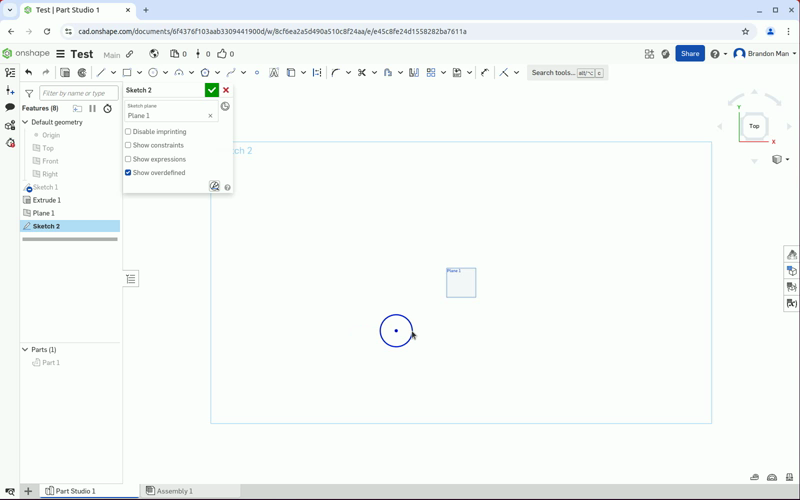
mouse_move(387, 329)
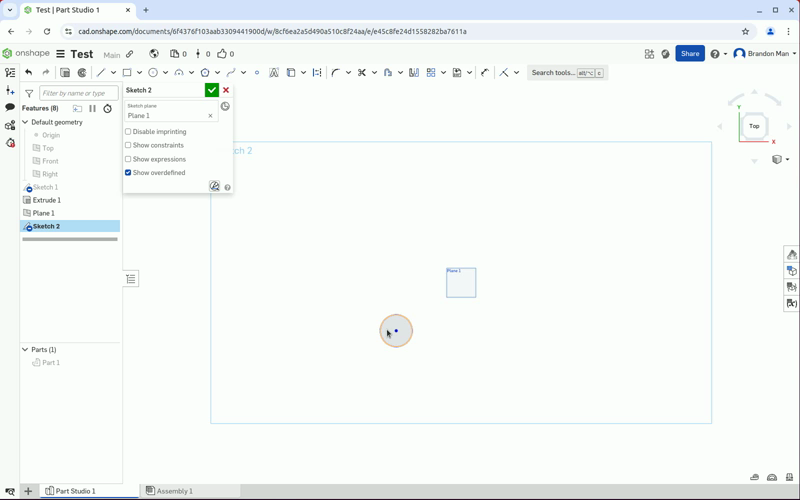
scroll(6)
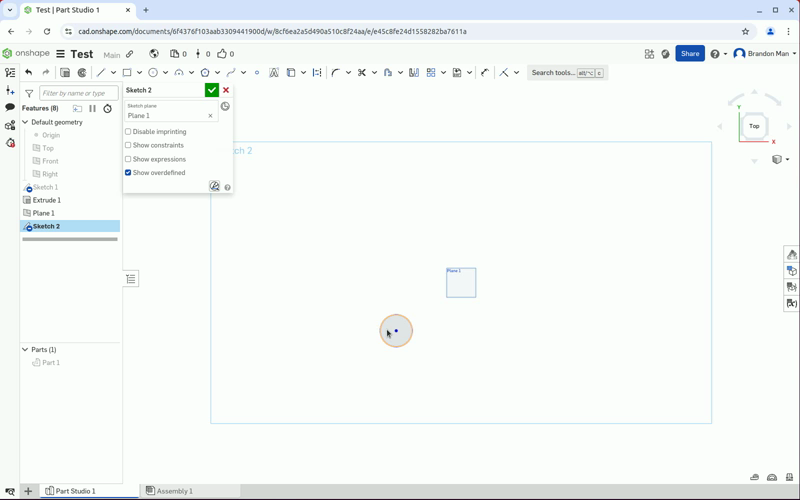
scroll(6)
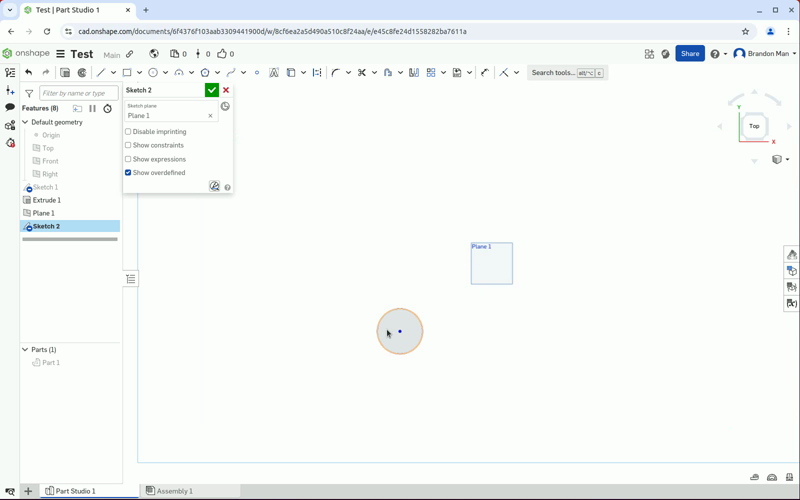
scroll(6)
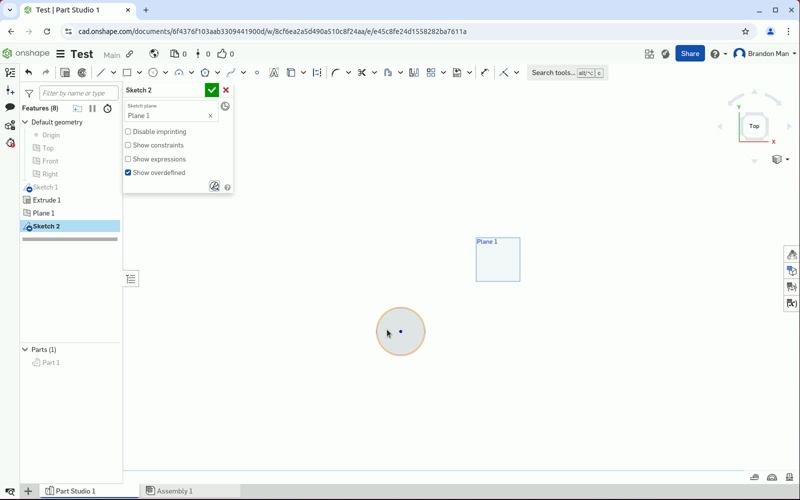
scroll(6)
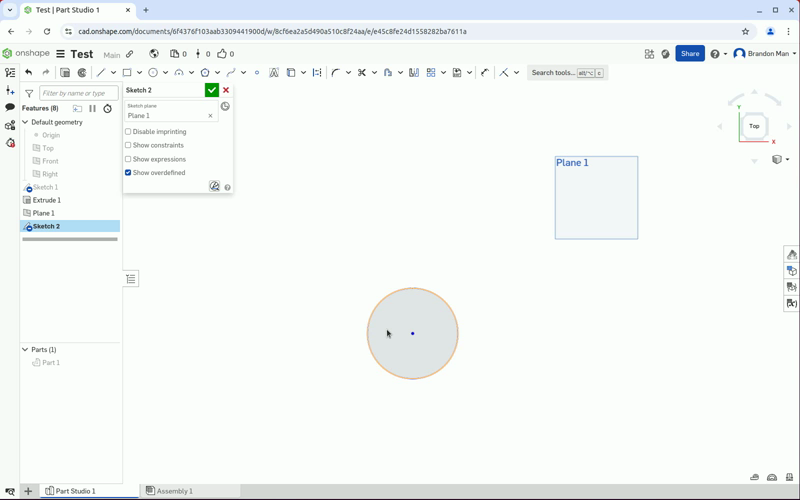
scroll(6)
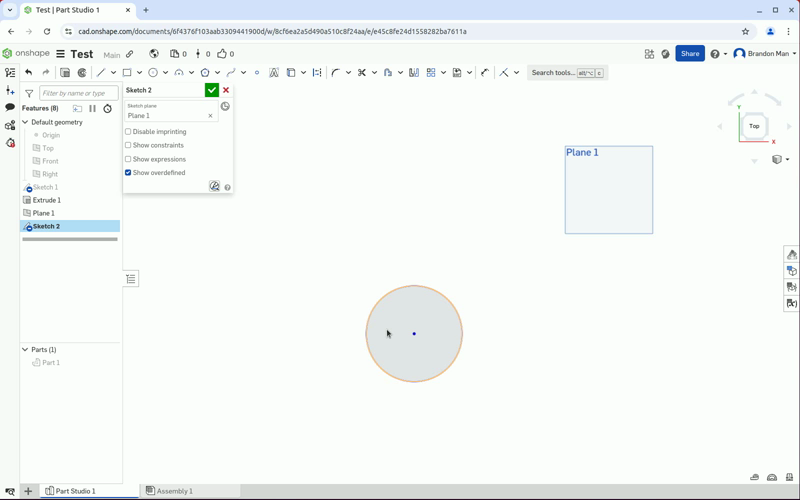
scroll(6)
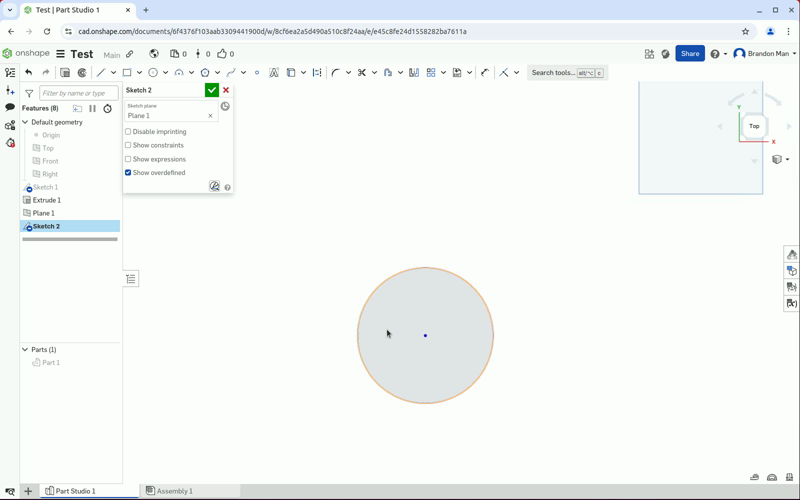
scroll(6)
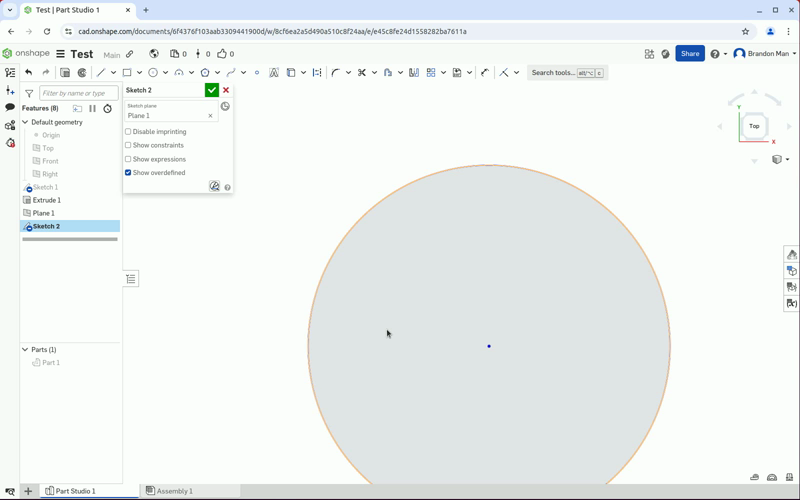
click(387, 329)
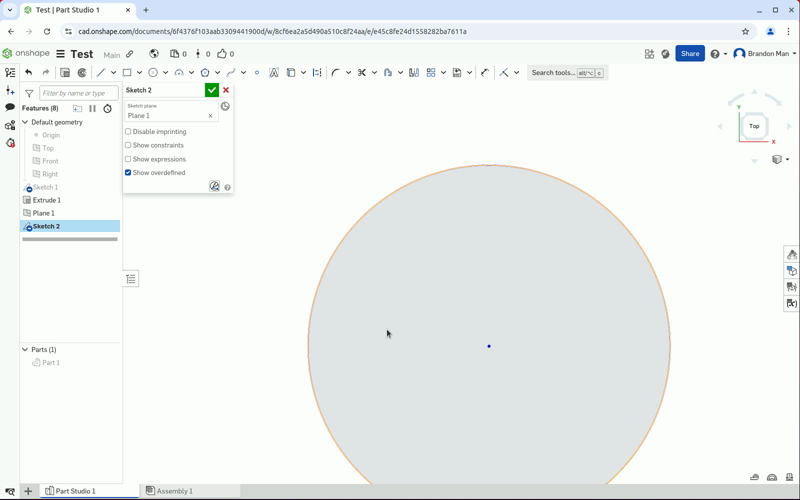
scroll(-6)
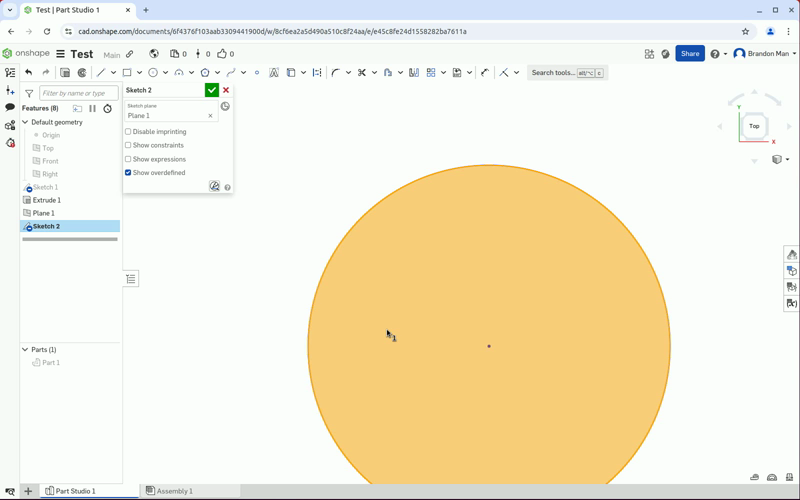
scroll(-6)
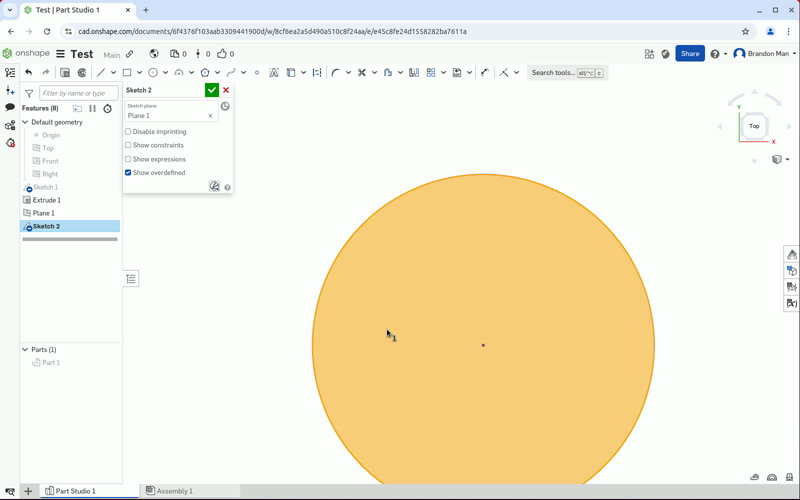
scroll(-6)
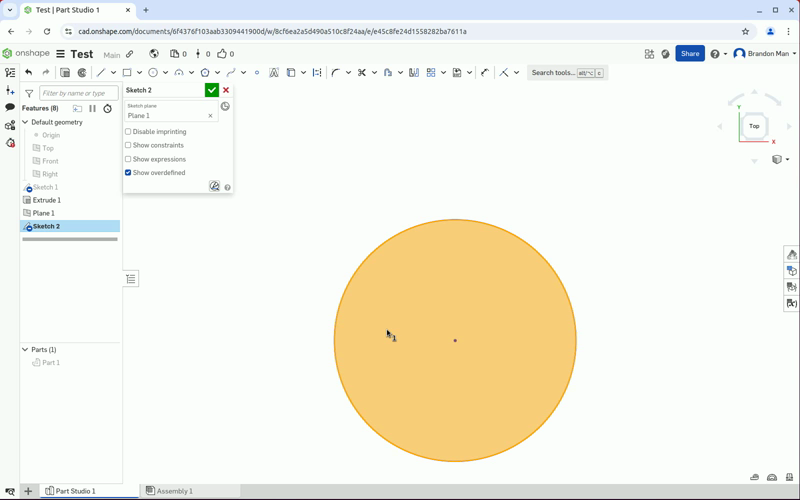
scroll(-6)
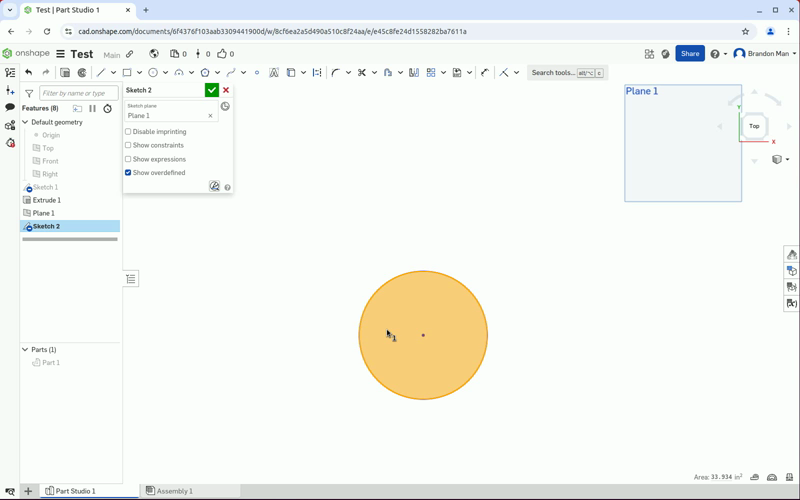
scroll(-6)
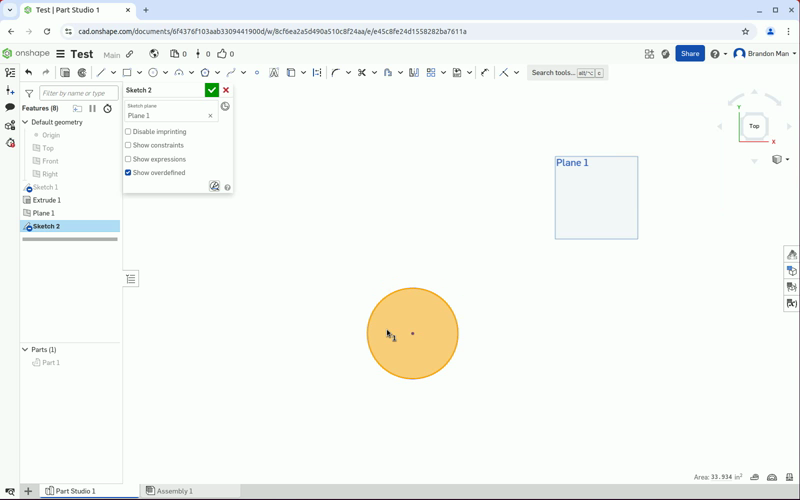
scroll(-6)
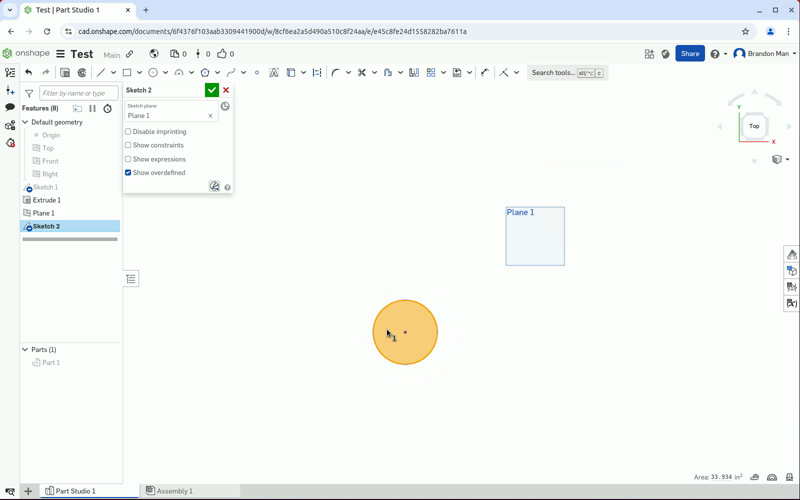
scroll(-6)
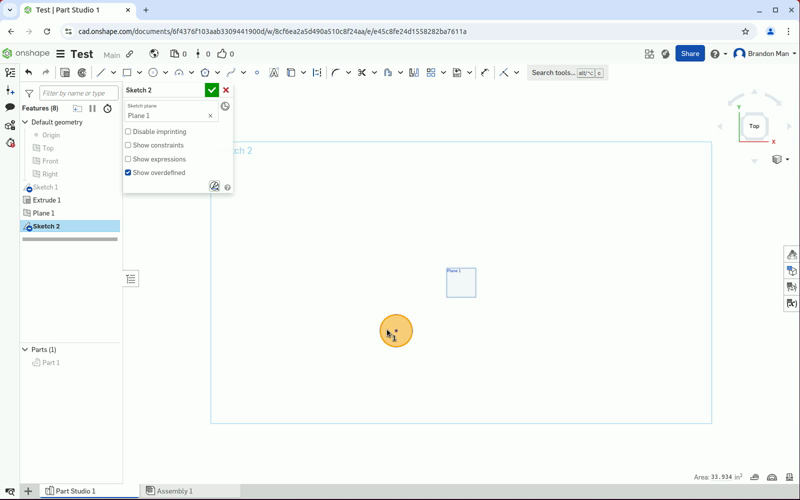
mouse_move(73, 352)
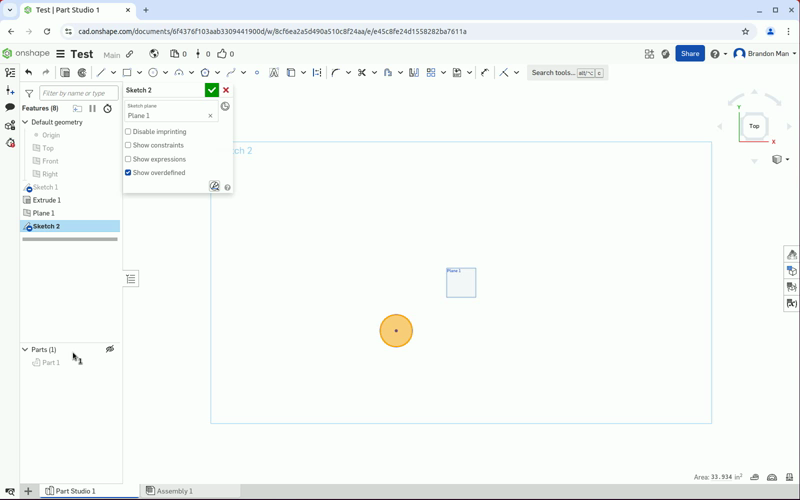
key(shift+y)
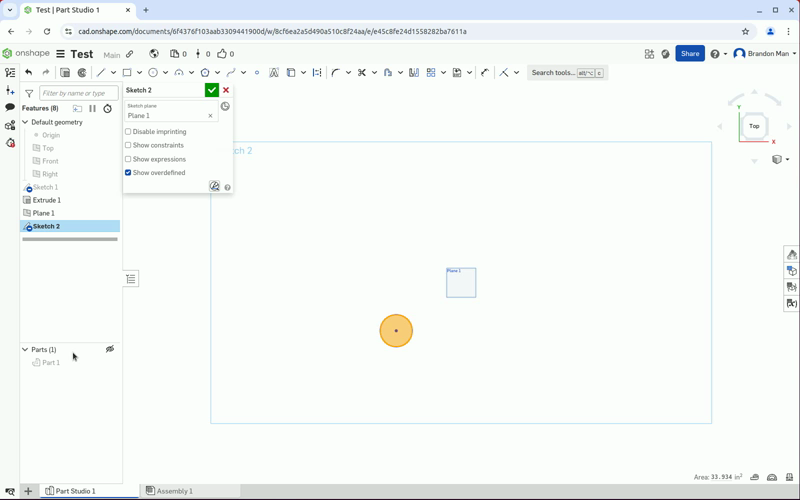
key(shift+e)
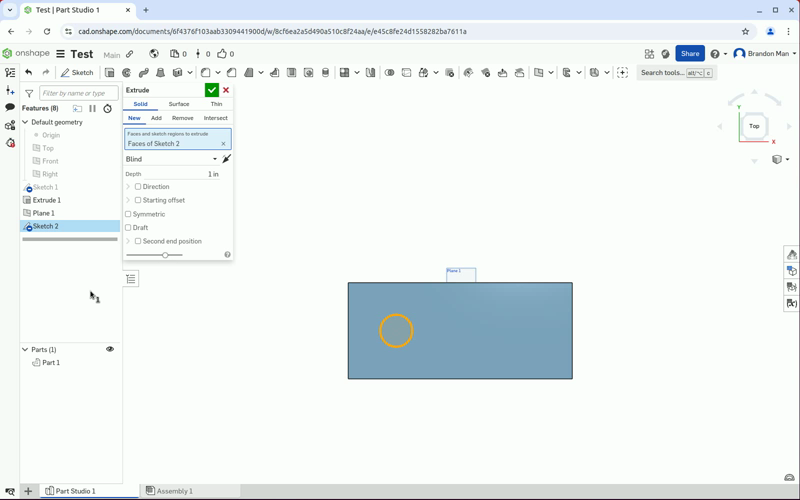
mouse_move(143, 106)
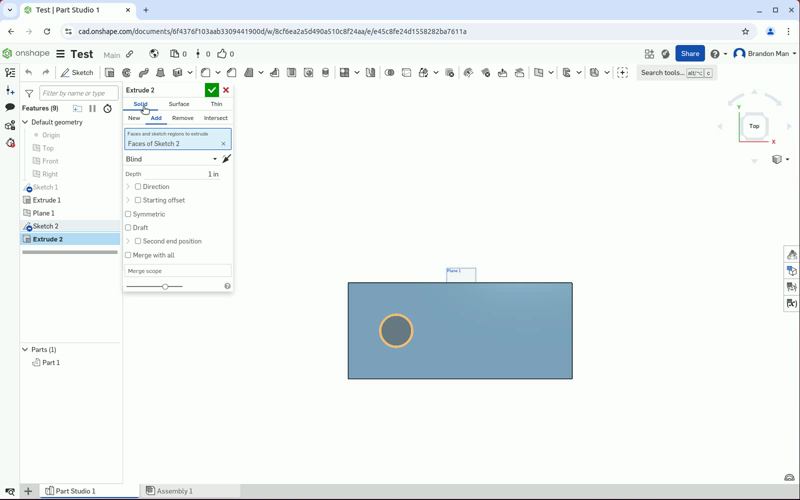
click(143, 106)
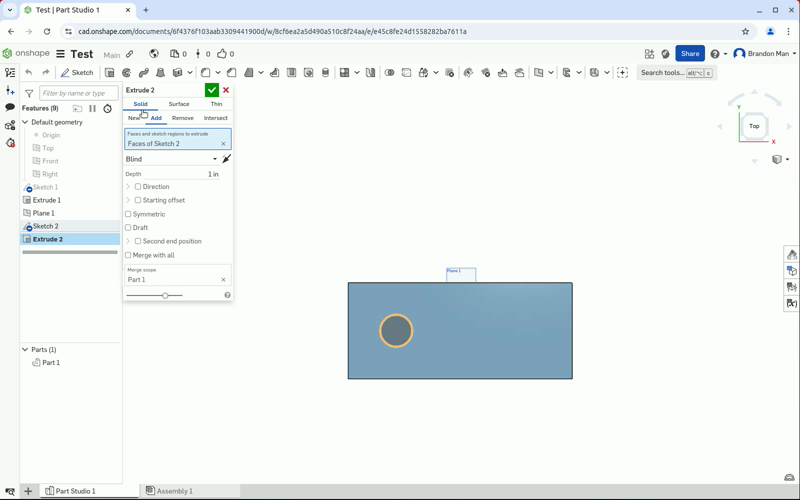
mouse_move(137, 120)
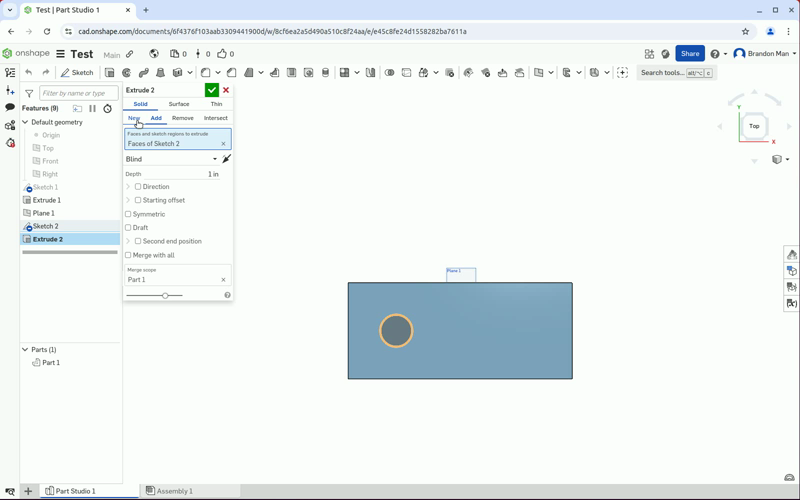
click(137, 120)
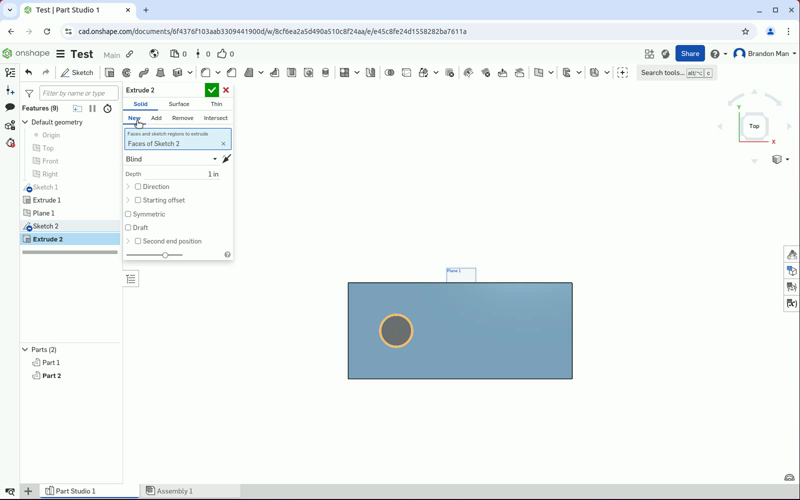
key(tab, 4)
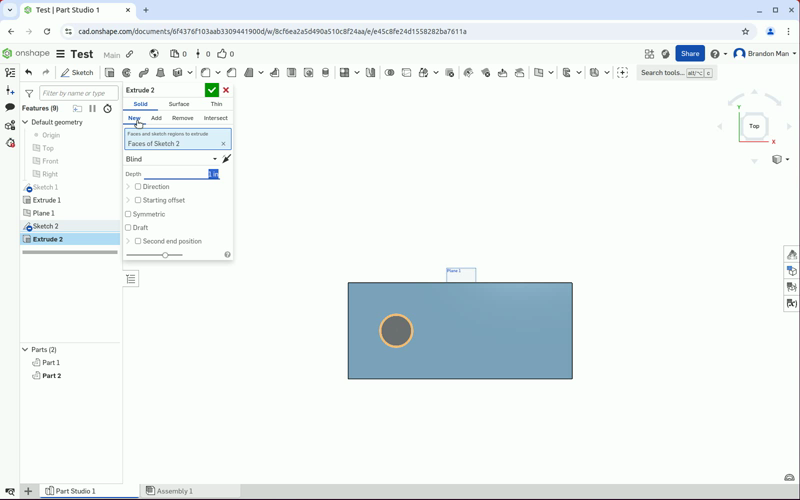
text(6.499)
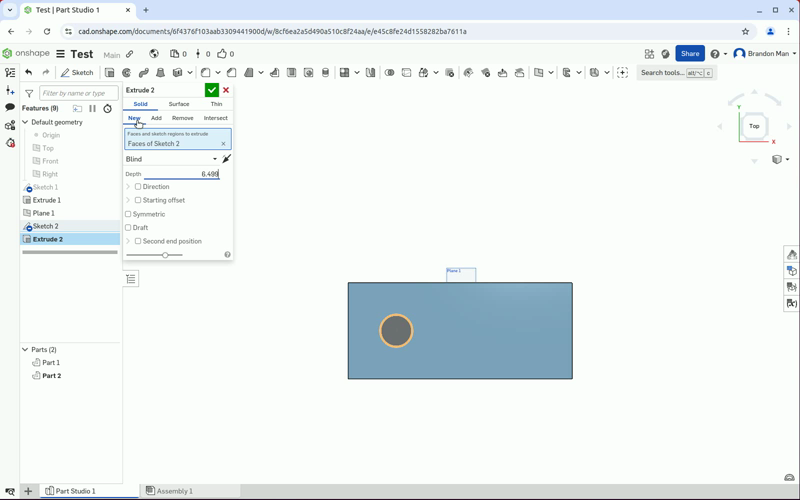
key(enter)
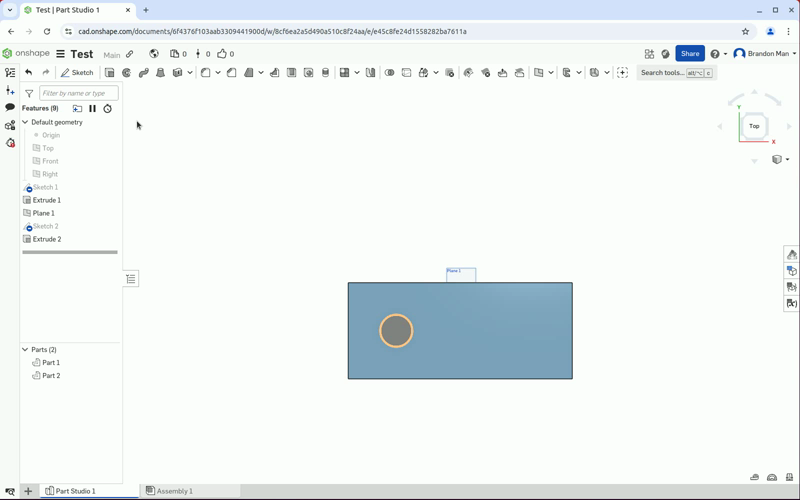
key(shift+h)
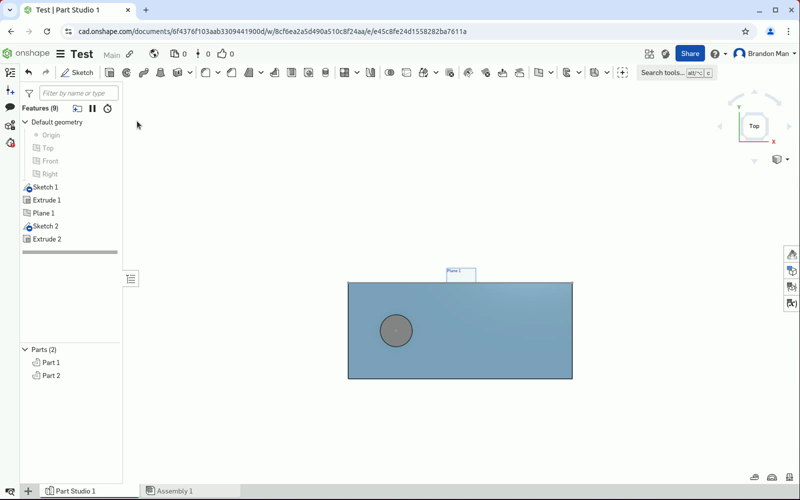
key(shift+h)
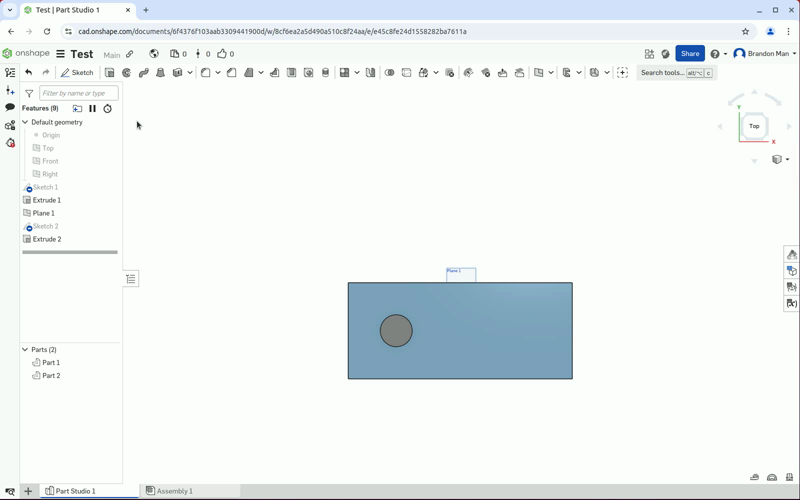
mouse_move(73, 189)
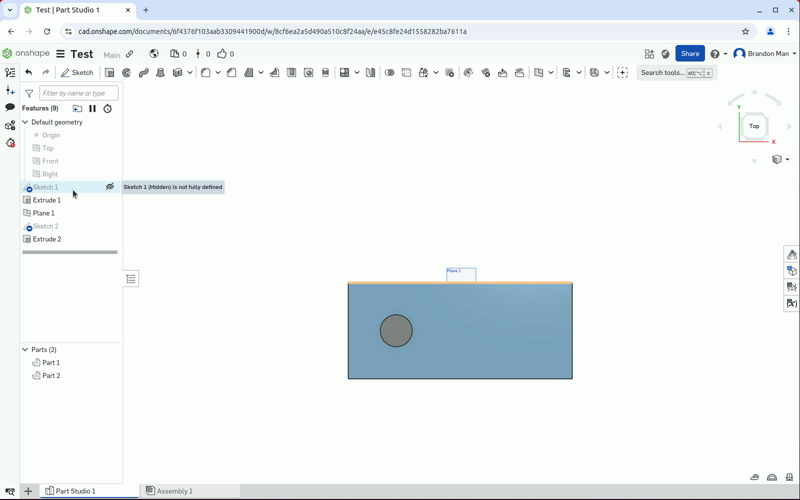
click(73, 189)
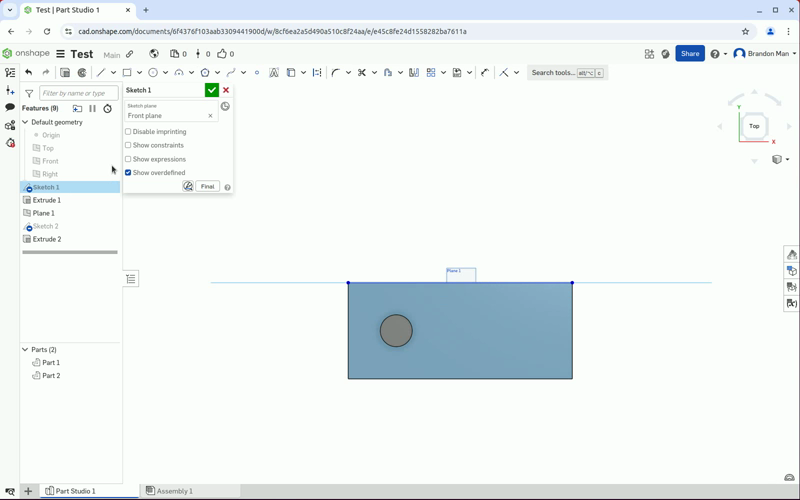
mouse_move(229, 92)
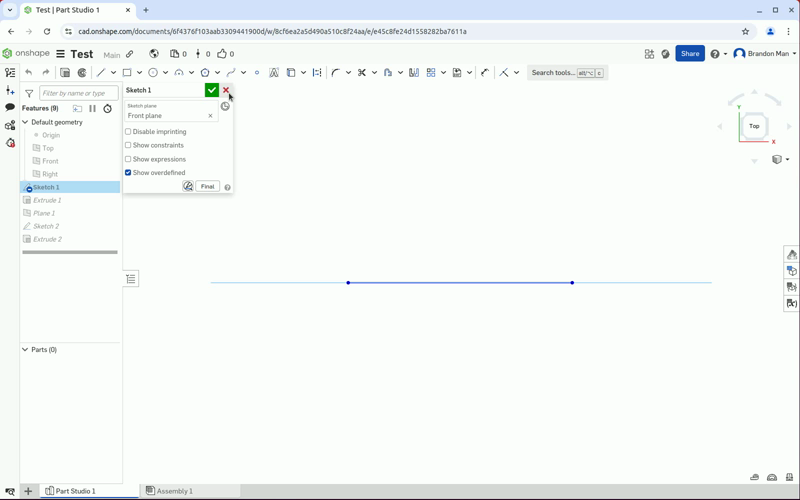
click(229, 92)
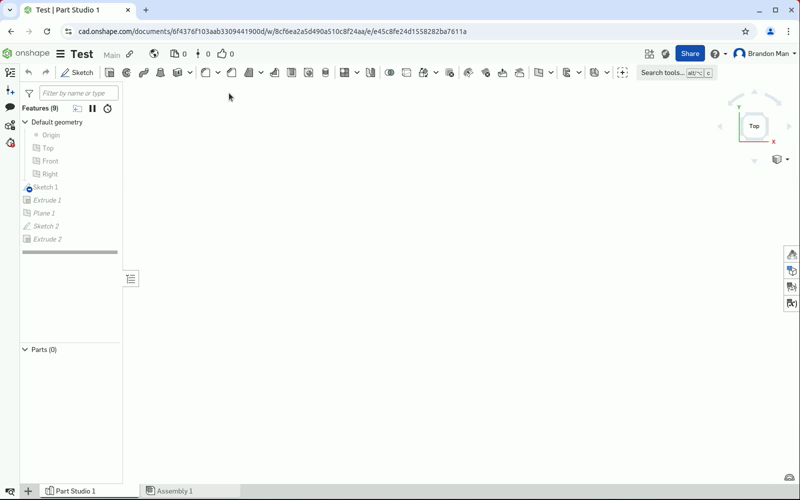
key(shift+s)
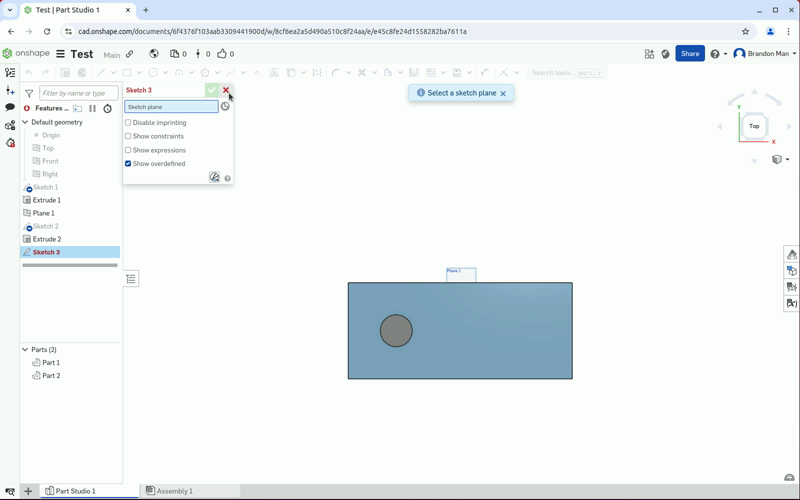
mouse_move(73, 215)
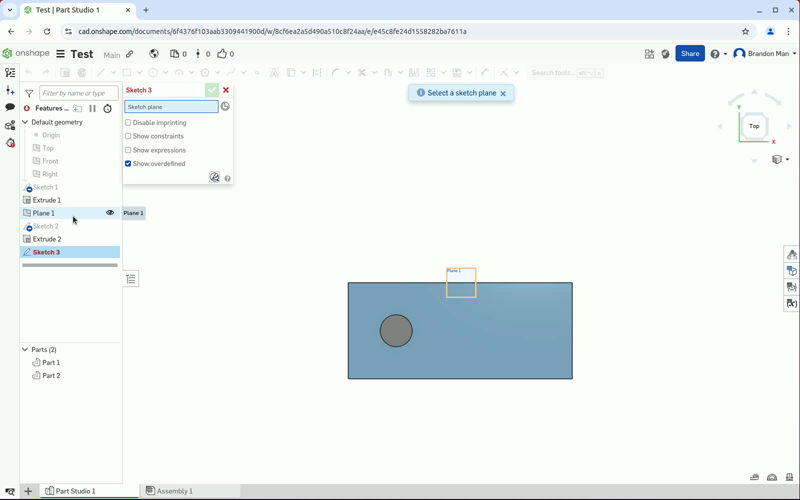
click(73, 215)
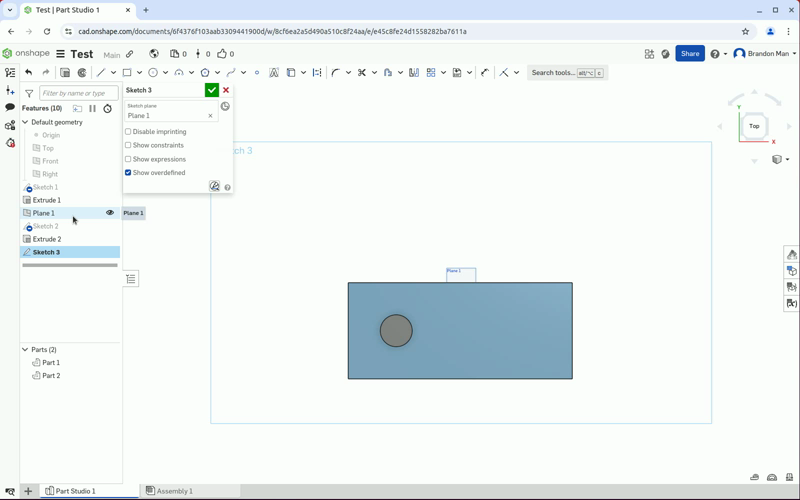
mouse_move(73, 352)
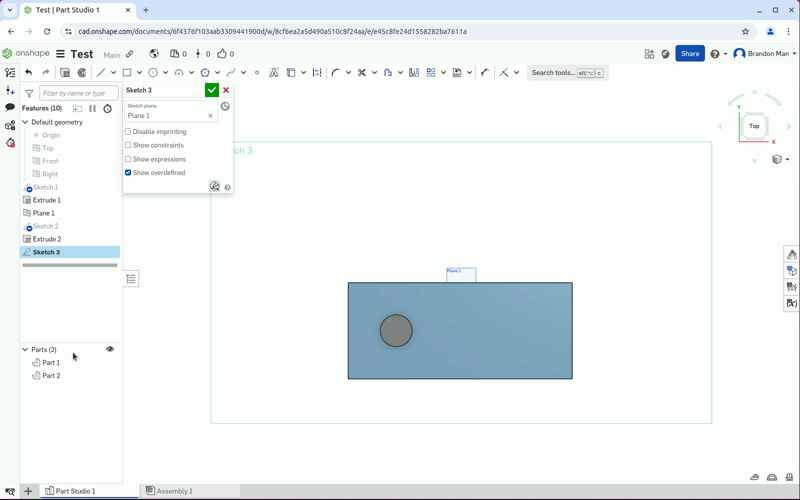
key(y)
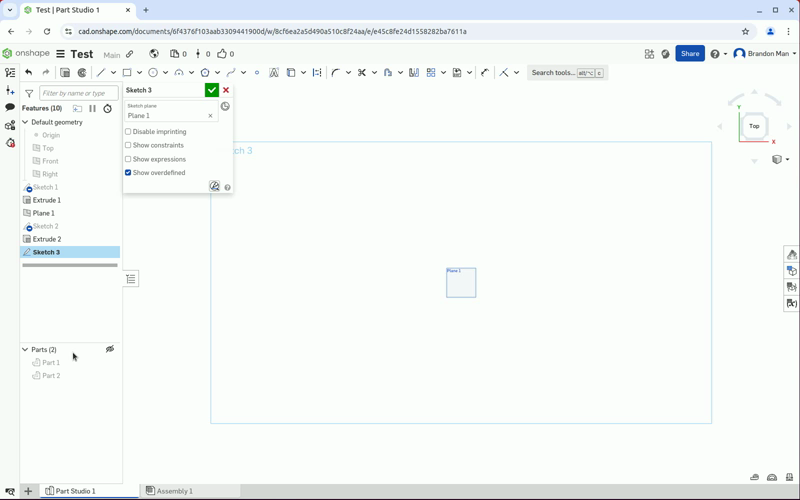
key(c)
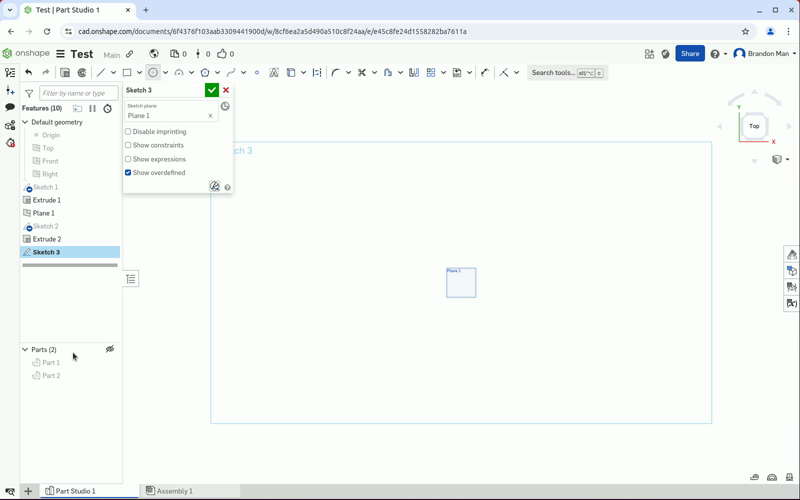
key_down(shift)
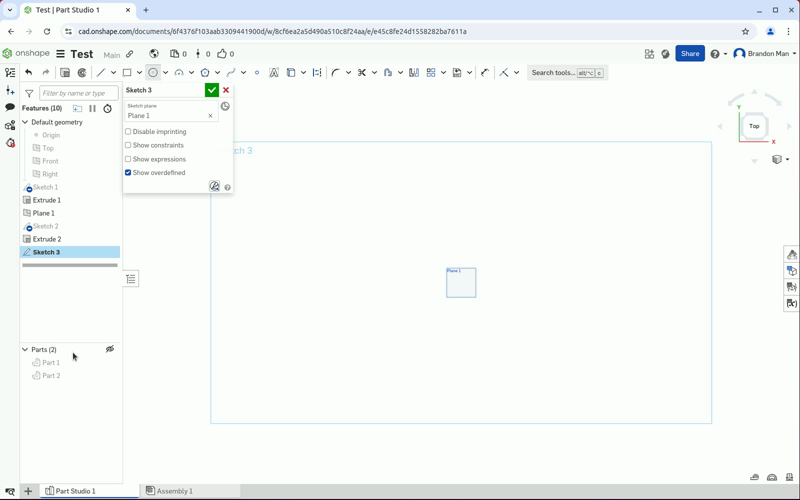
mouse_move(460, 330)
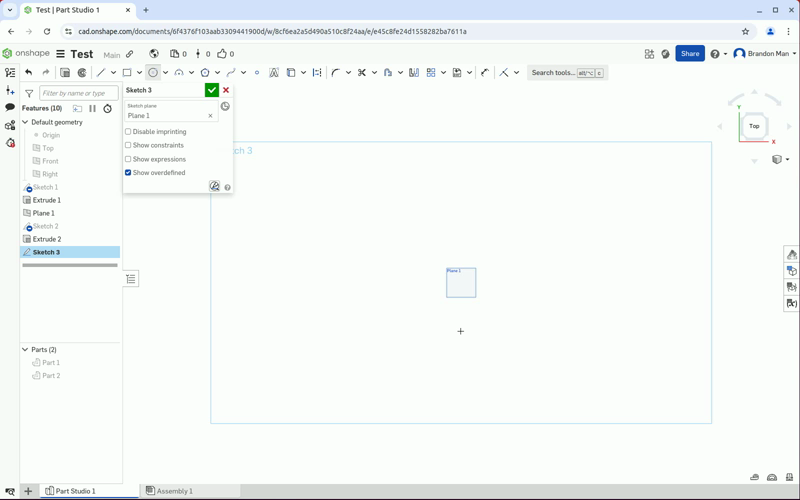
click(460, 330)
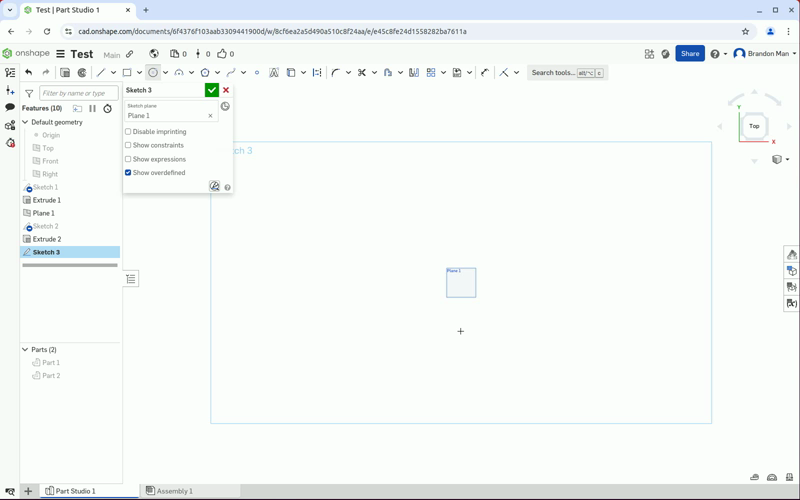
key_up(shift)
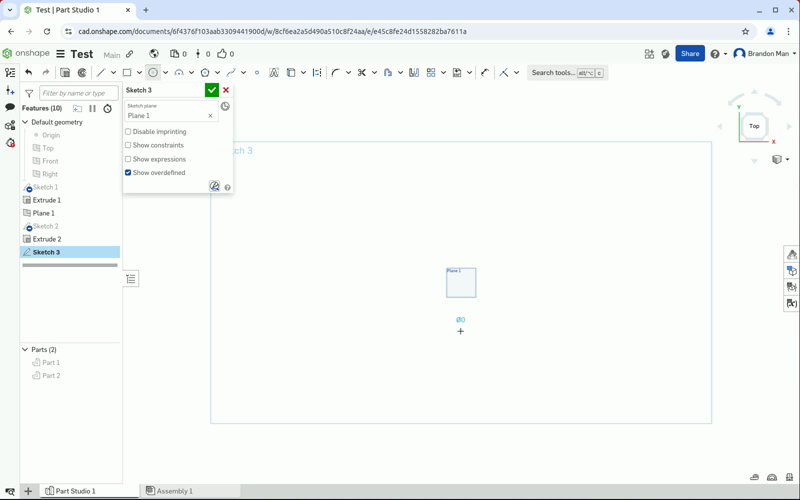
mouse_move(477, 330)
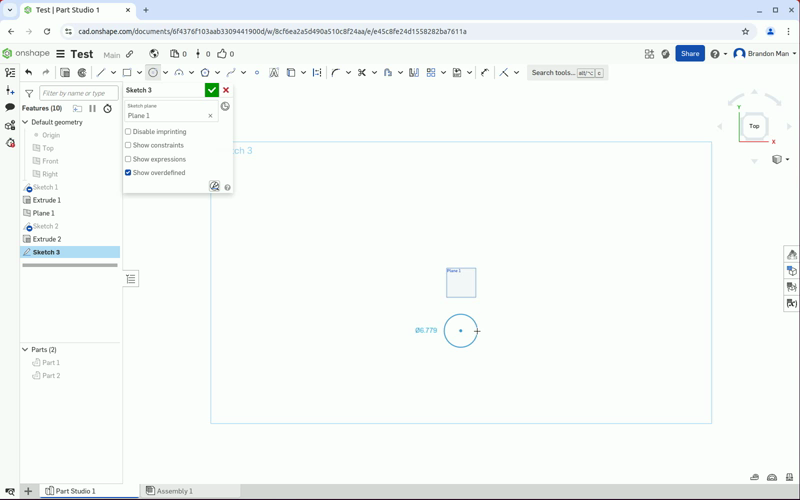
click(477, 330)
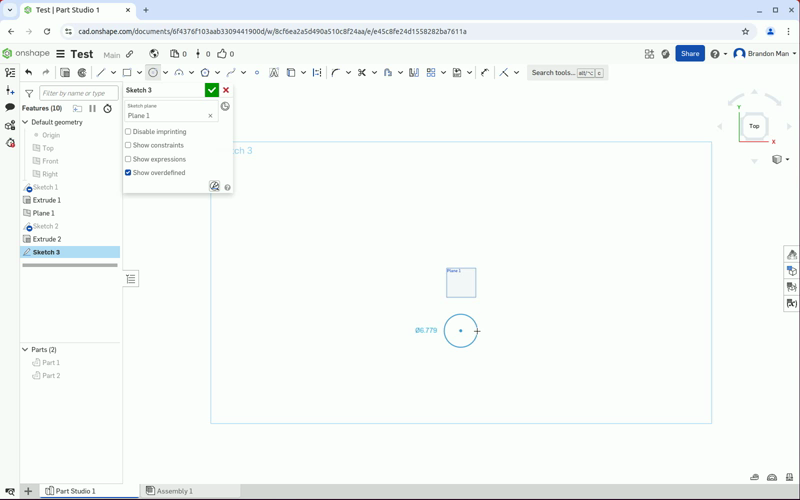
key(esc)
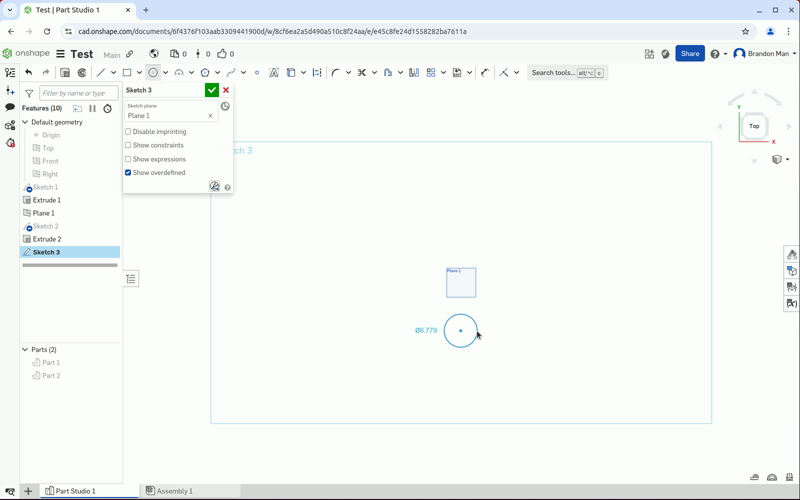
mouse_move(450, 334)
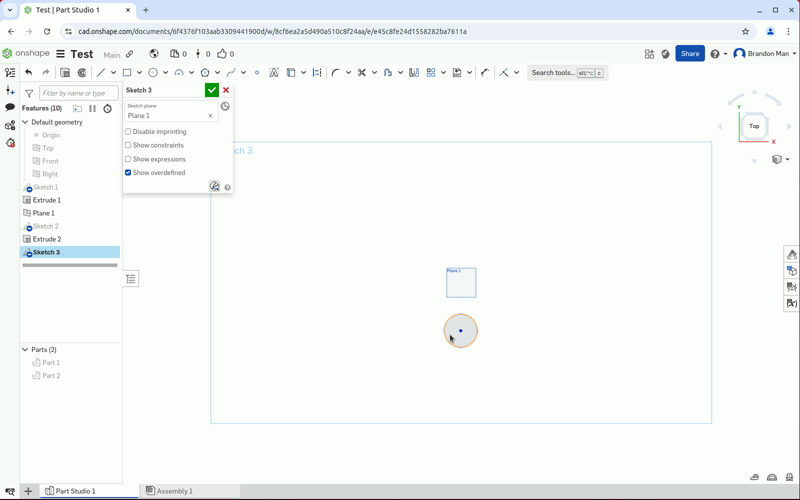
scroll(6)
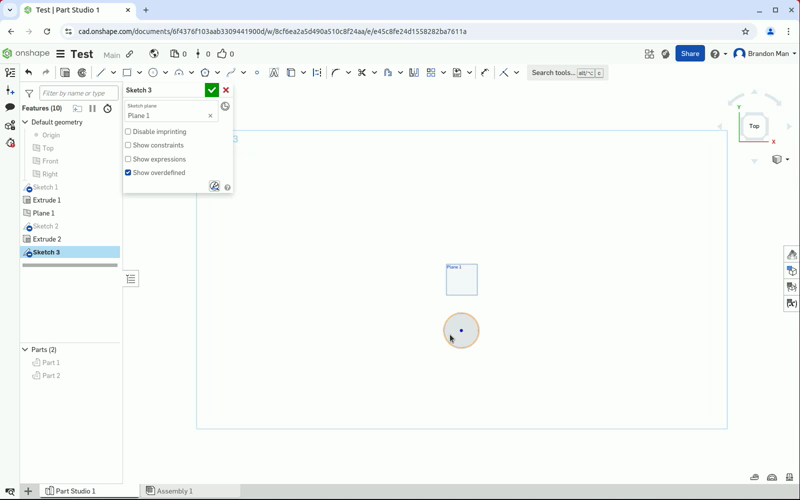
scroll(6)
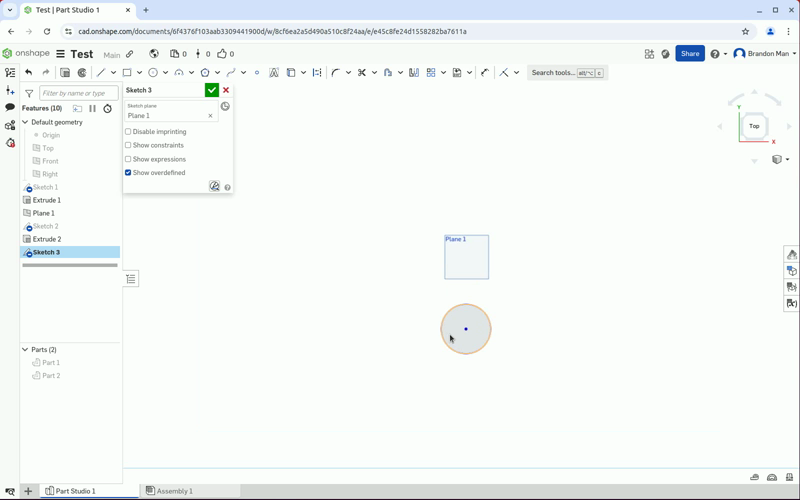
scroll(6)
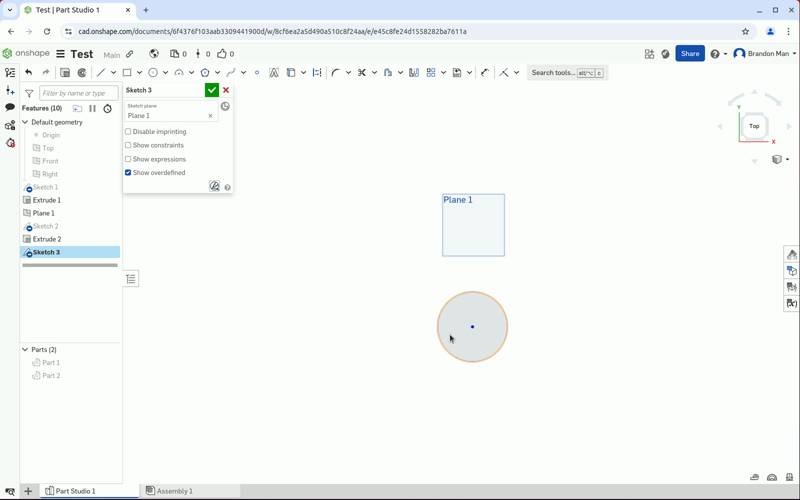
scroll(6)
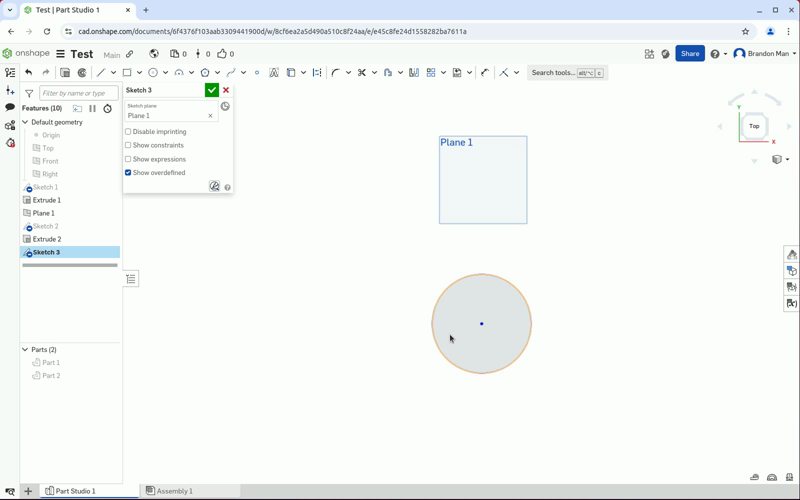
scroll(6)
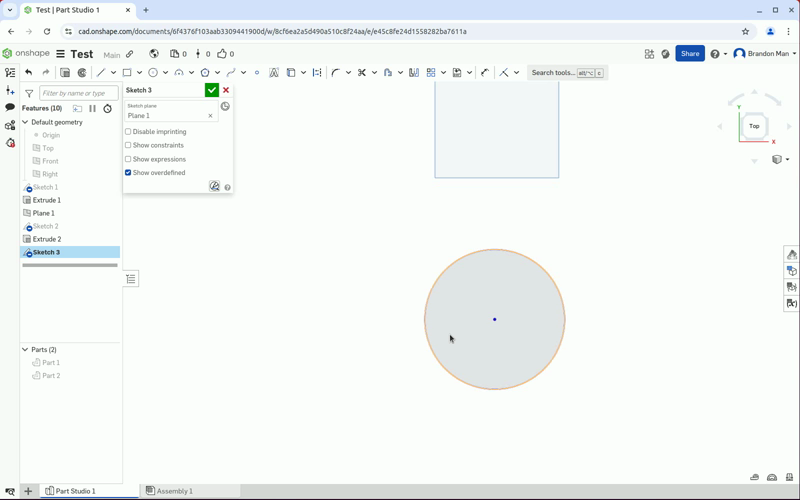
scroll(6)
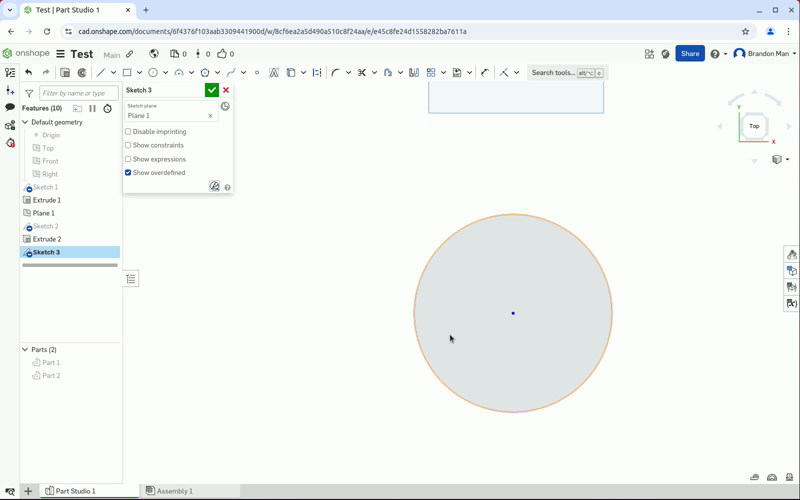
scroll(6)
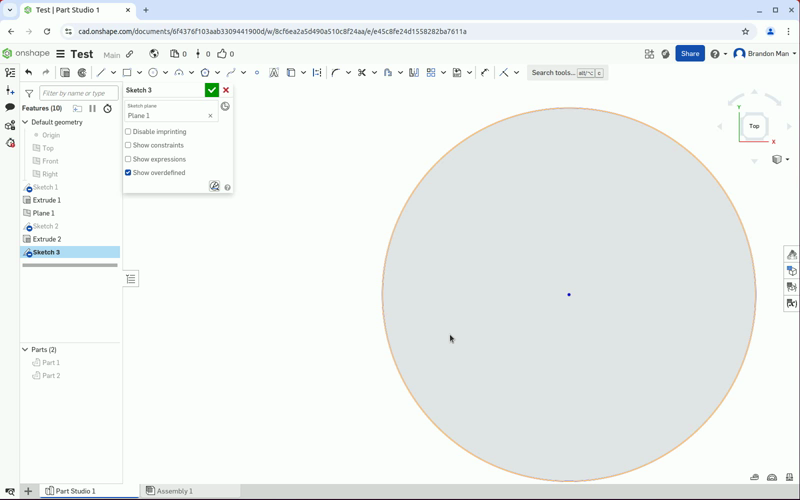
click(450, 334)
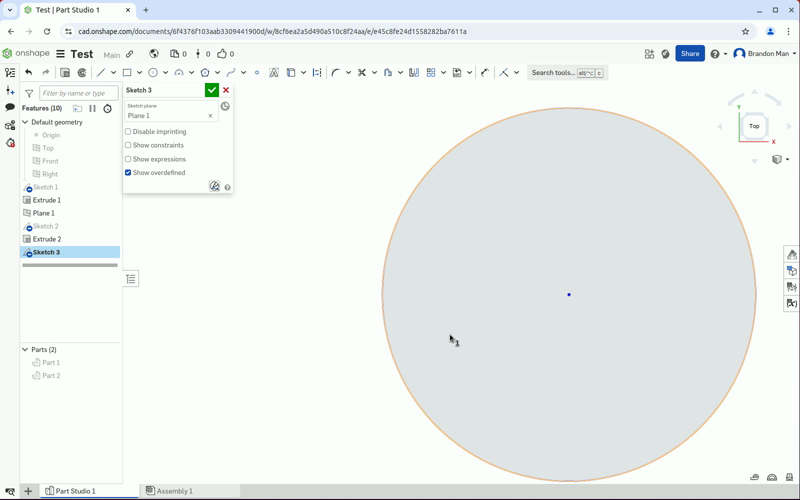
scroll(-6)
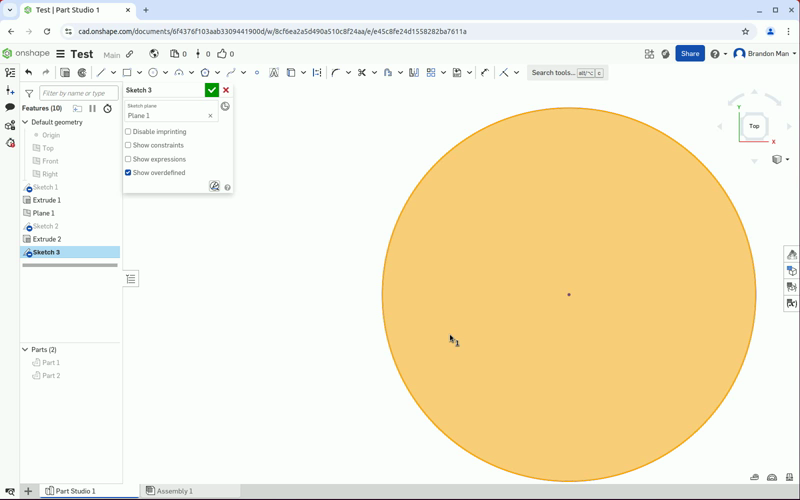
scroll(-6)
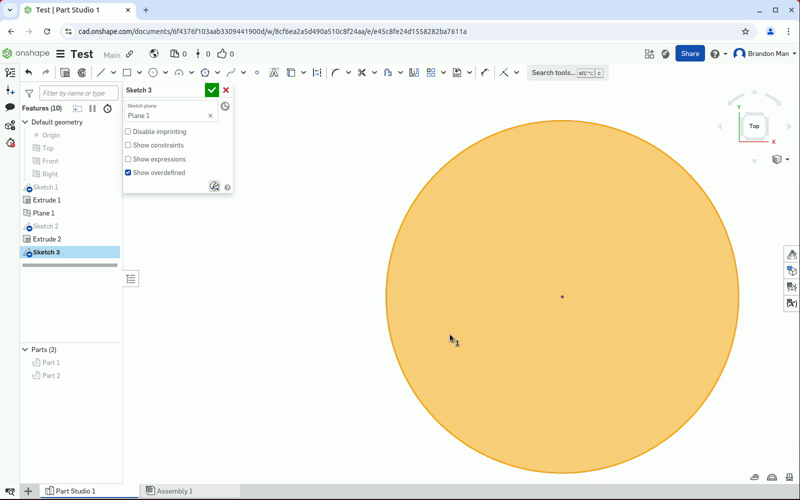
scroll(-6)
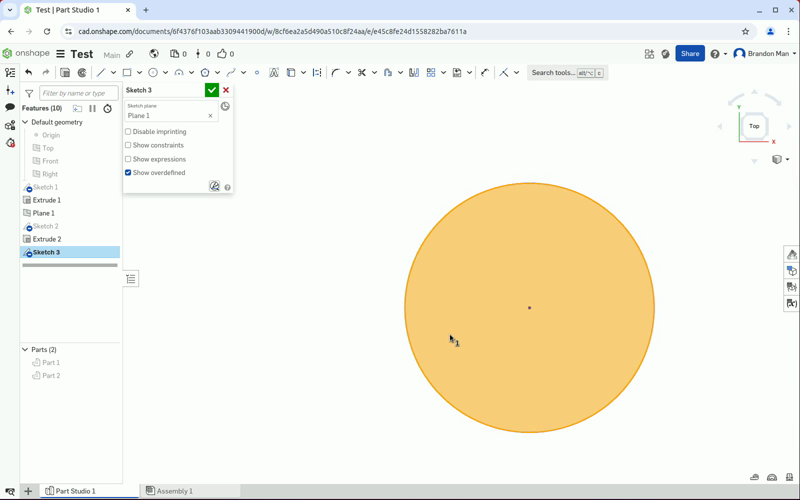
scroll(-6)
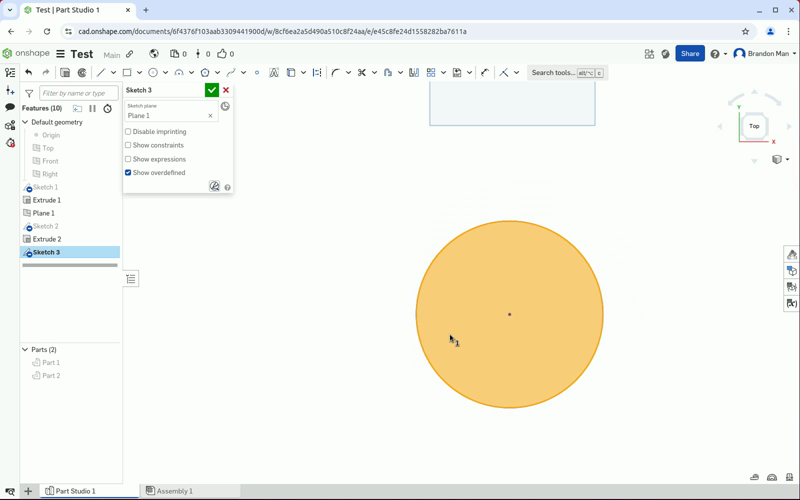
scroll(-6)
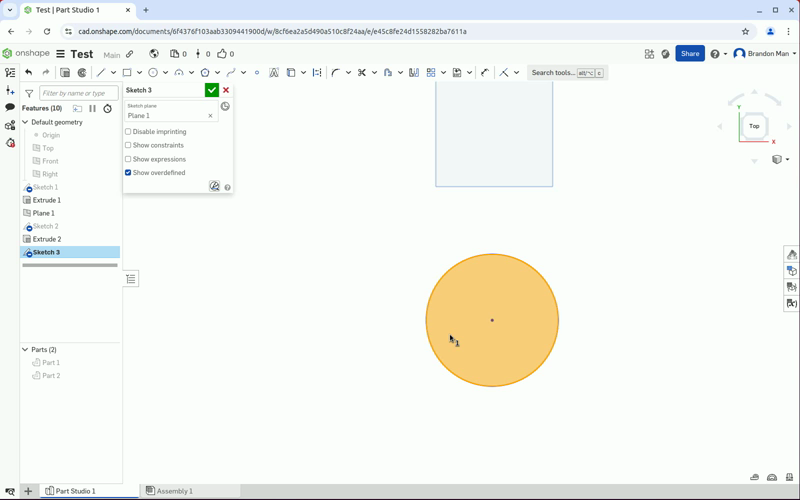
scroll(-6)
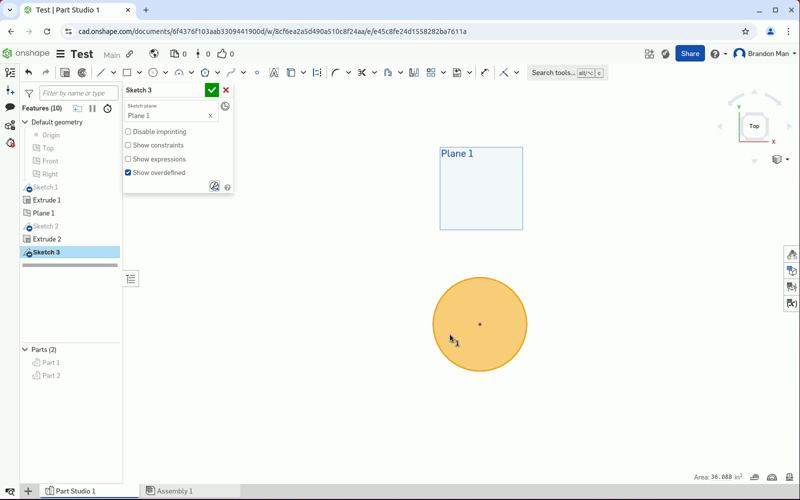
scroll(-6)
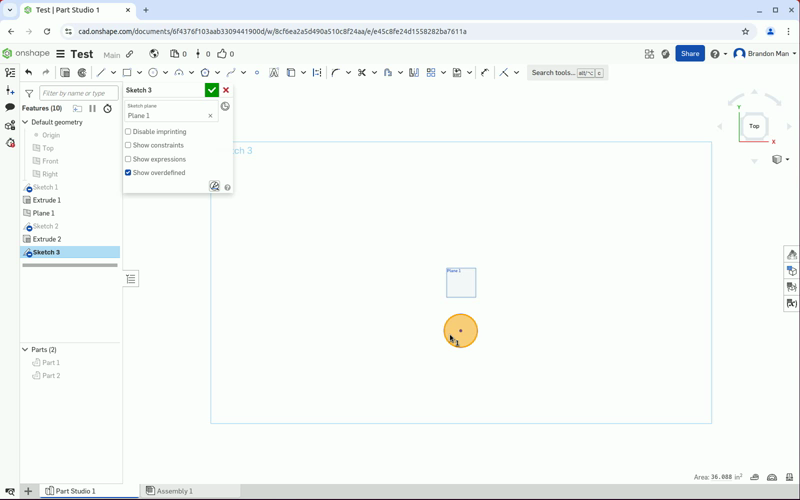
mouse_move(73, 352)
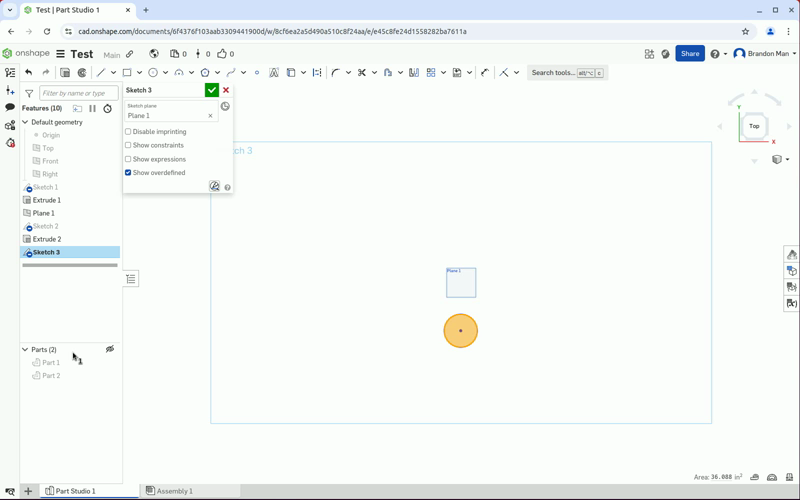
key(shift+y)
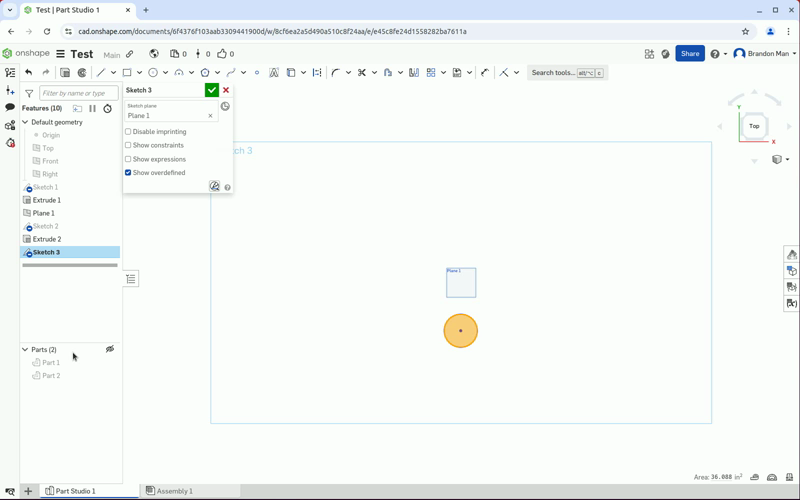
key(shift+e)
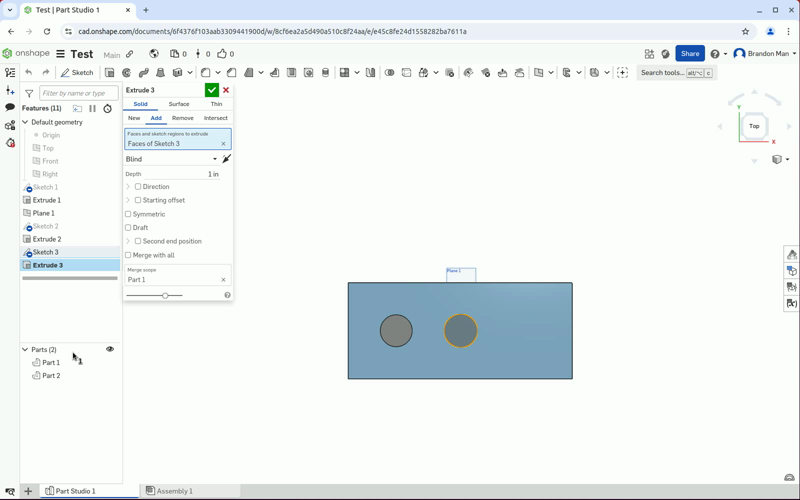
mouse_move(143, 106)
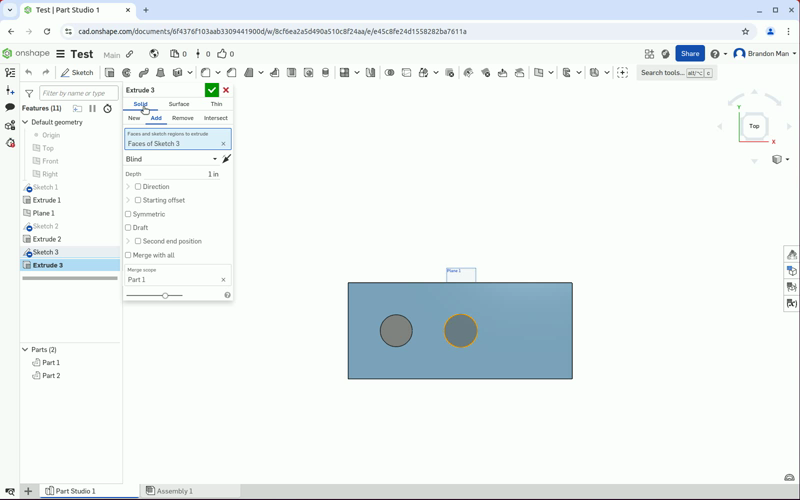
click(143, 106)
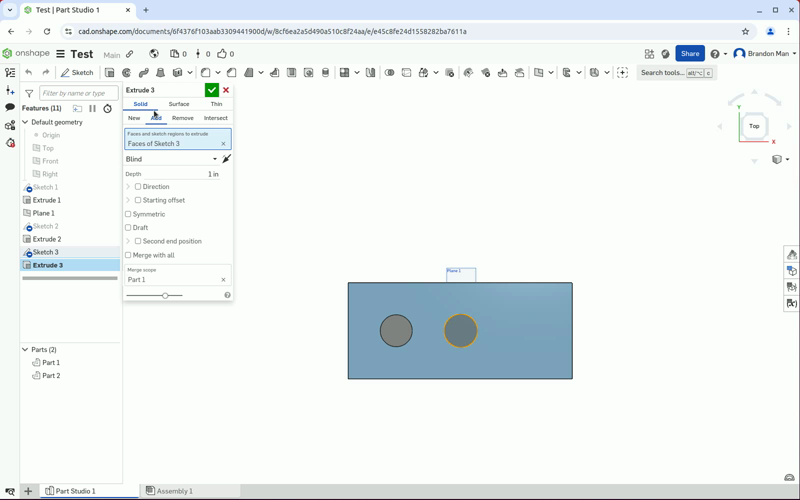
mouse_move(186, 120)
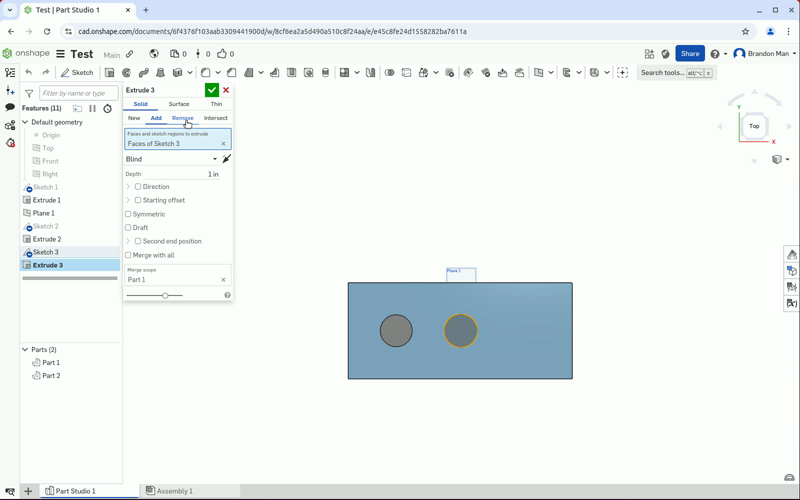
click(186, 120)
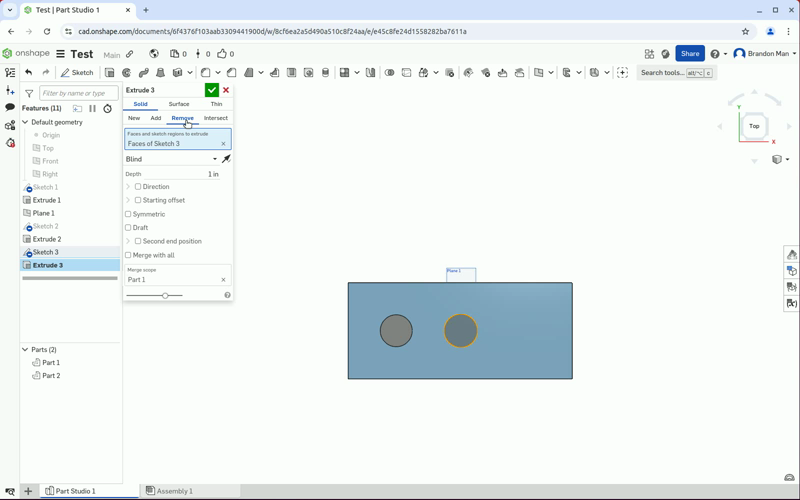
key(tab, 4)
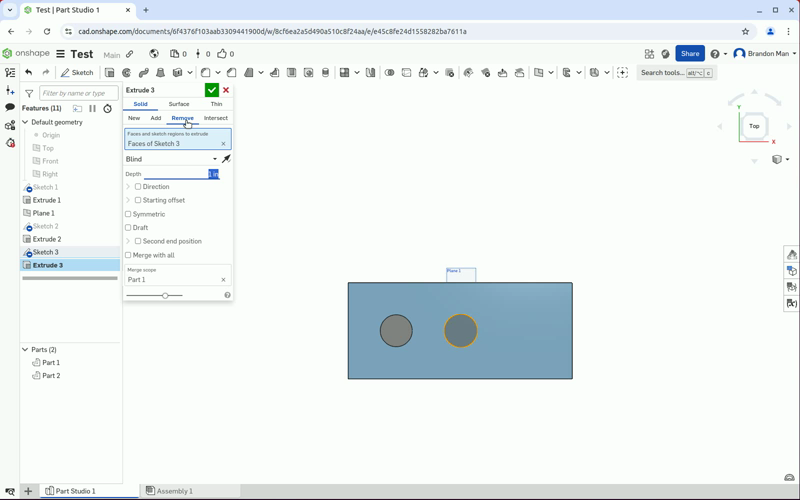
text(21.423)
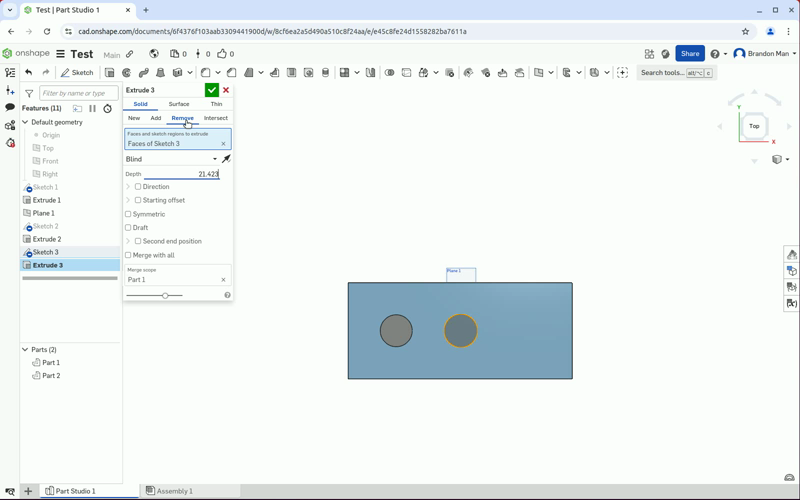
key(tab, 6)
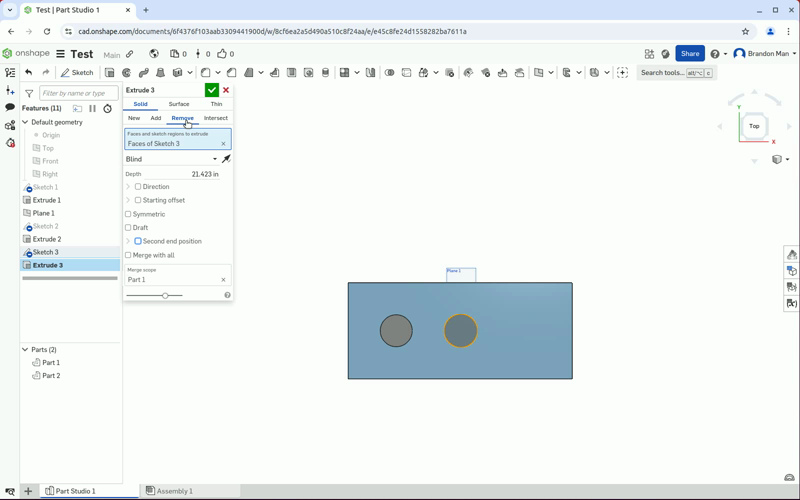
key(space)
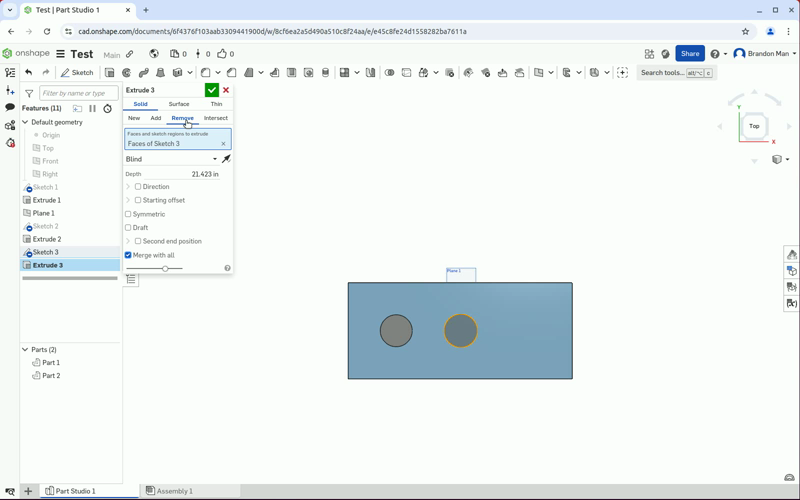
key(enter)
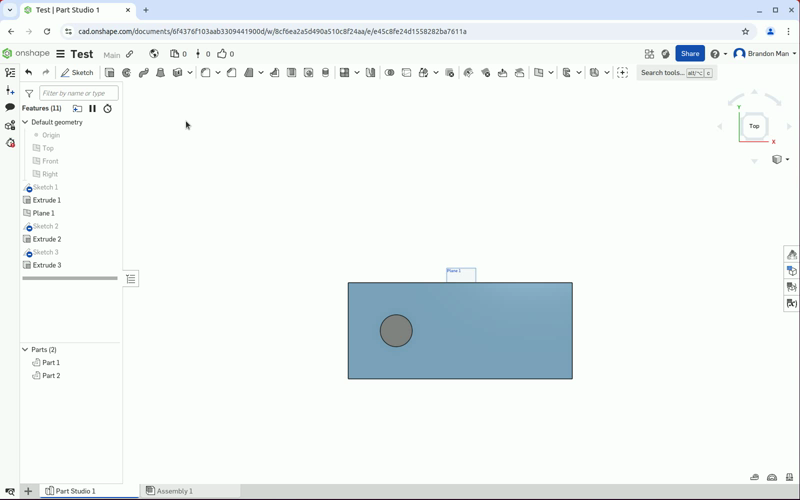
key(shift+h)
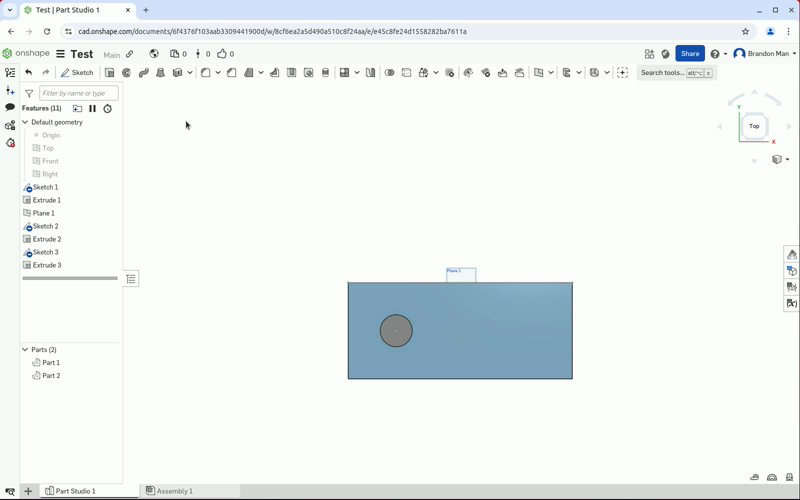
key(shift+h)
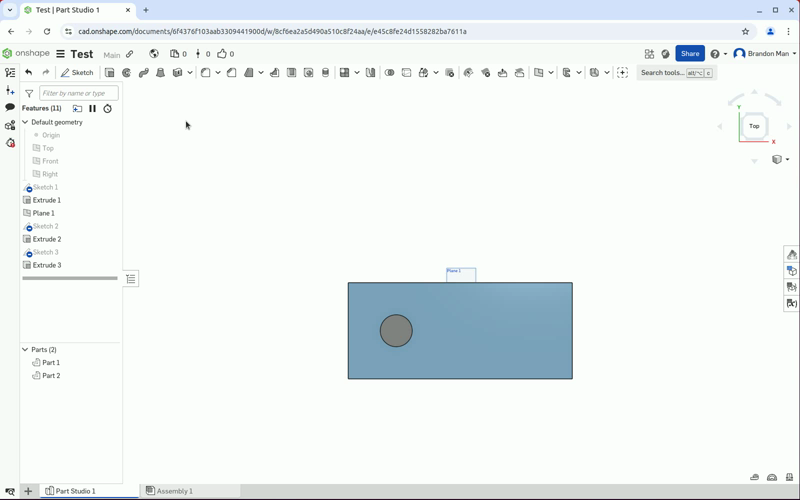
mouse_move(73, 189)
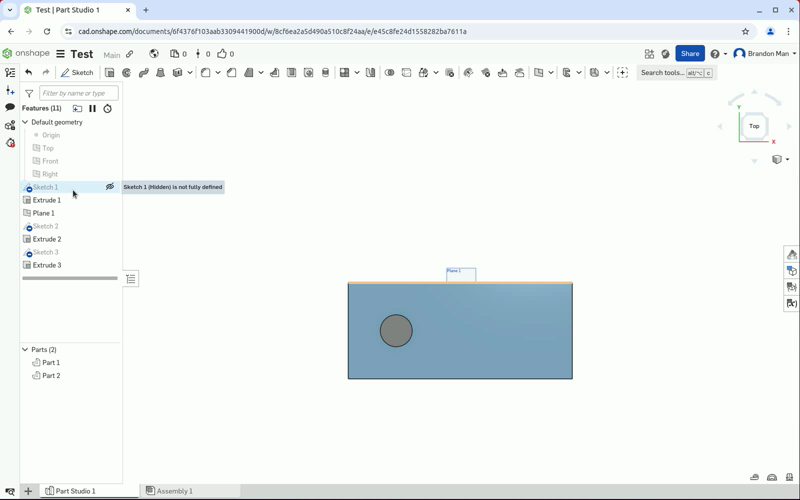
click(73, 189)
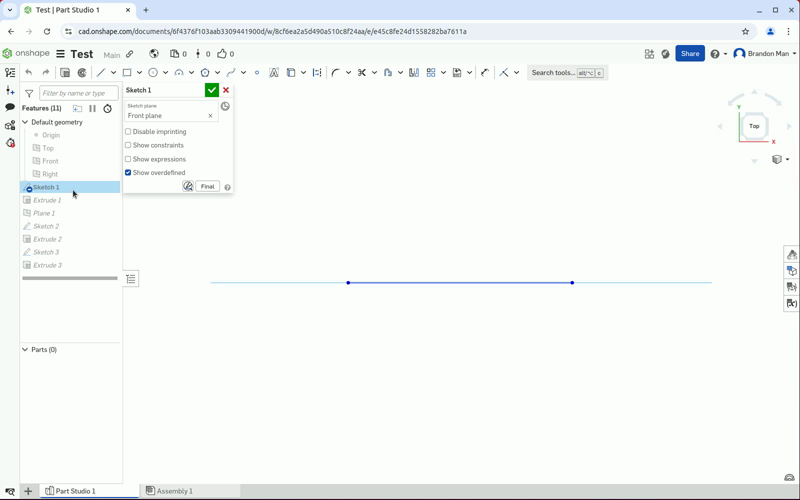
mouse_move(229, 92)
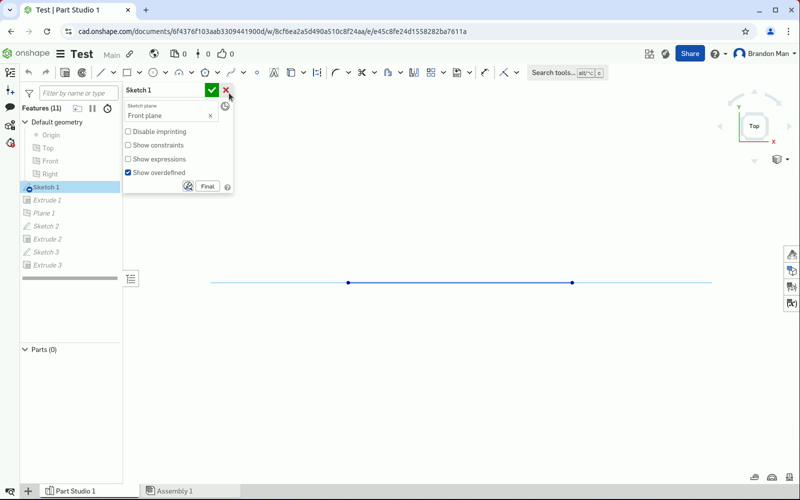
click(229, 92)
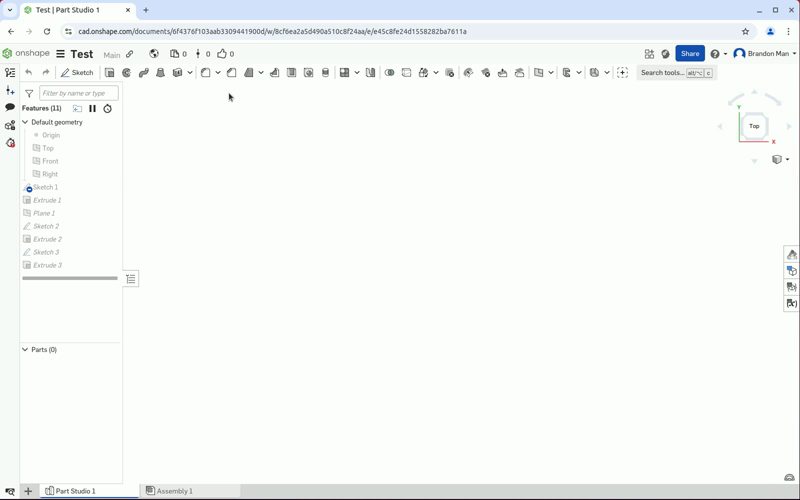
key(shift+s)
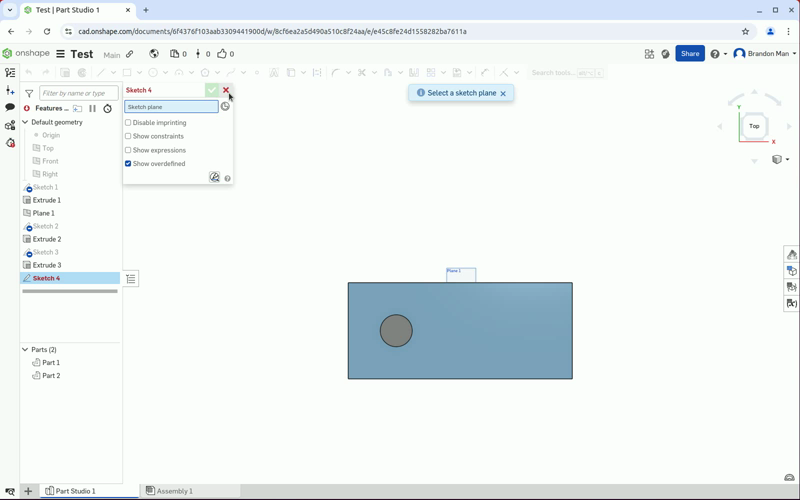
mouse_move(73, 215)
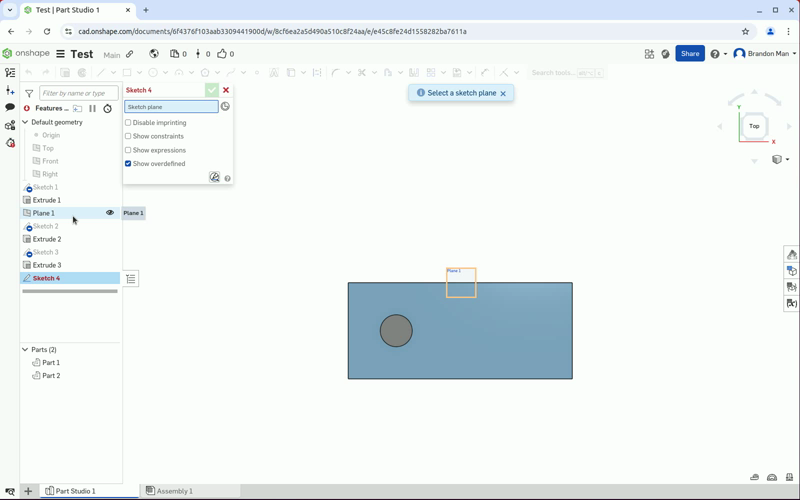
click(73, 215)
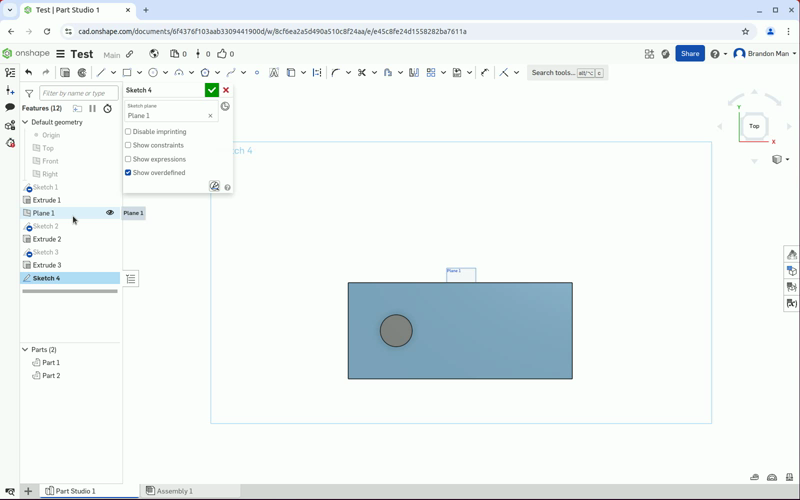
mouse_move(73, 352)
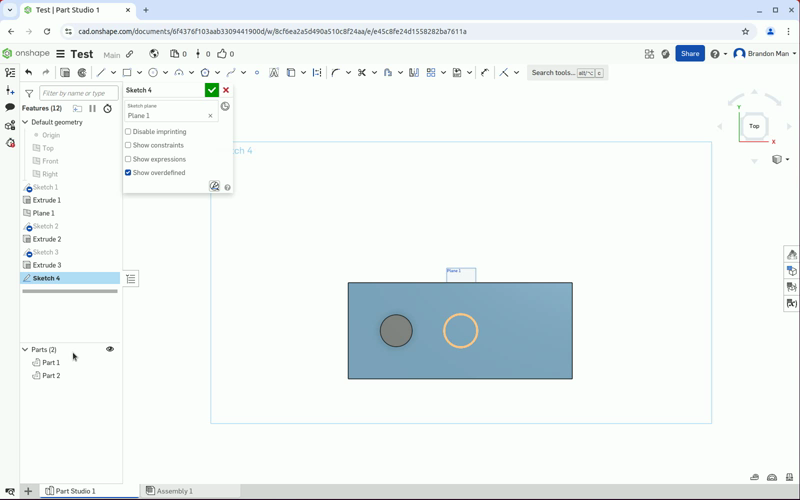
key(y)
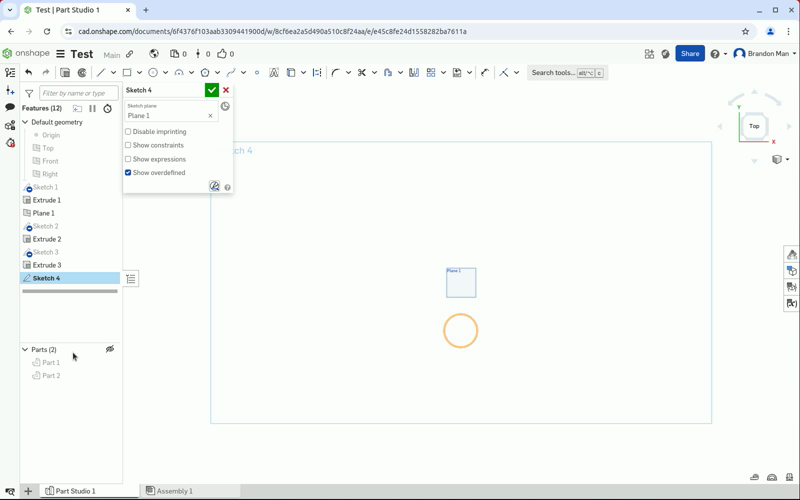
key(c)
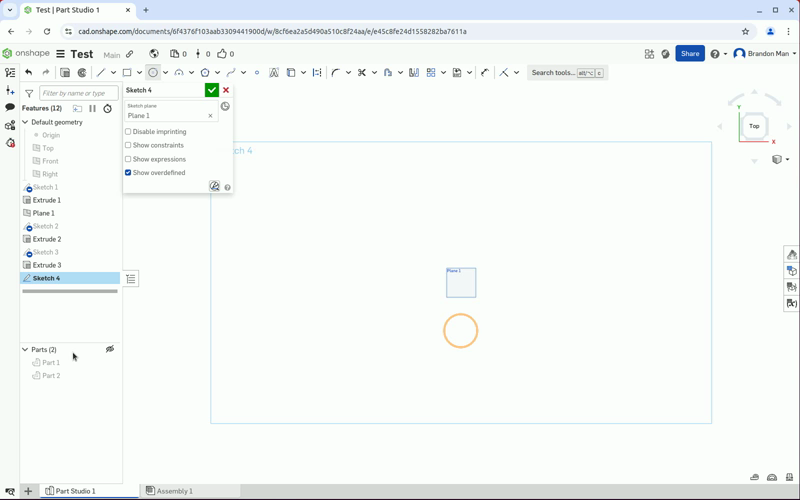
key_down(shift)
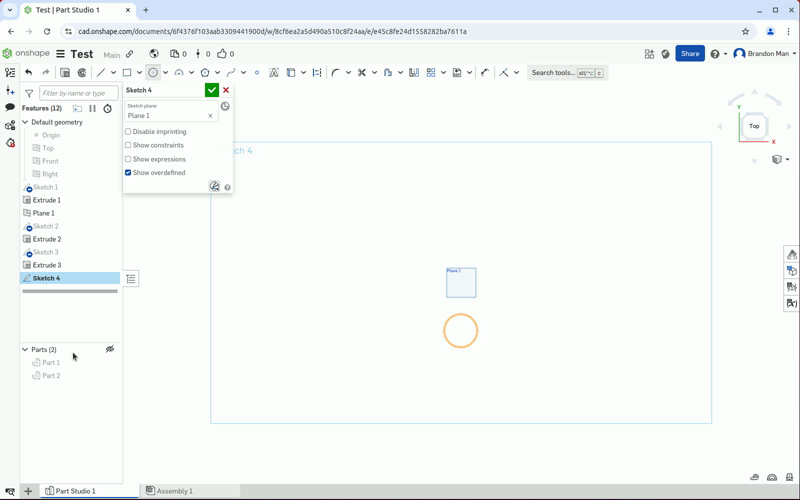
mouse_move(525, 330)
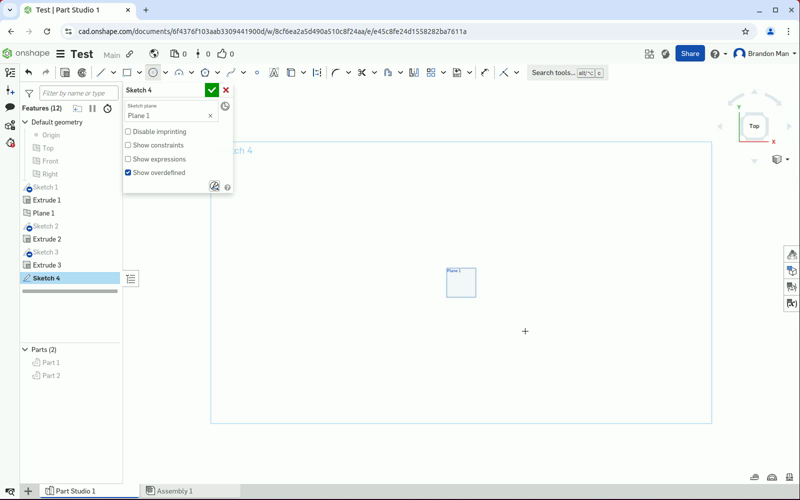
click(525, 330)
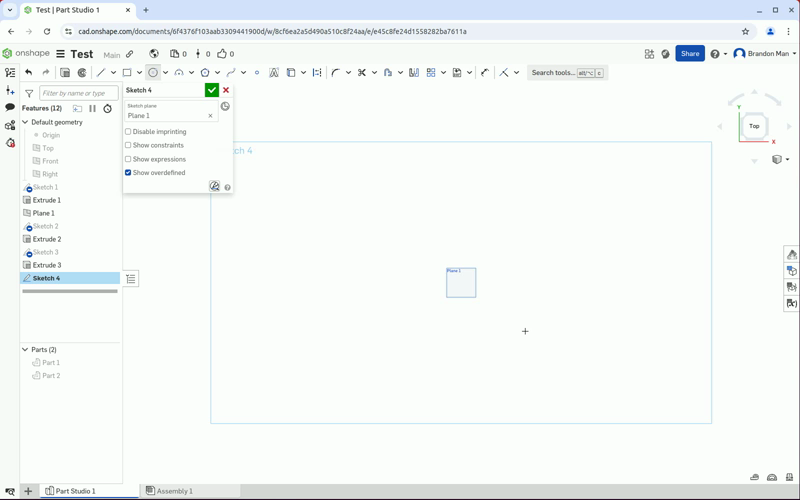
key_up(shift)
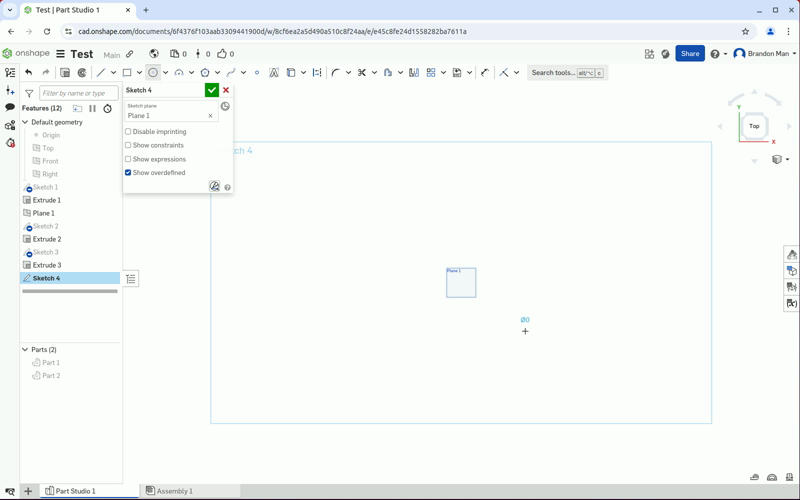
mouse_move(541, 330)
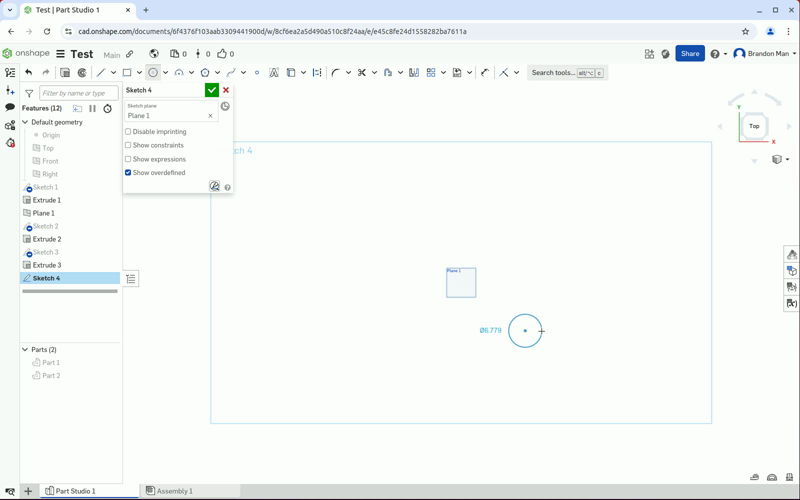
click(541, 330)
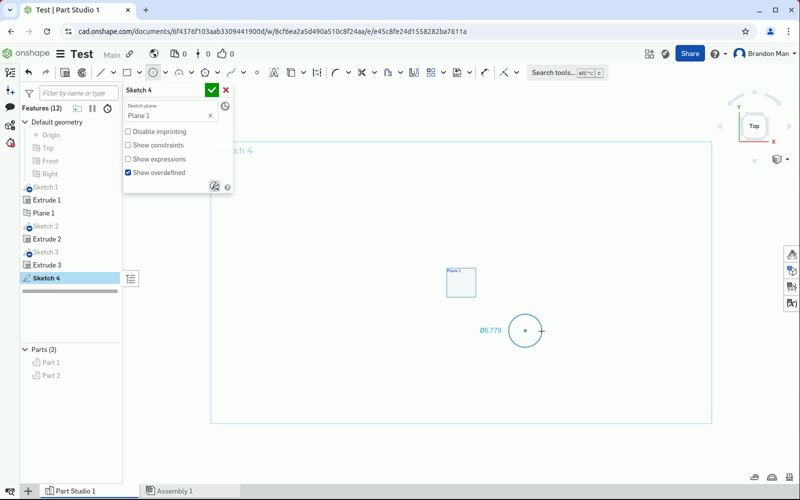
key(esc)
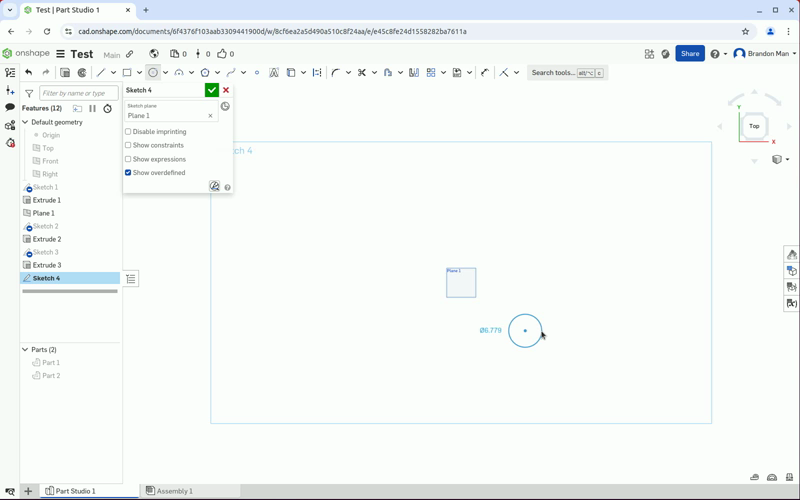
mouse_move(514, 341)
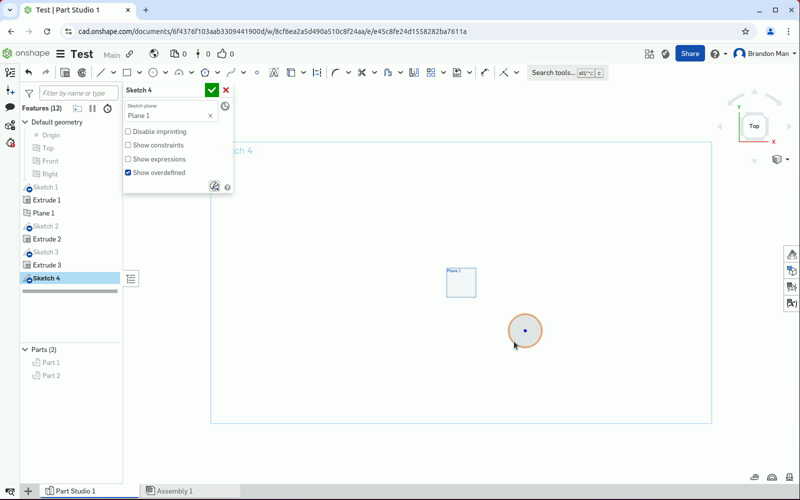
scroll(6)
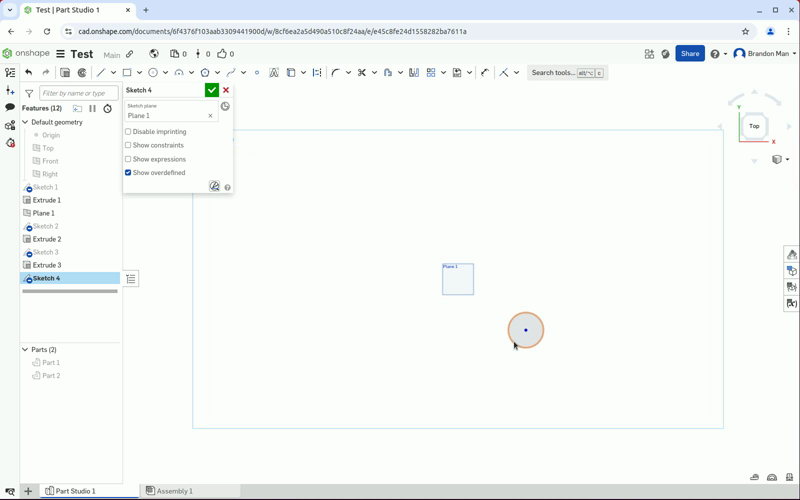
scroll(6)
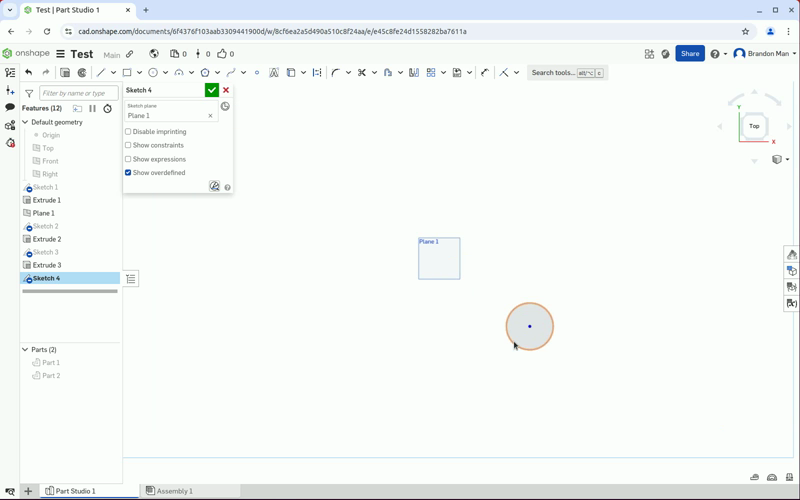
scroll(6)
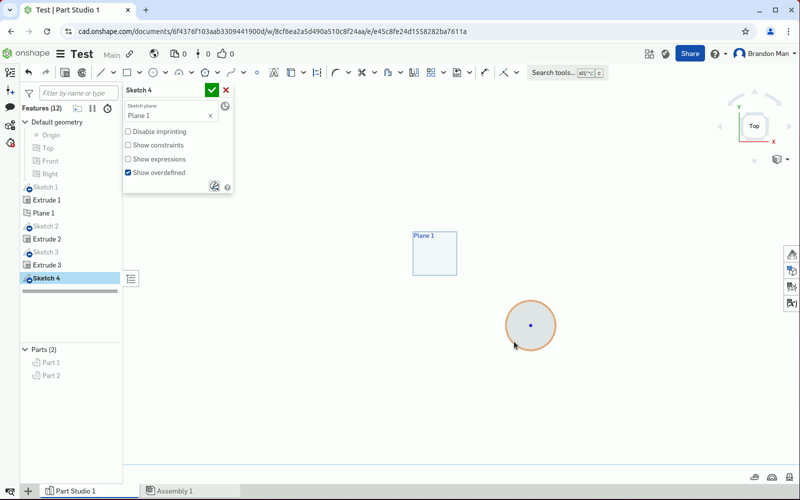
scroll(6)
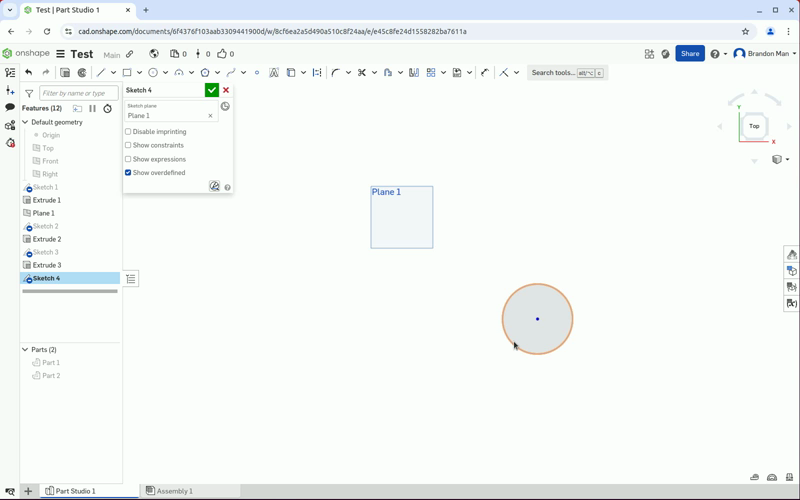
scroll(6)
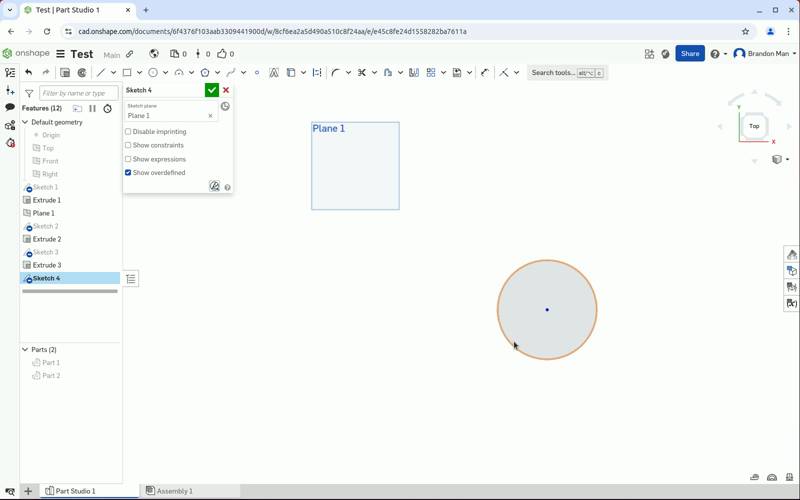
scroll(6)
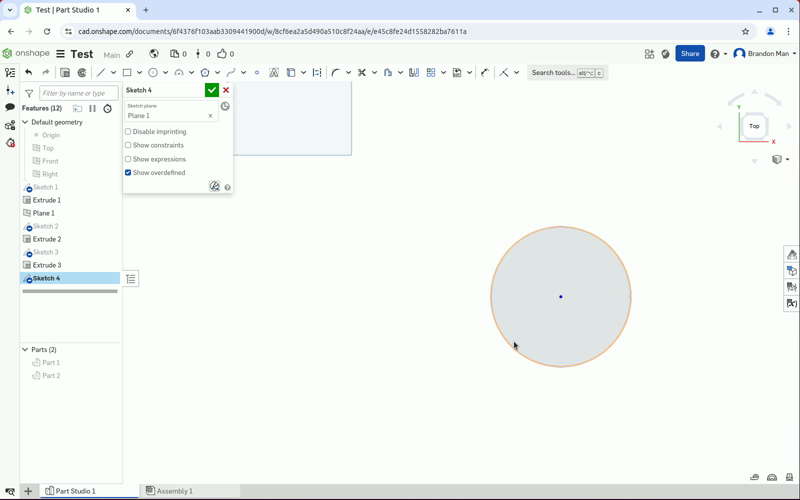
scroll(6)
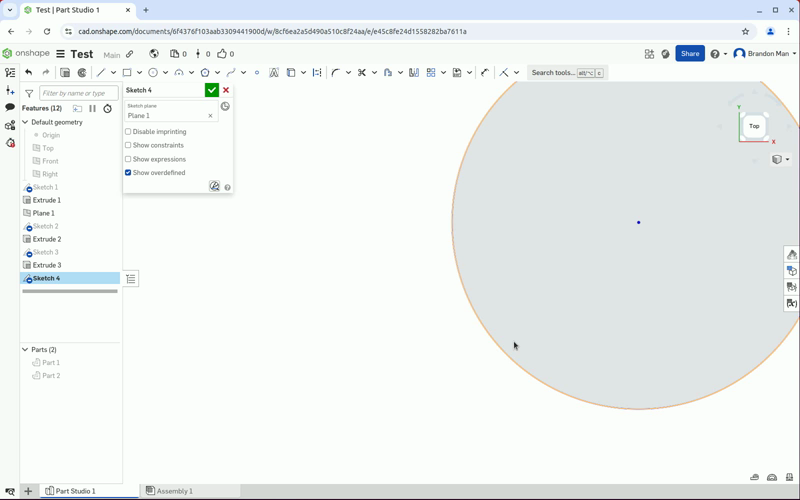
click(514, 341)
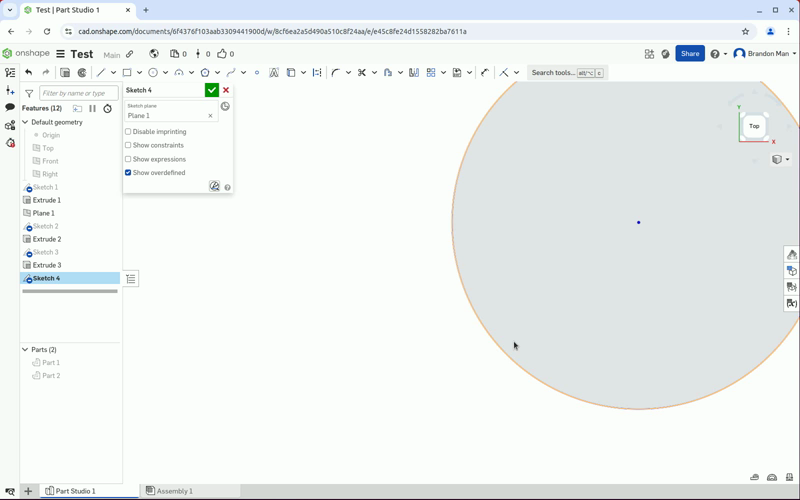
scroll(-6)
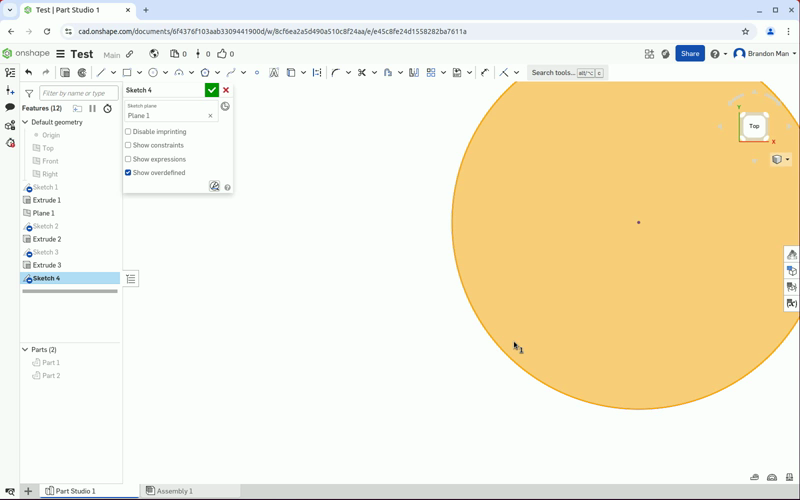
scroll(-6)
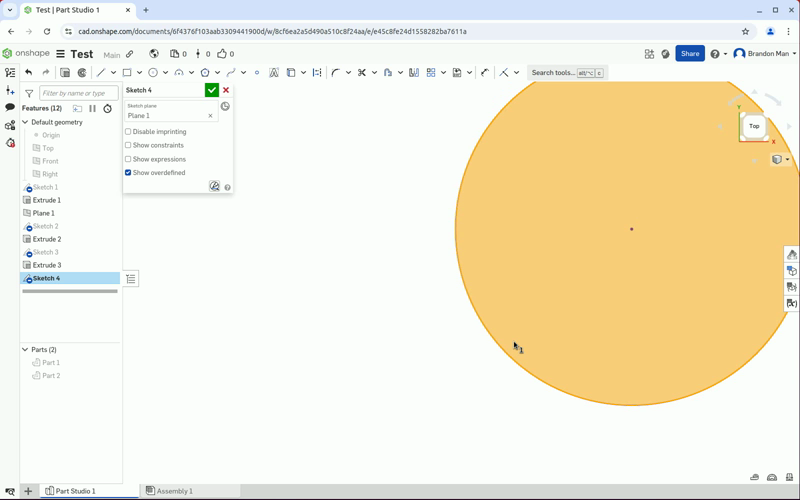
scroll(-6)
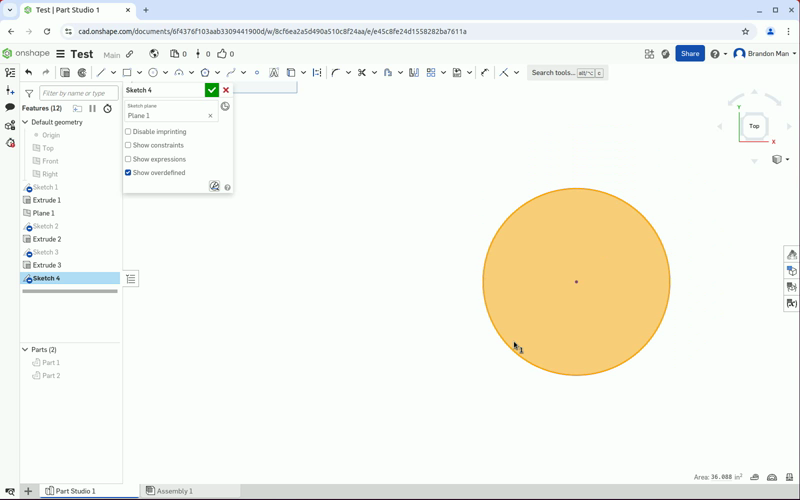
scroll(-6)
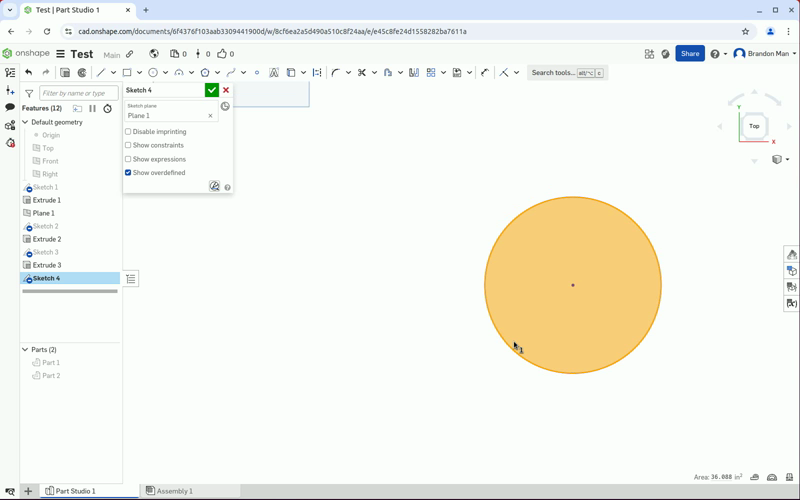
scroll(-6)
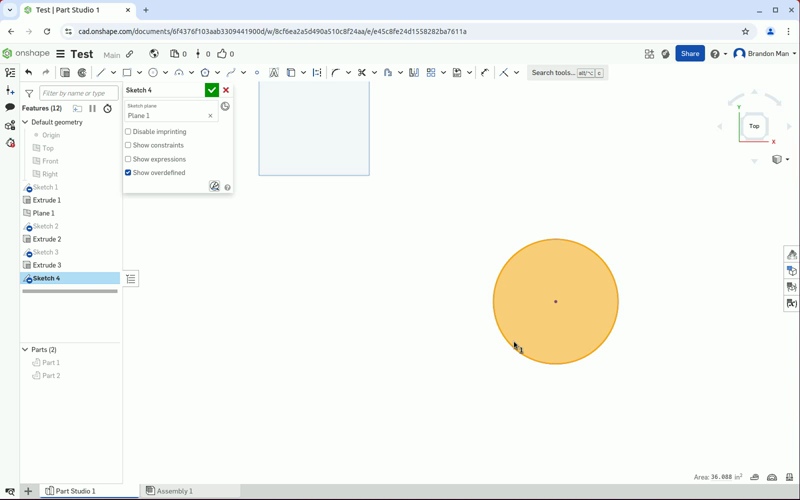
scroll(-6)
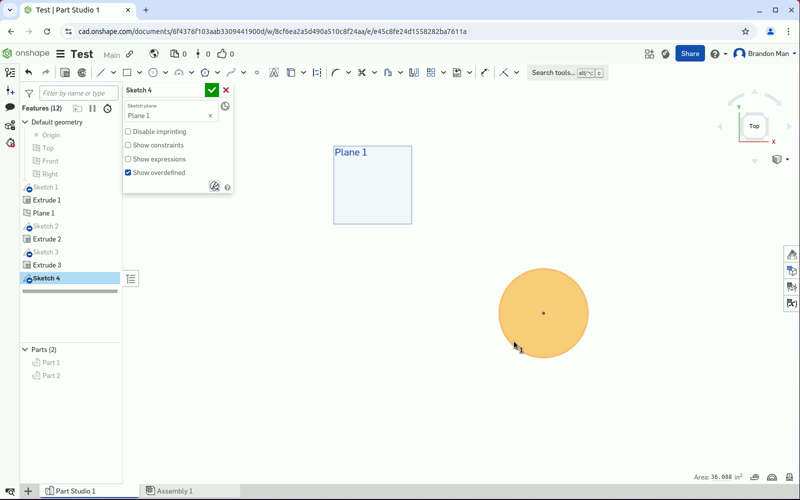
scroll(-6)
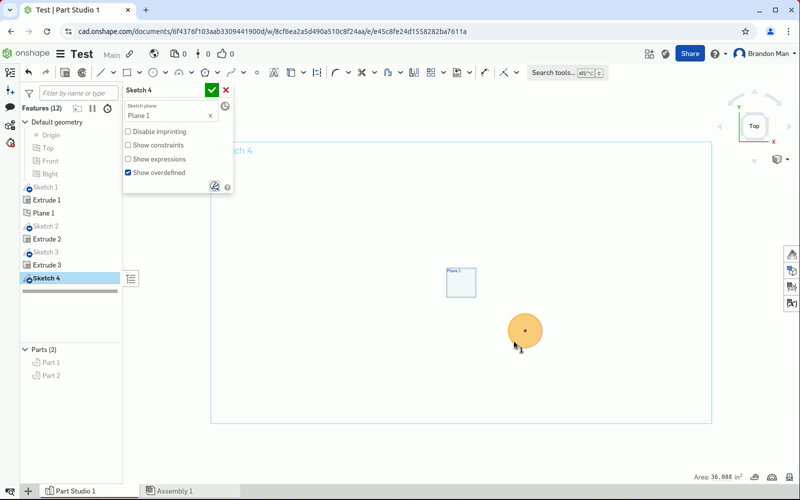
mouse_move(73, 352)
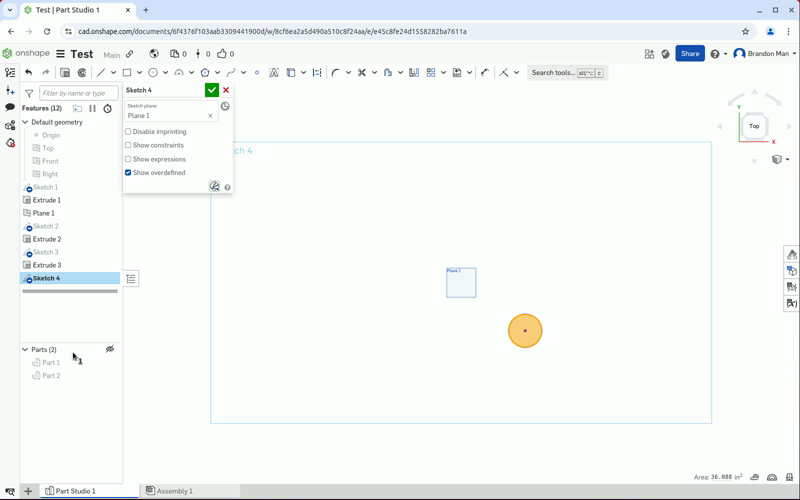
key(shift+y)
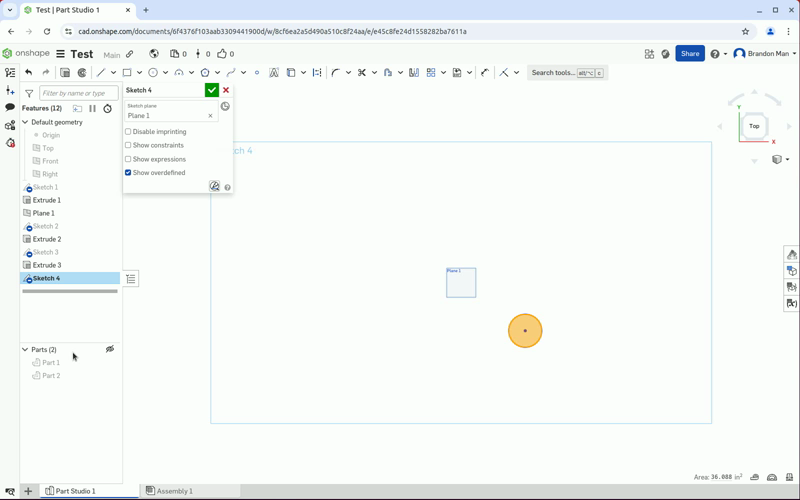
key(shift+e)
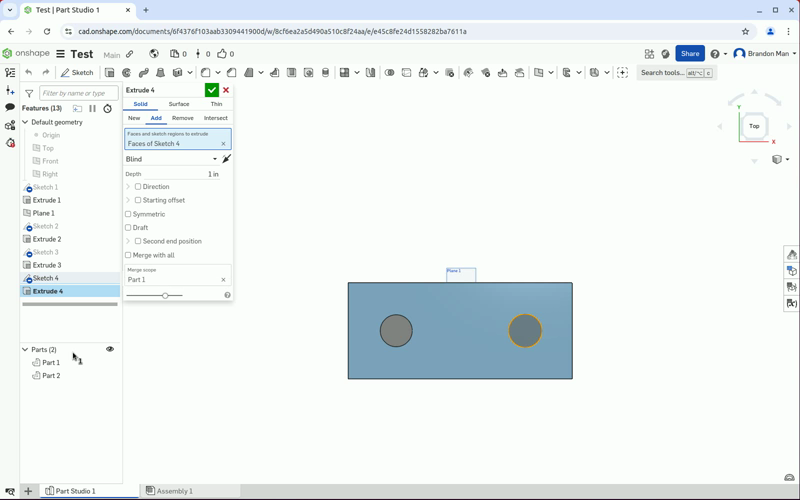
mouse_move(143, 106)
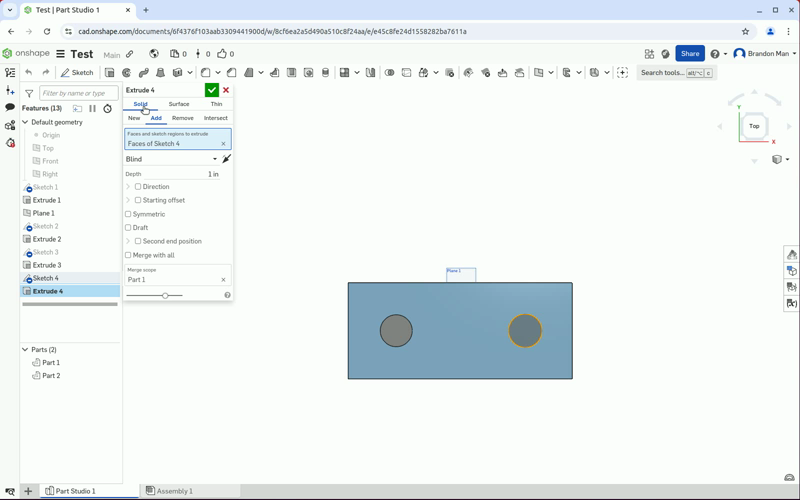
click(143, 106)
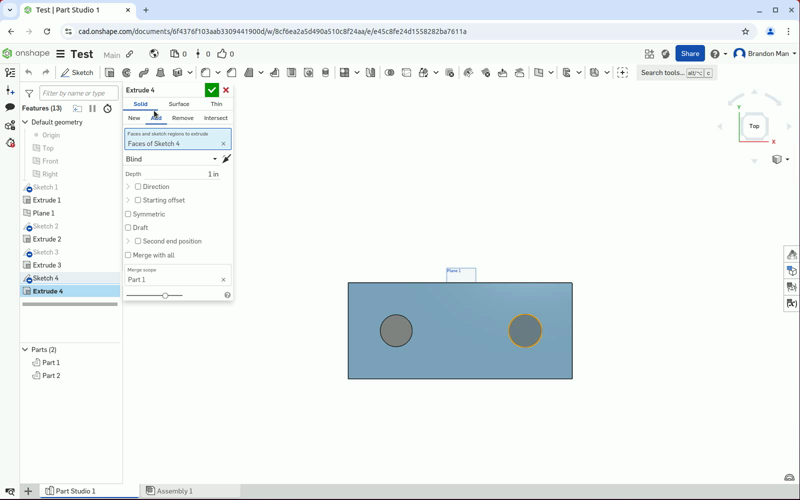
mouse_move(186, 120)
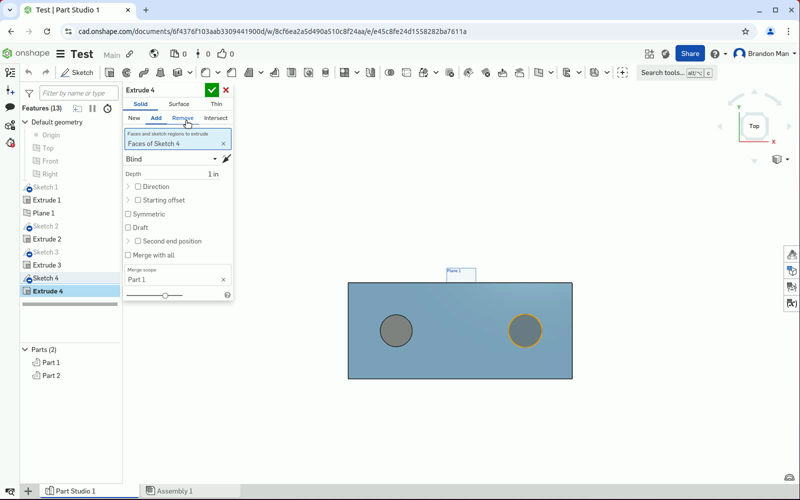
click(186, 120)
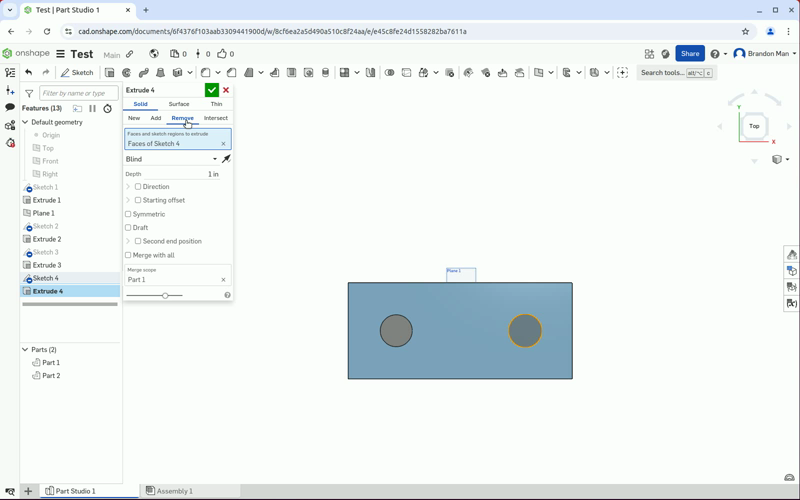
key(tab, 4)
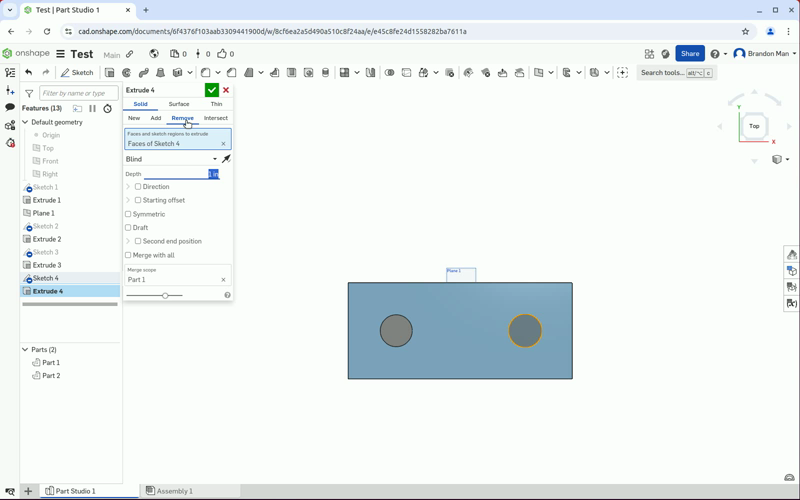
text(6.499)
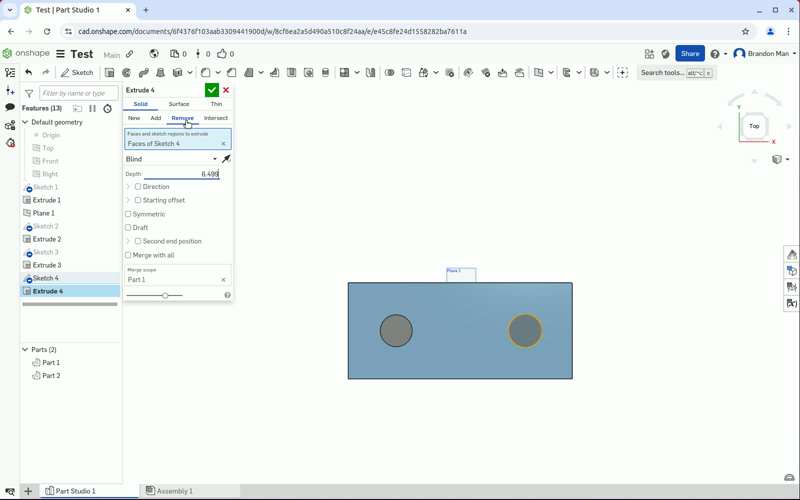
key(tab, 6)
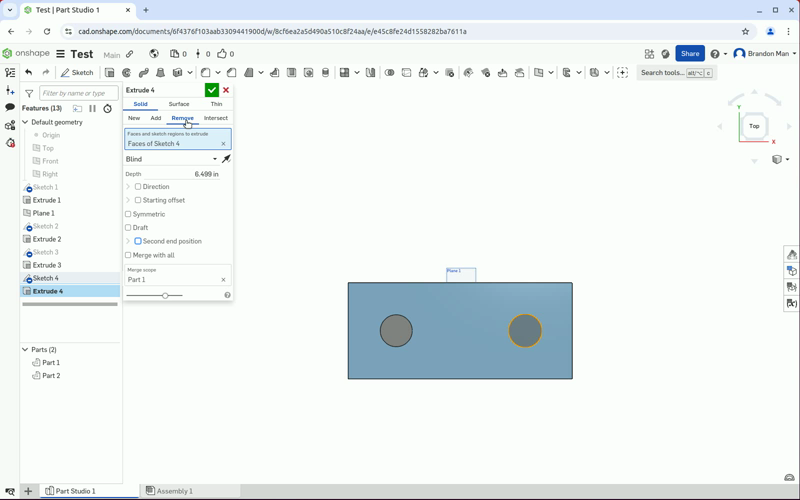
key(space)
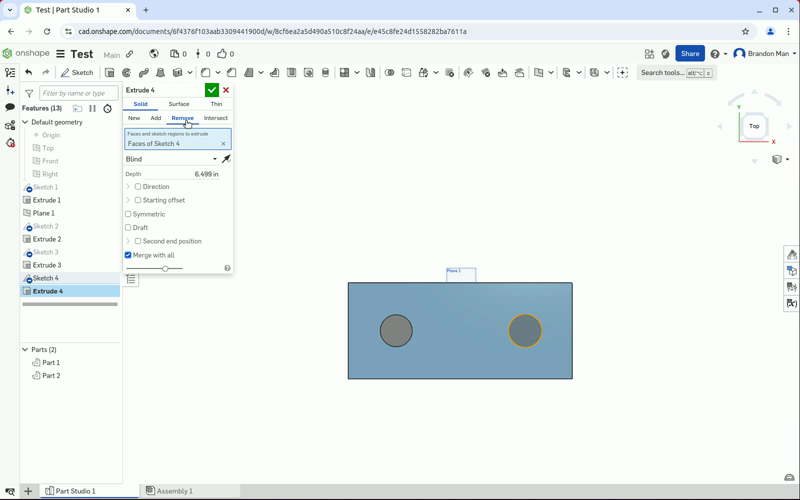
key(enter)
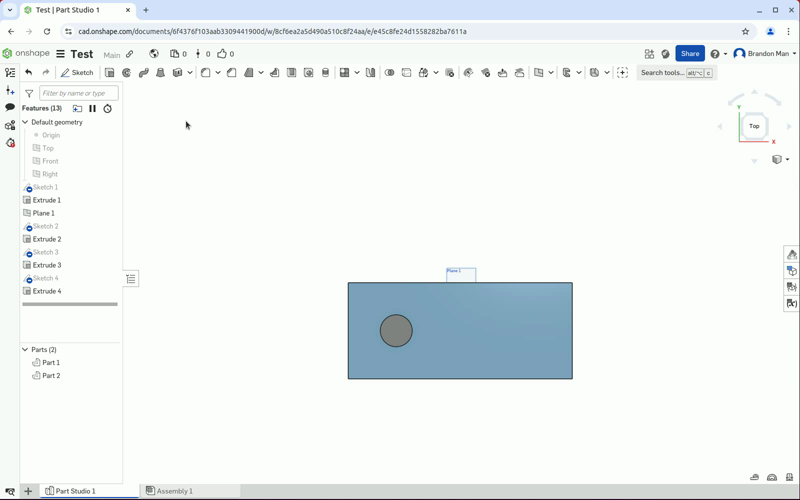
key(shift+h)
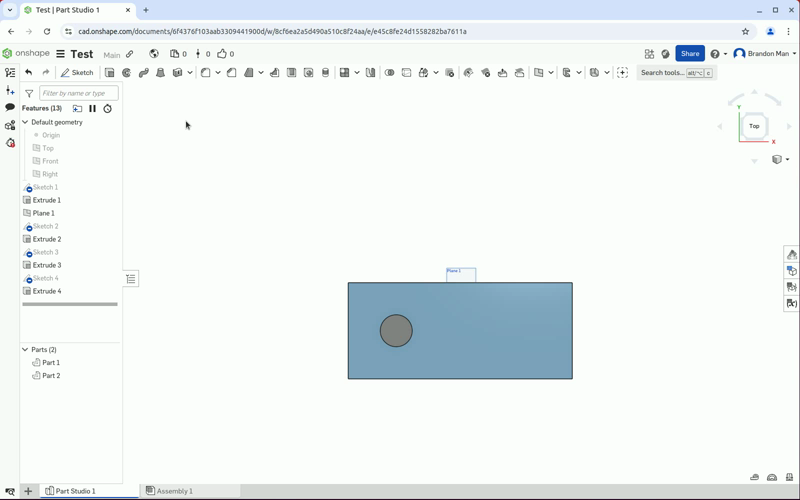
key(shift+h)
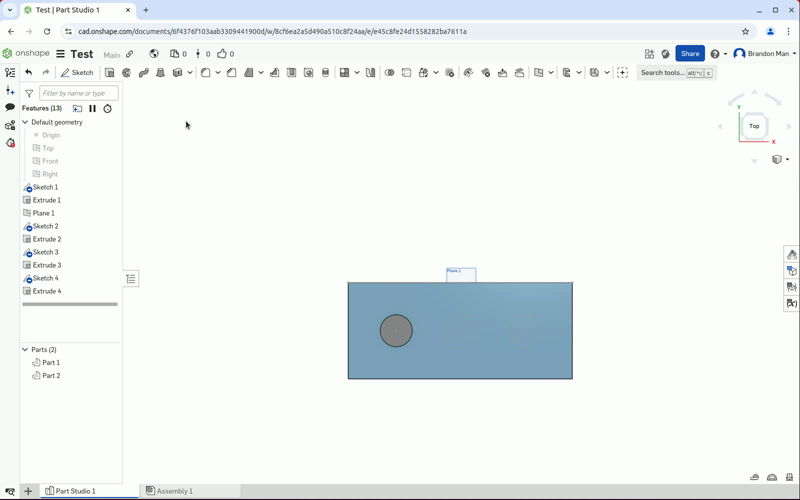
key(shift+7)
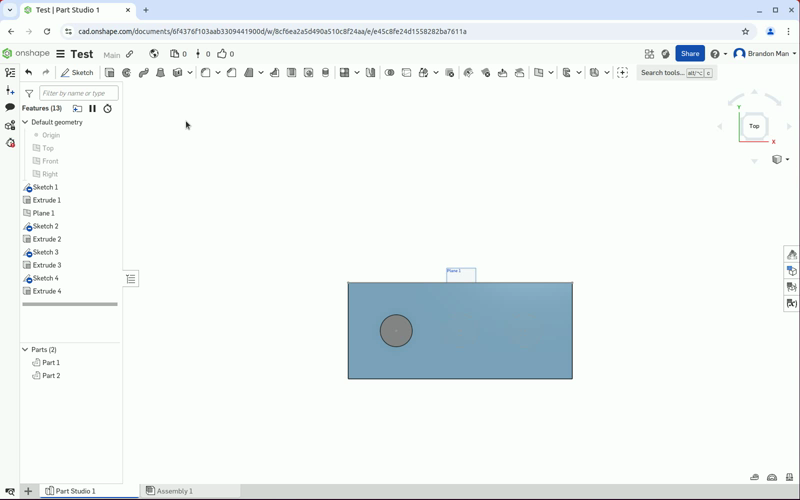
key(up, 3)
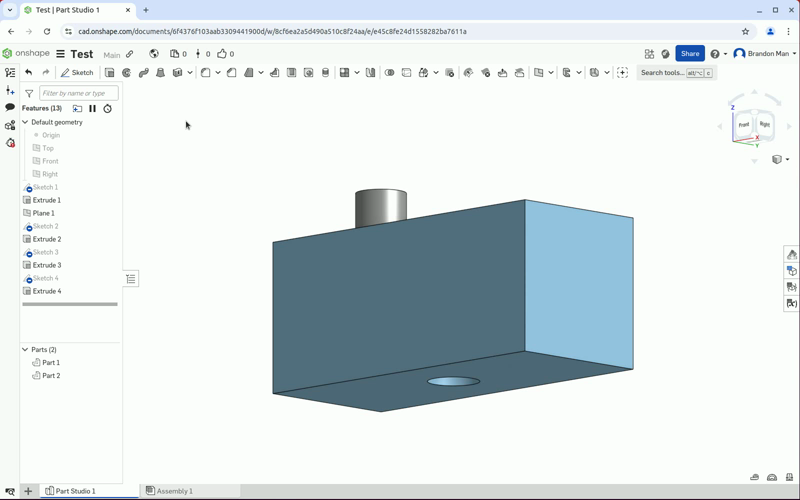
key(left, 3)
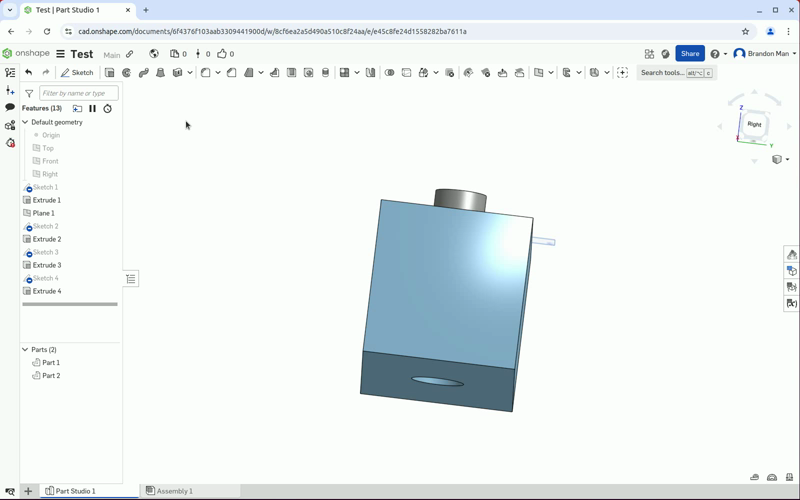
key(right, 3)
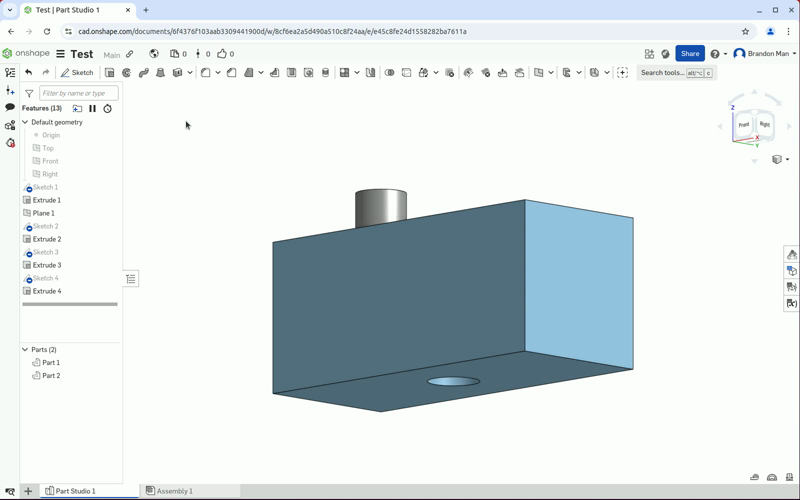
key(down, 3)
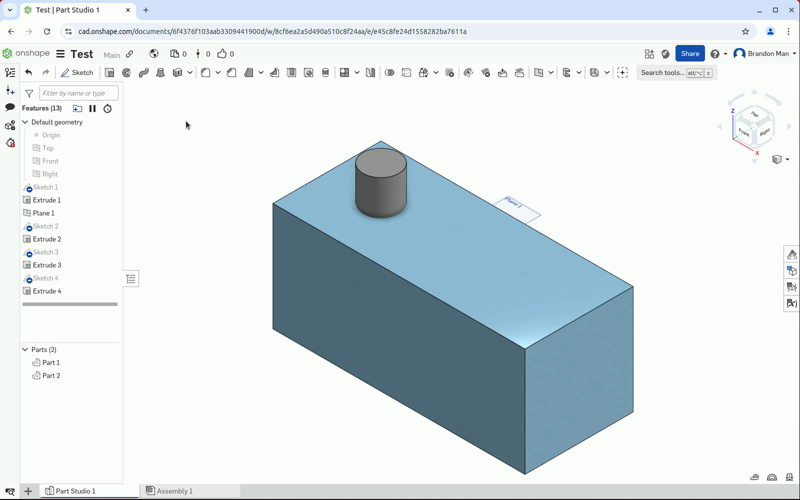
mouse_move(73, 189)
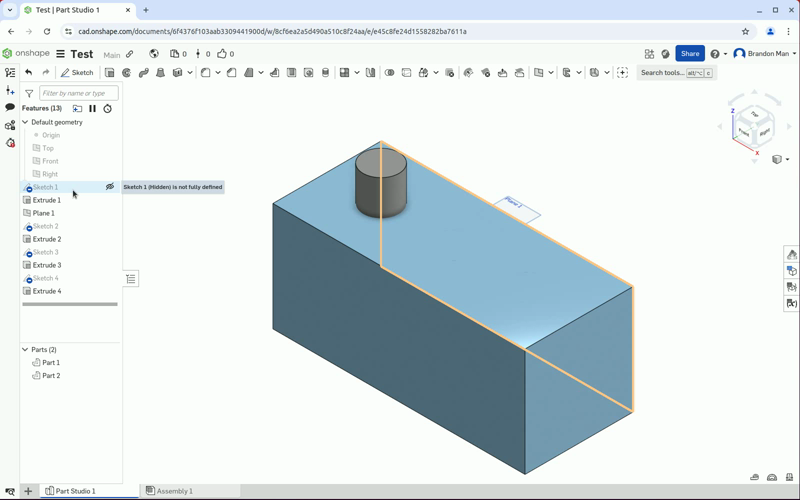
click(73, 189)